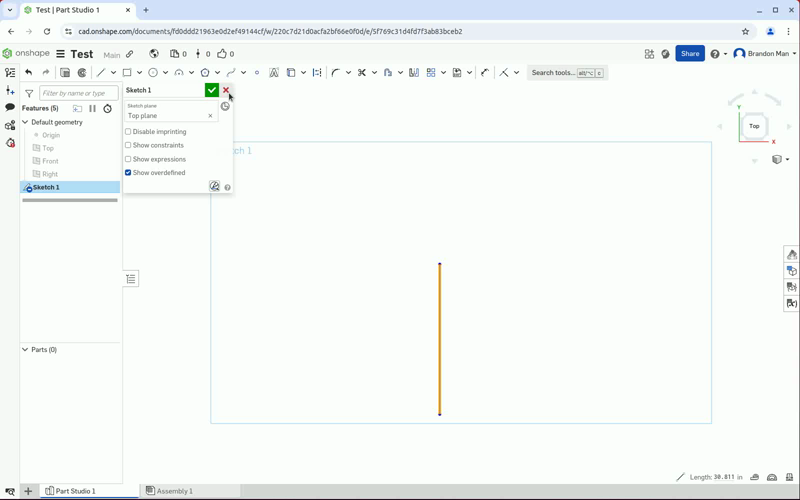
key(shift+h)
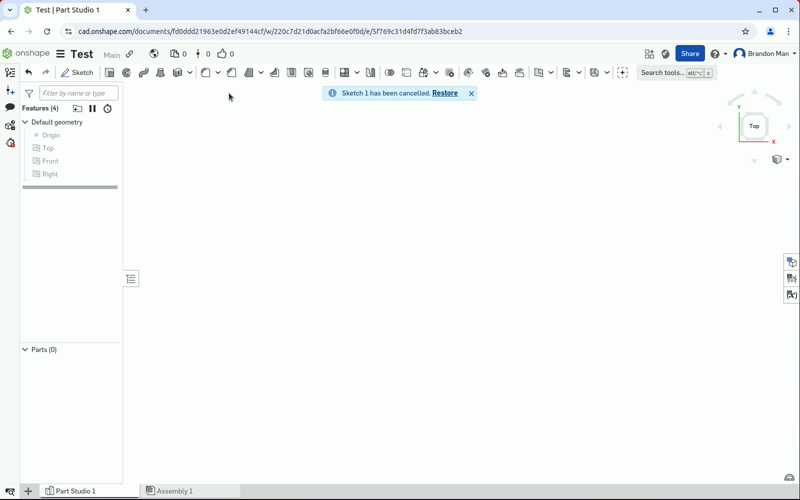
mouse_move(73, 352)
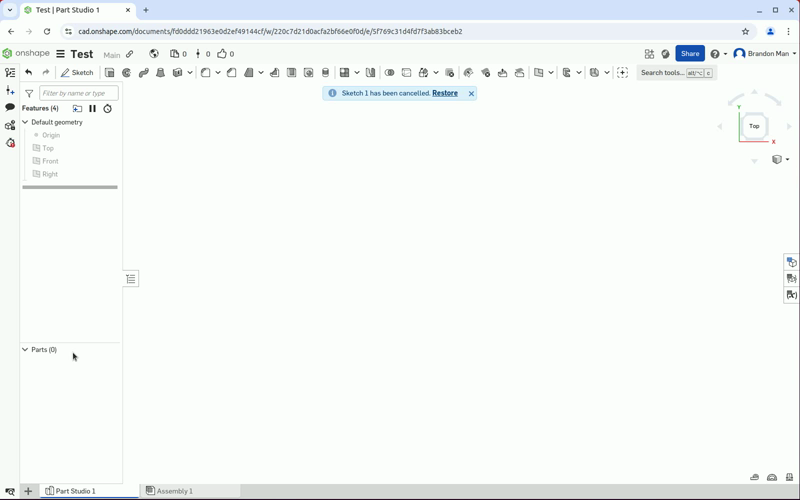
key(y)
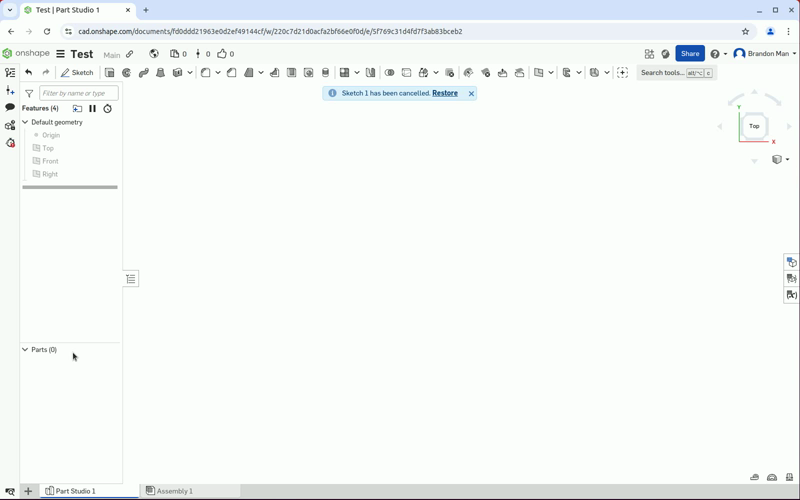
key(shift+p)
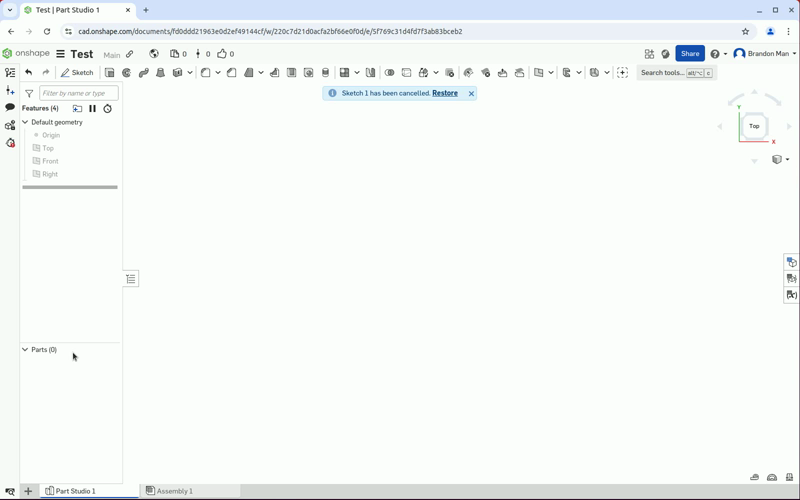
key(space)
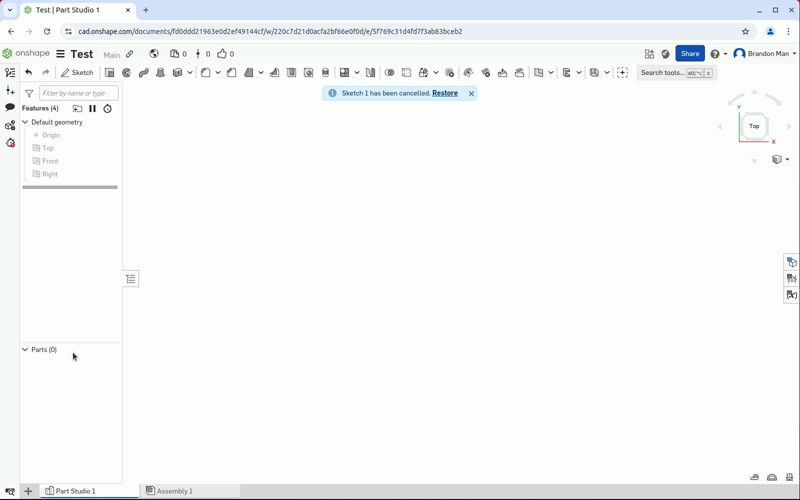
key_down(shift)
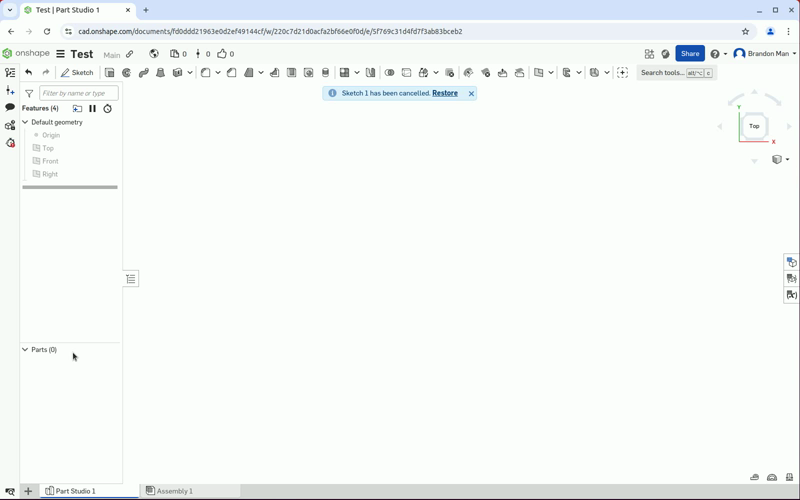
key(up)
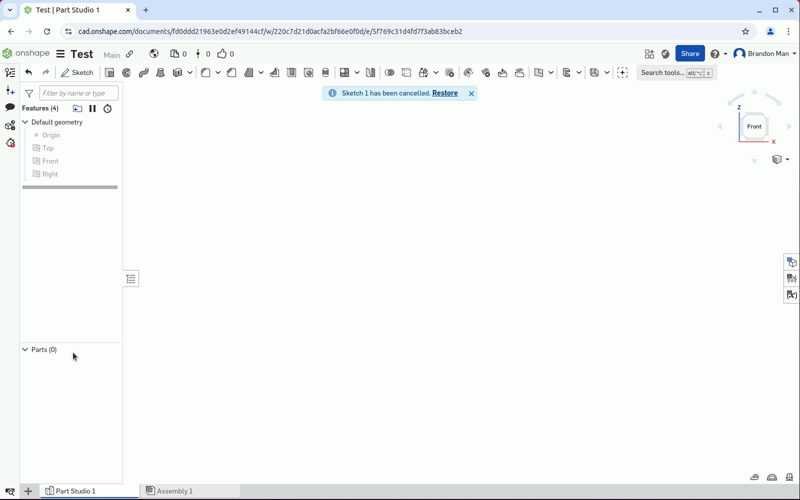
key_up(shift)
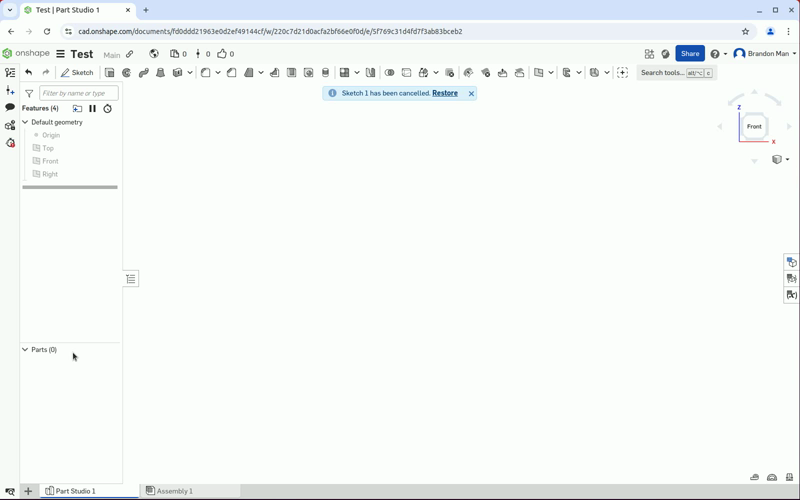
mouse_move(73, 352)
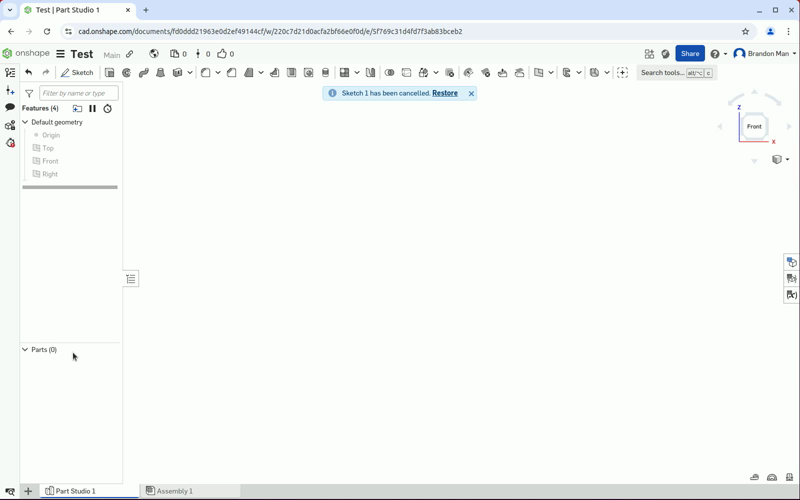
key(shift+y)
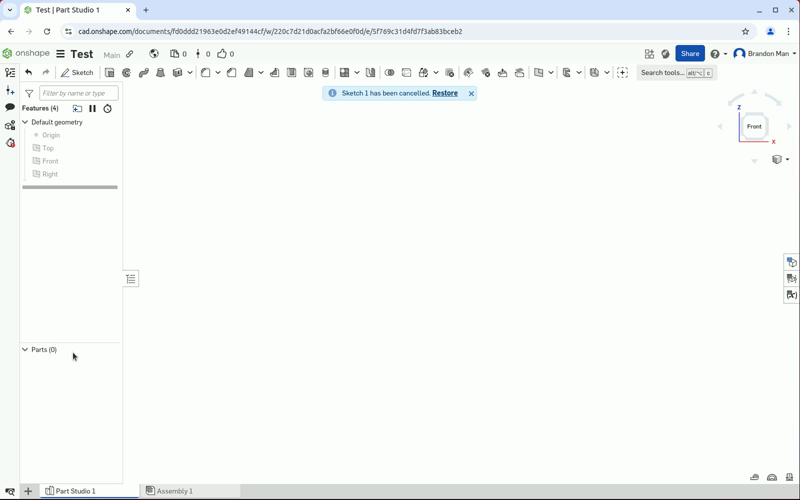
key(shift+s)
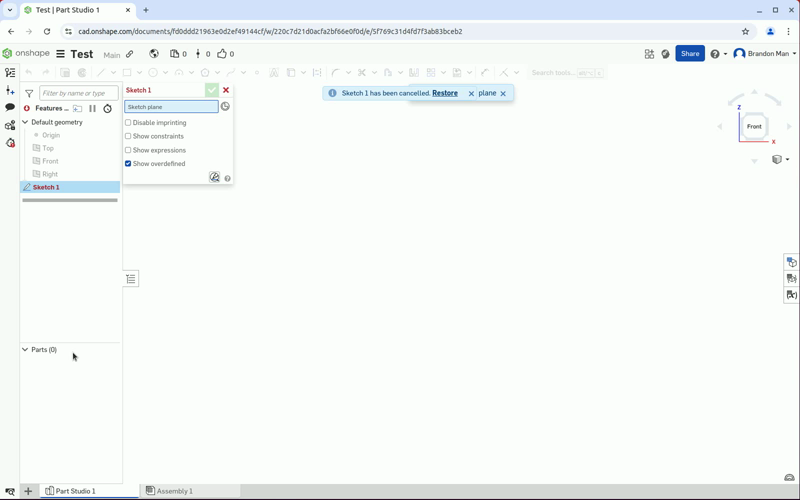
mouse_move(73, 163)
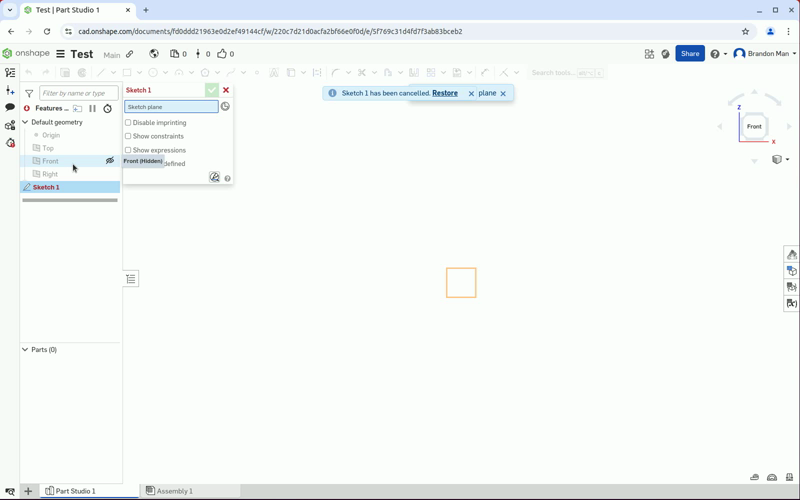
click(73, 163)
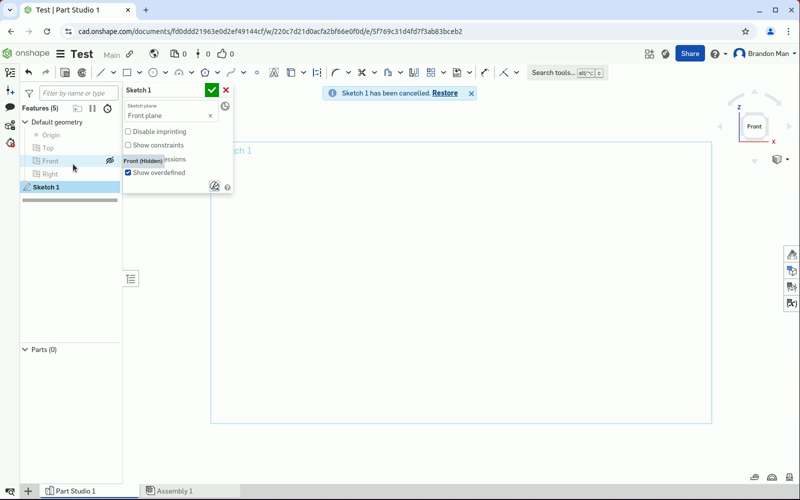
mouse_move(73, 352)
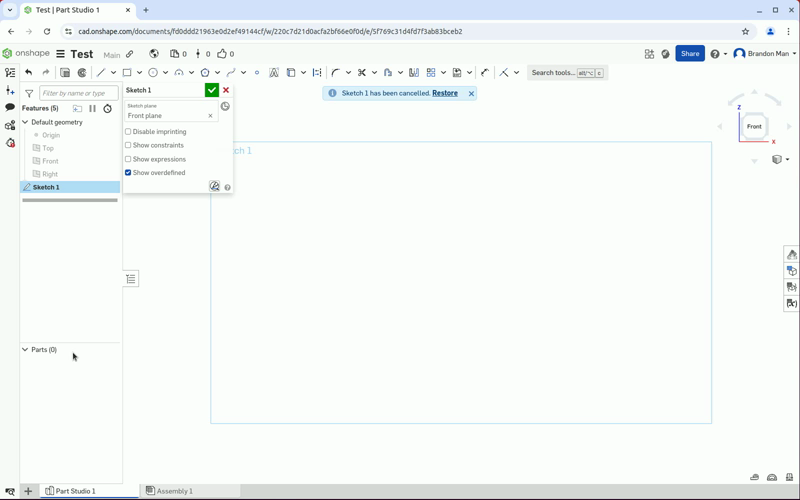
key(y)
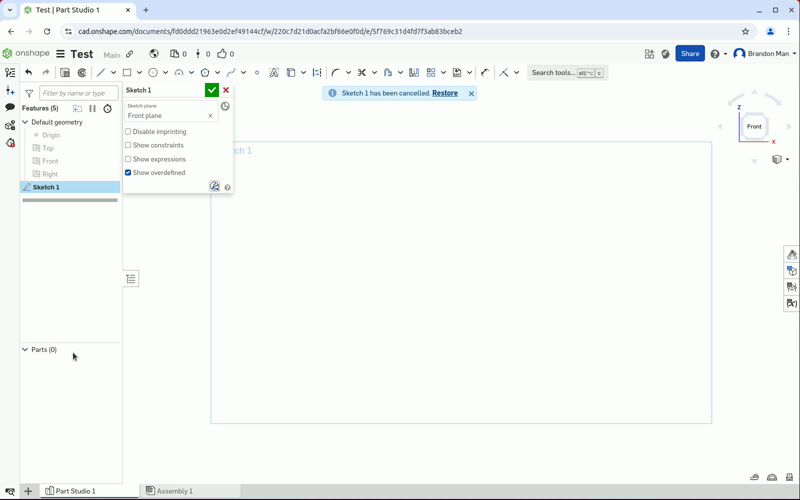
key(l)
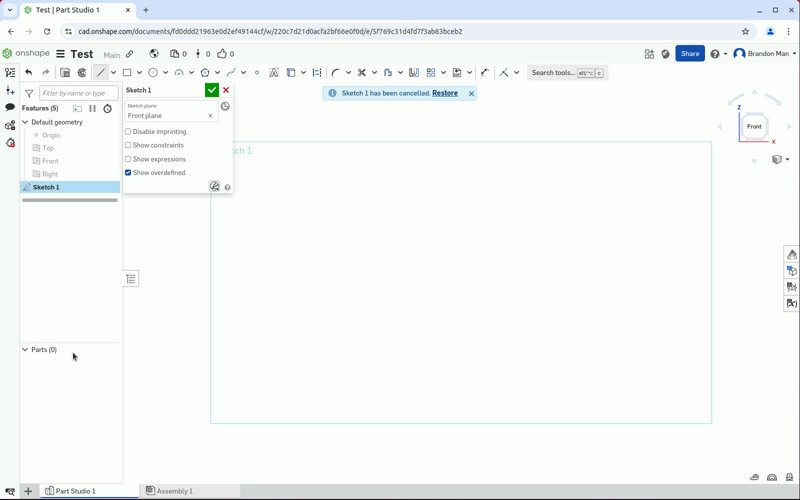
key_down(shift)
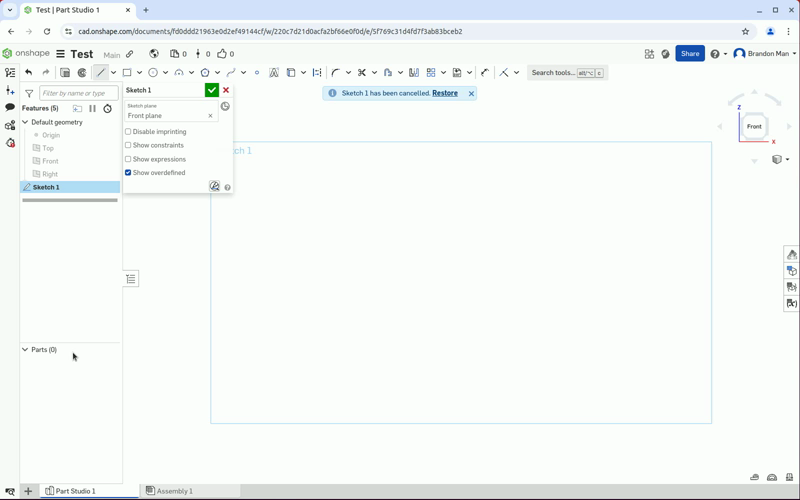
mouse_move(476, 282)
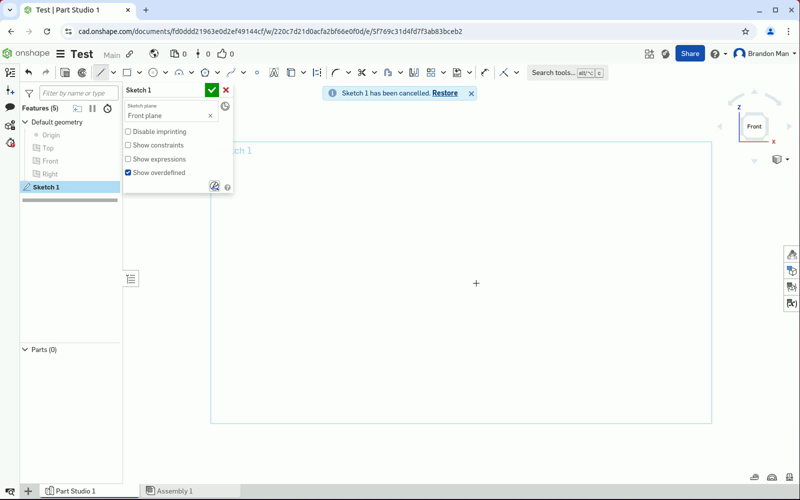
click(476, 282)
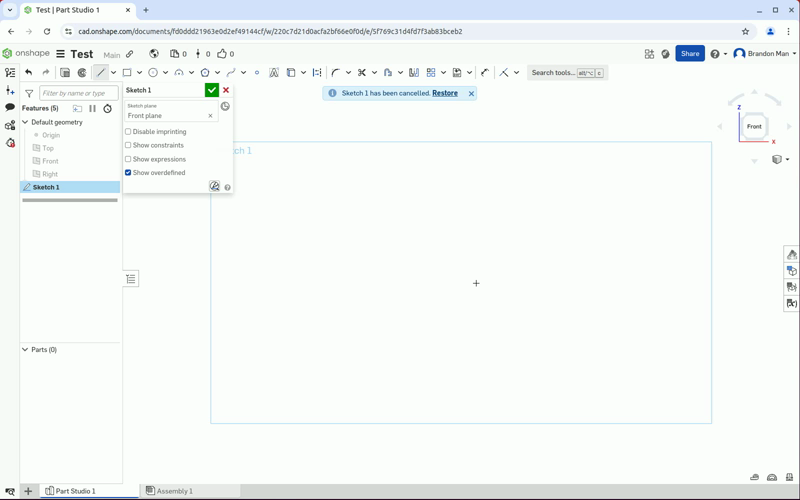
key_up(shift)
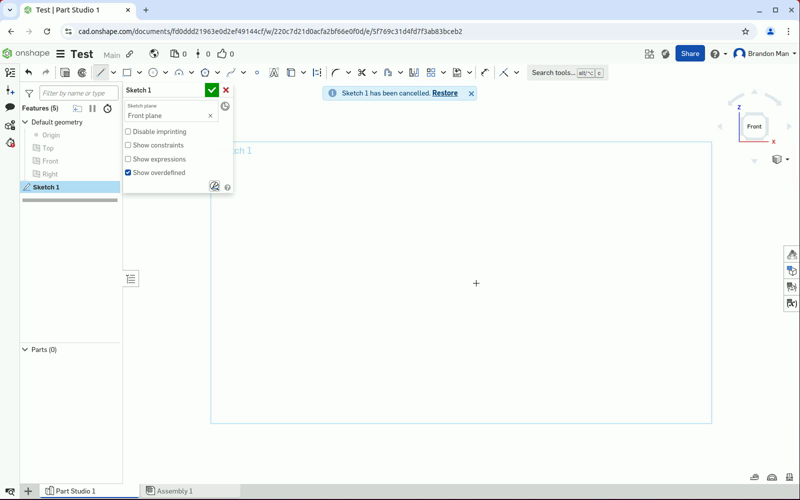
key_down(shift)
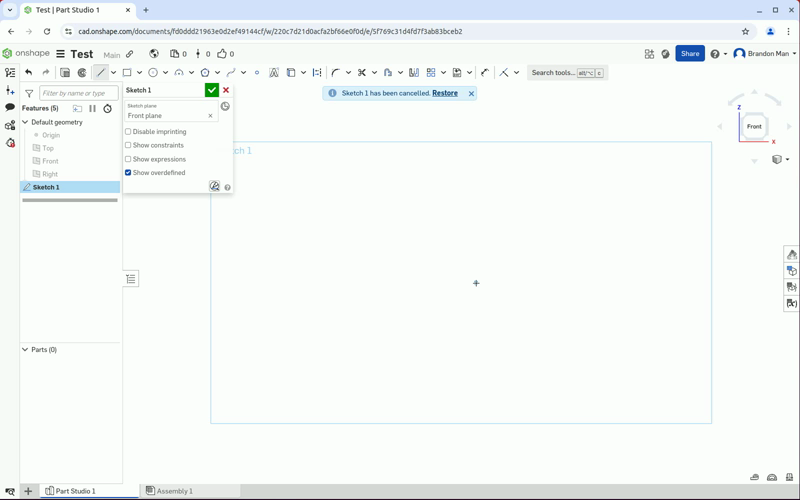
mouse_move(506, 282)
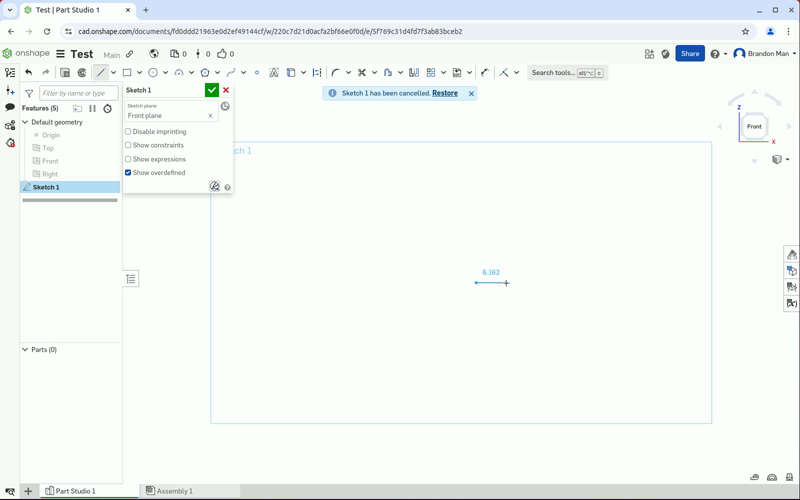
mouse_move(481, 282)
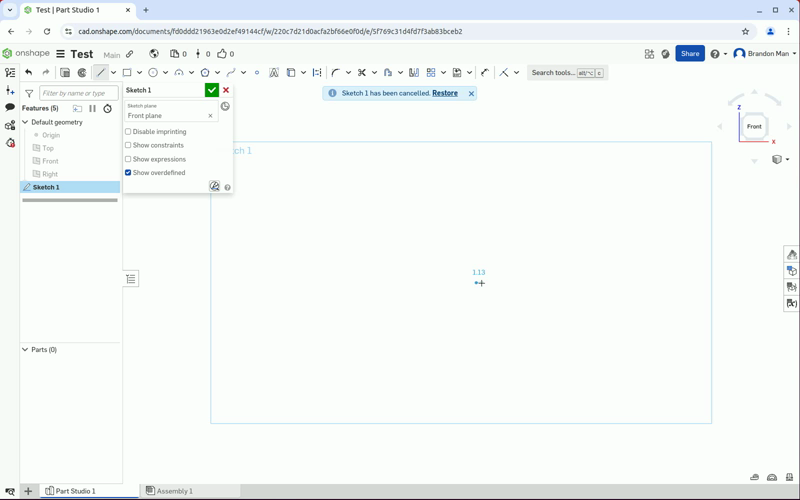
scroll(6)
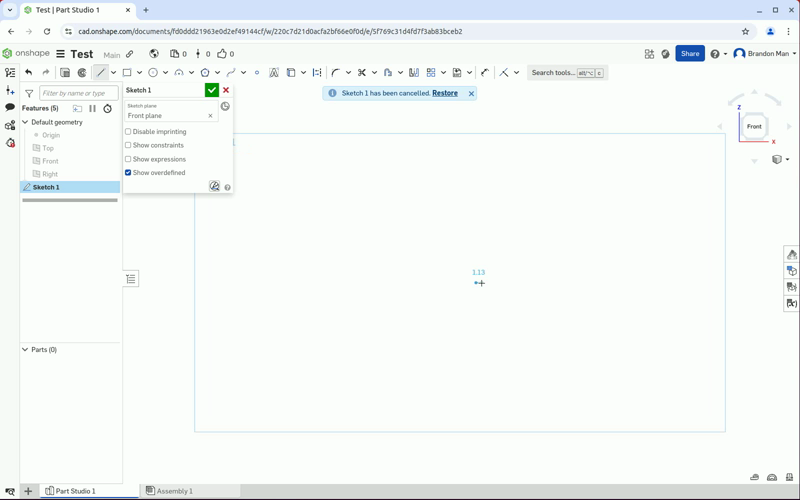
scroll(6)
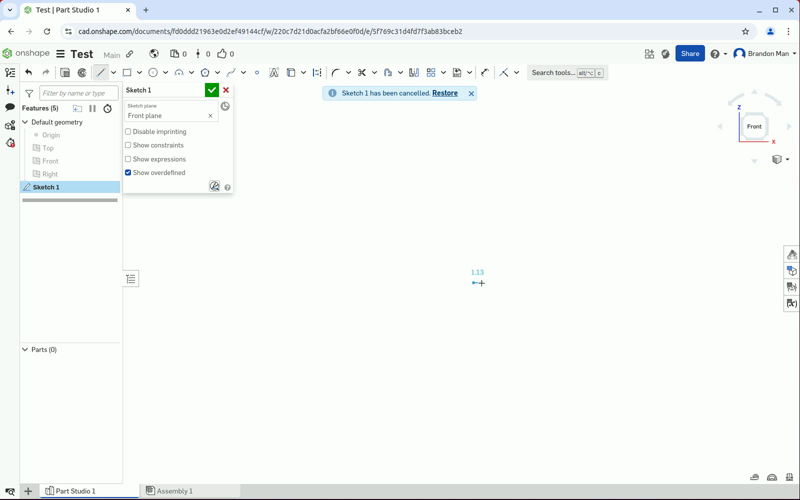
scroll(6)
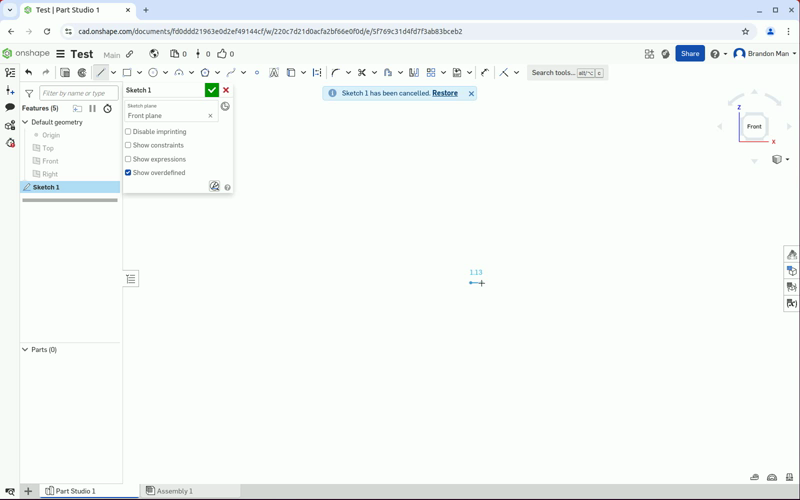
scroll(6)
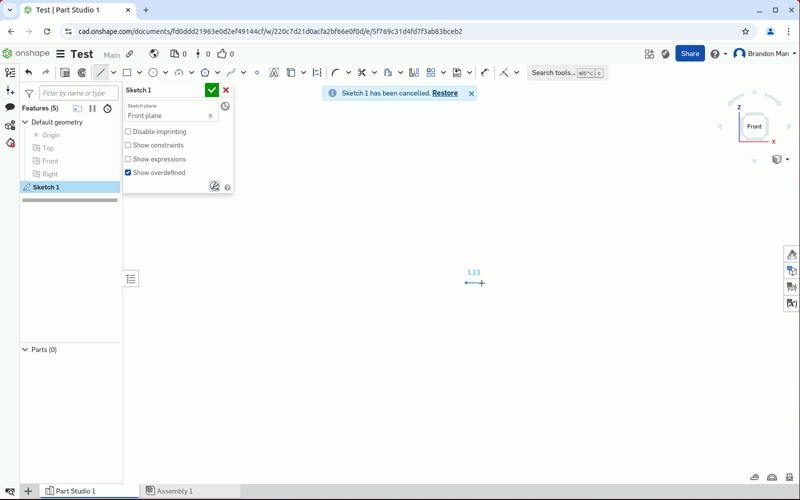
scroll(6)
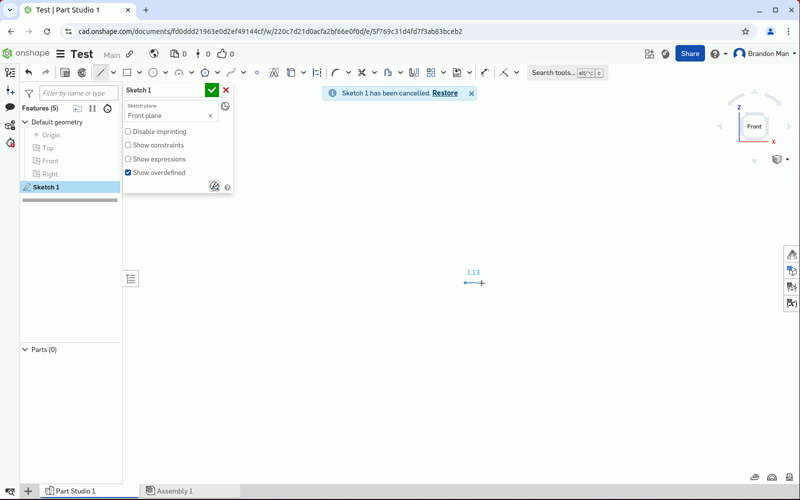
scroll(6)
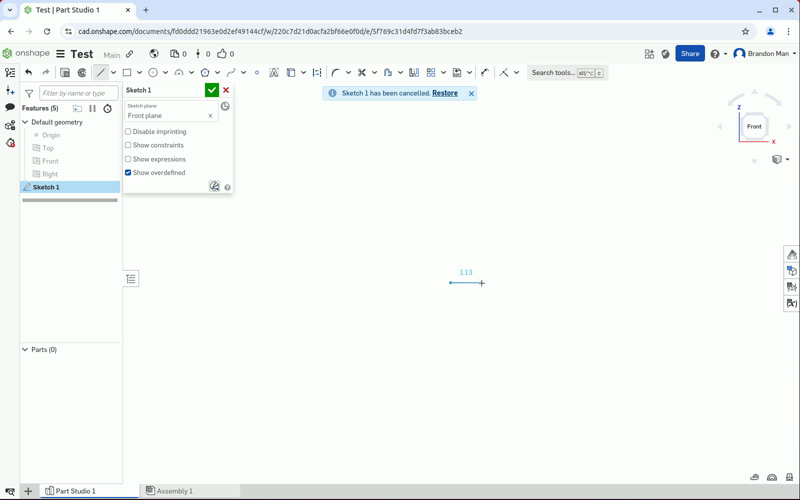
scroll(6)
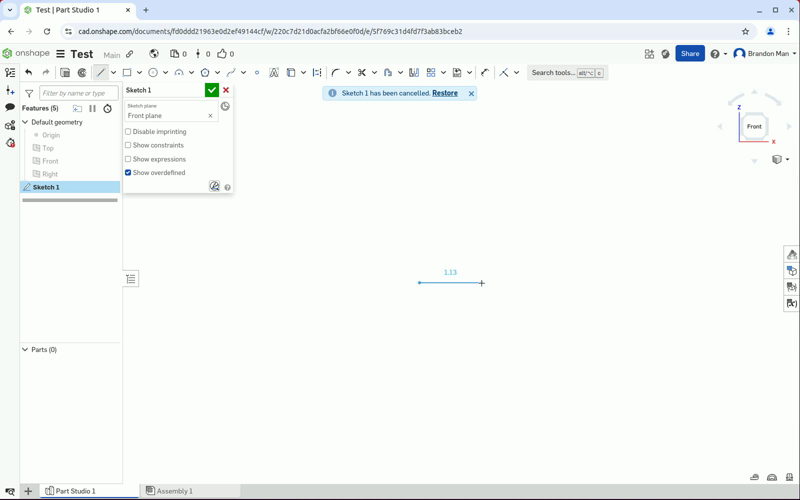
click(481, 282)
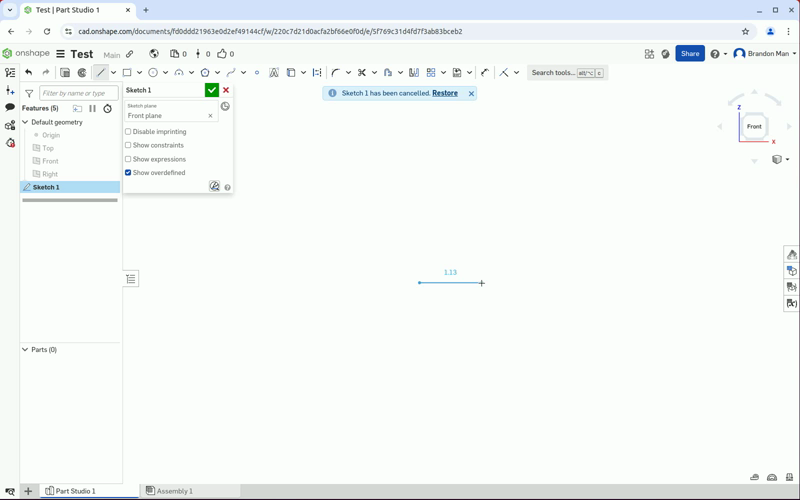
scroll(-6)
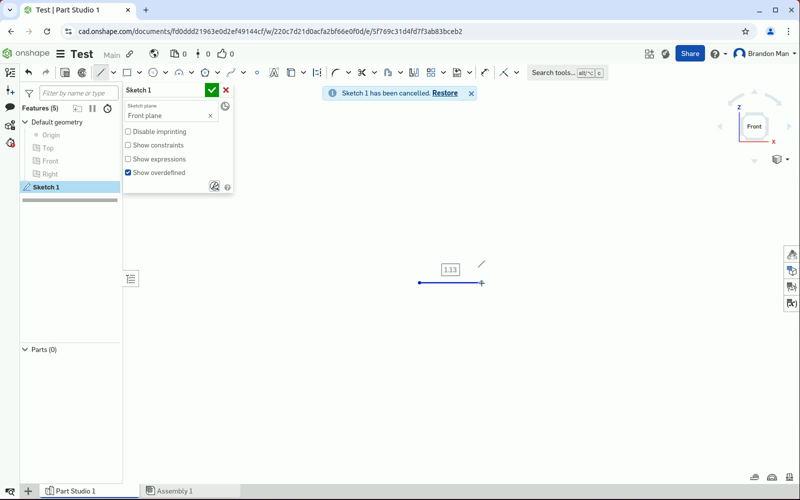
scroll(-6)
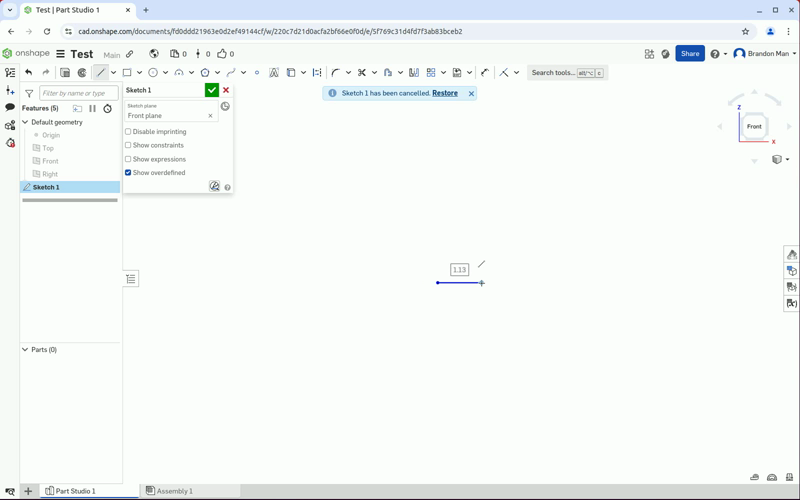
scroll(-6)
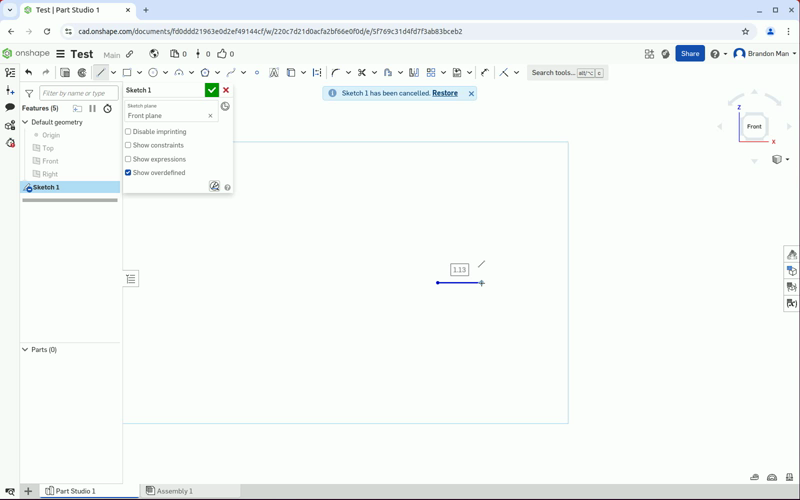
scroll(-6)
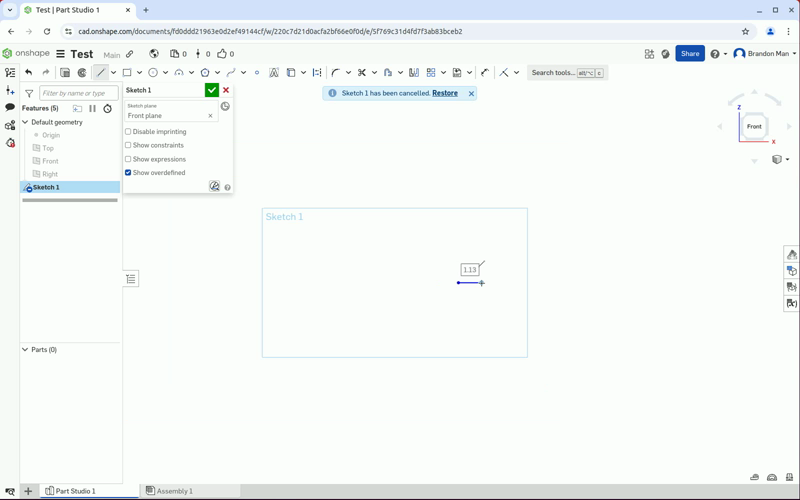
scroll(-6)
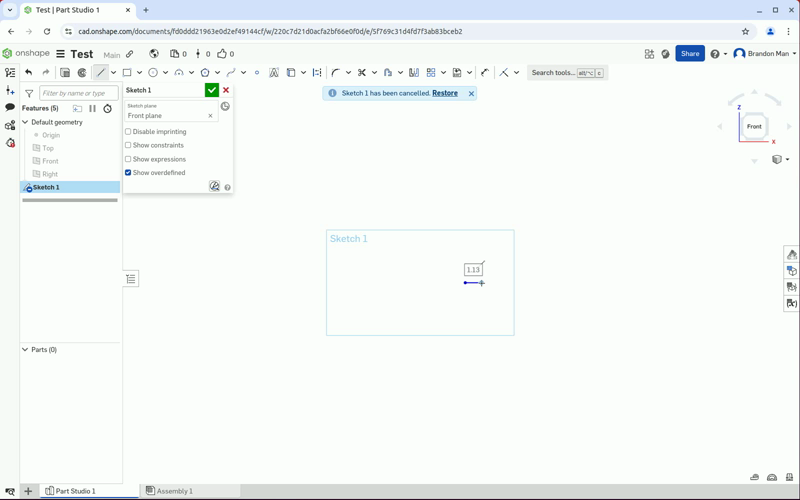
scroll(-6)
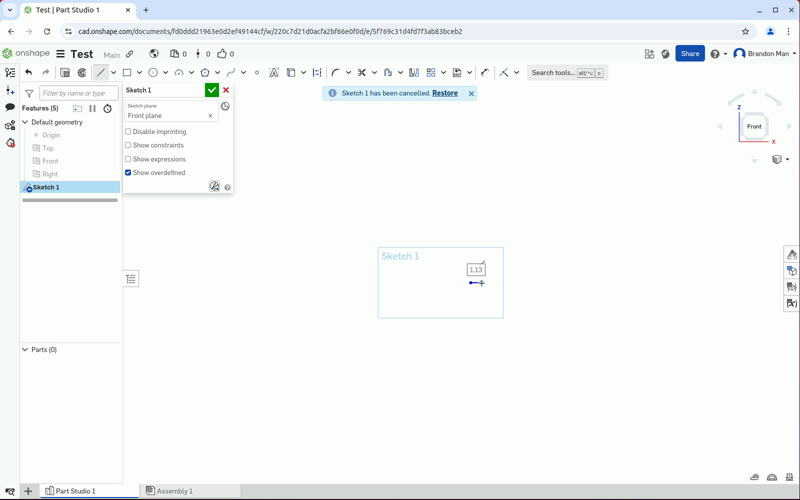
scroll(-6)
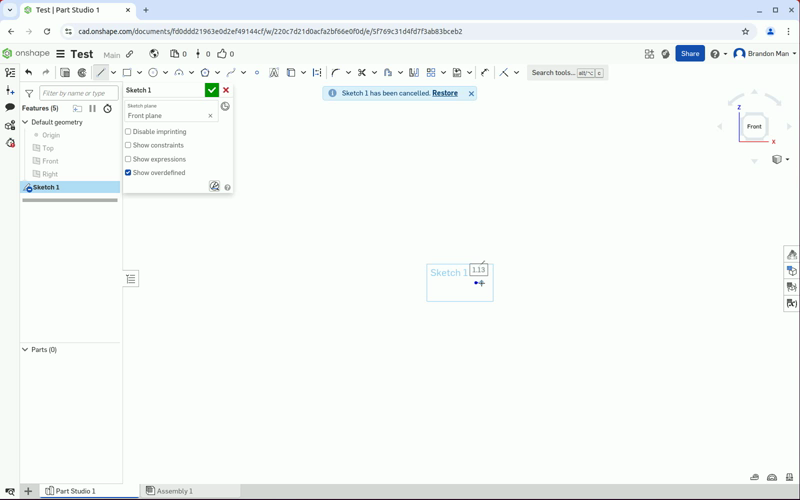
key_up(shift)
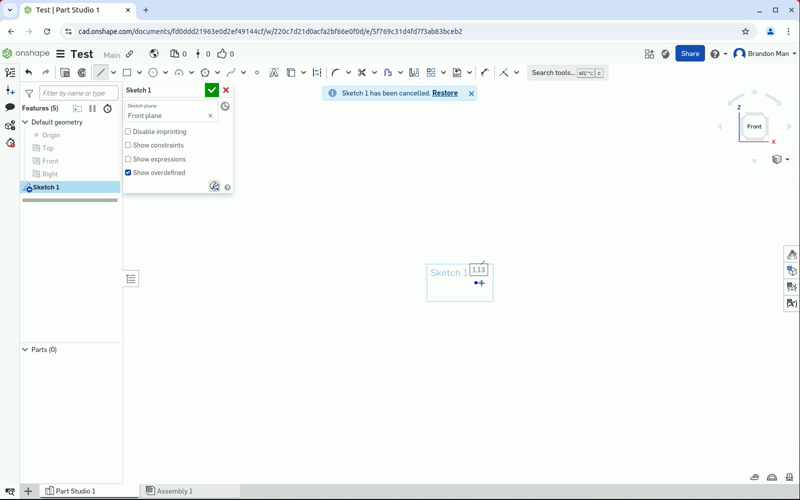
key_down(shift)
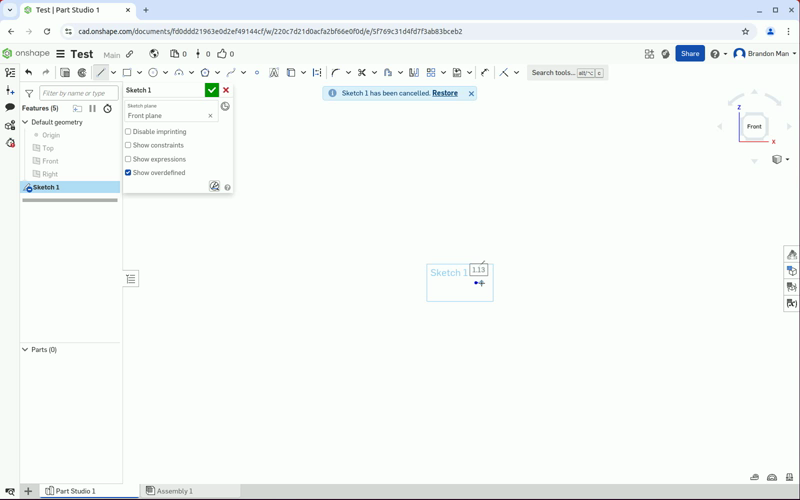
mouse_move(511, 282)
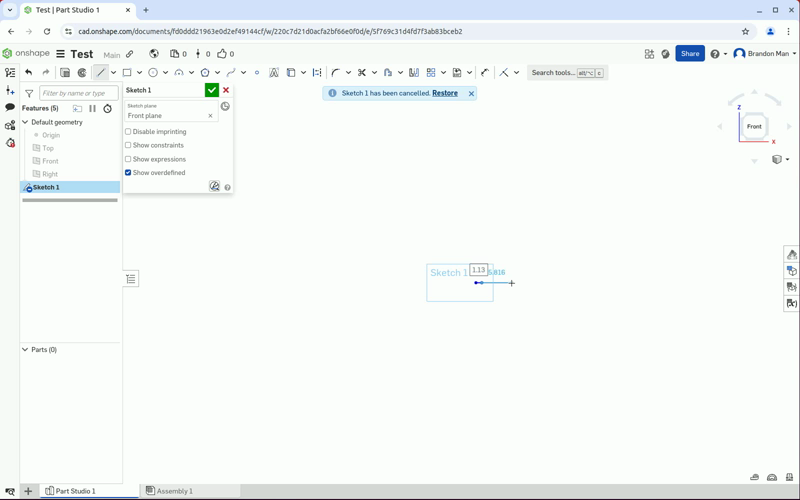
mouse_move(481, 277)
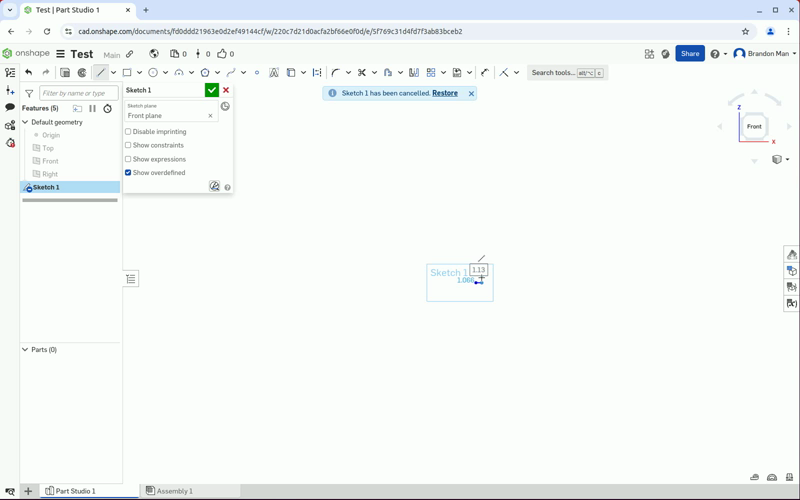
scroll(6)
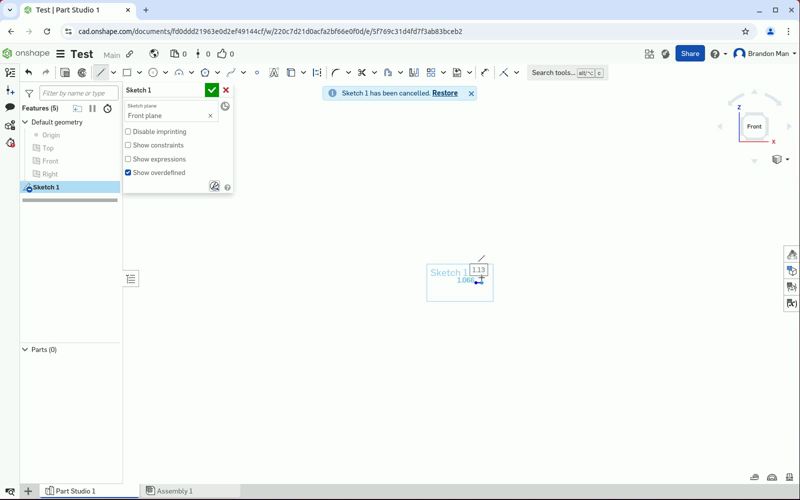
scroll(6)
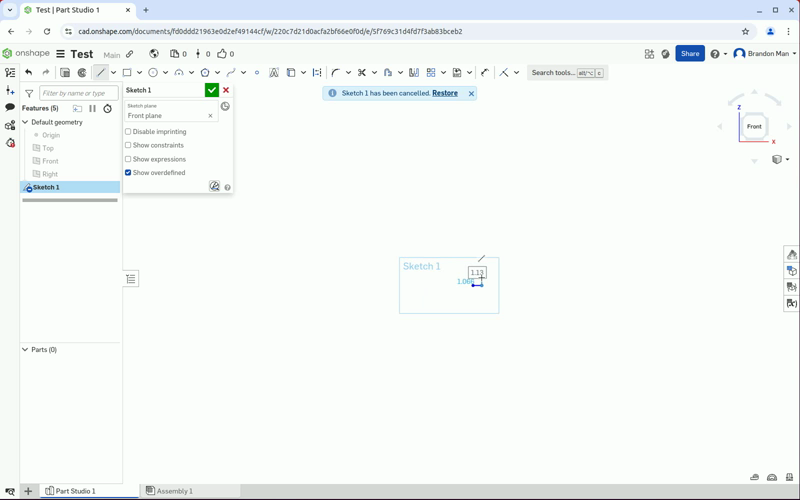
scroll(6)
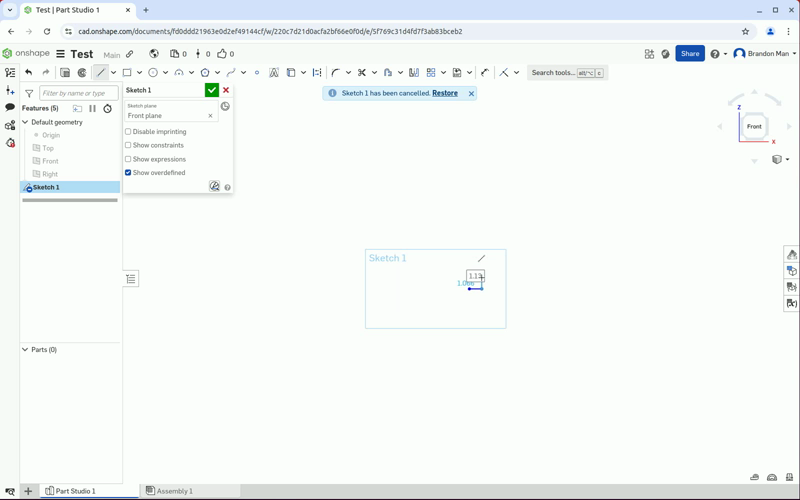
scroll(6)
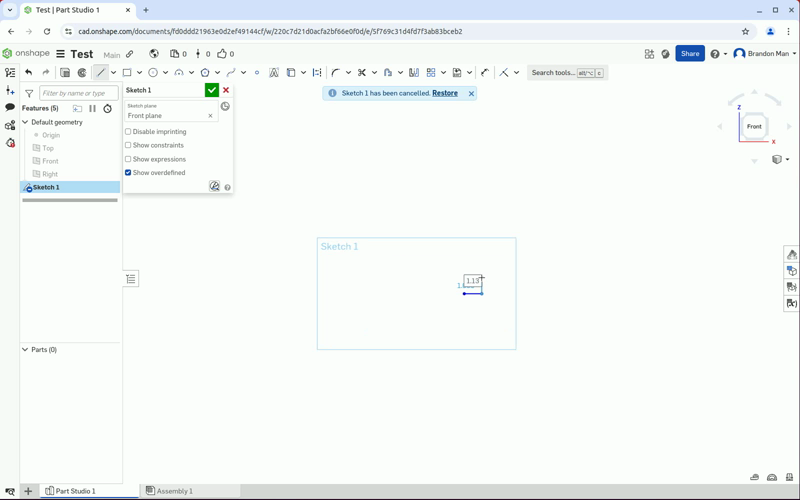
scroll(6)
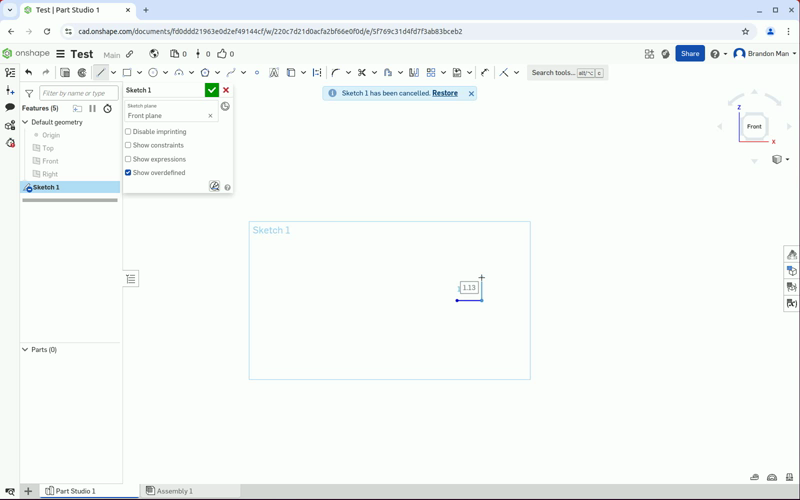
scroll(6)
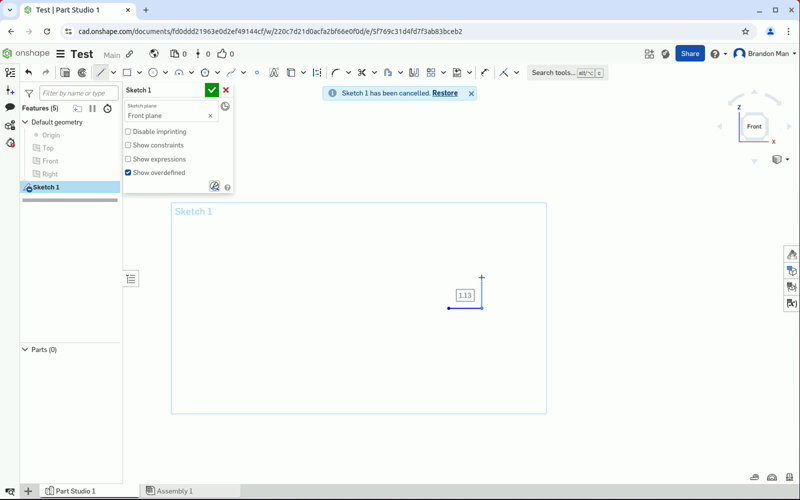
scroll(6)
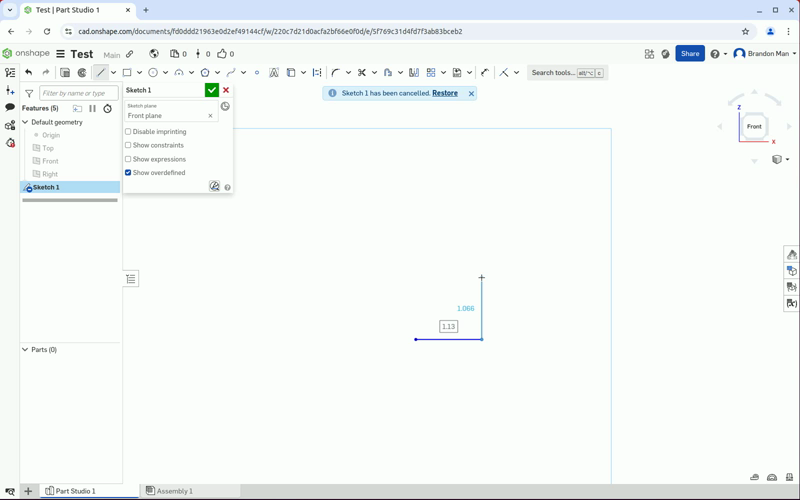
click(481, 277)
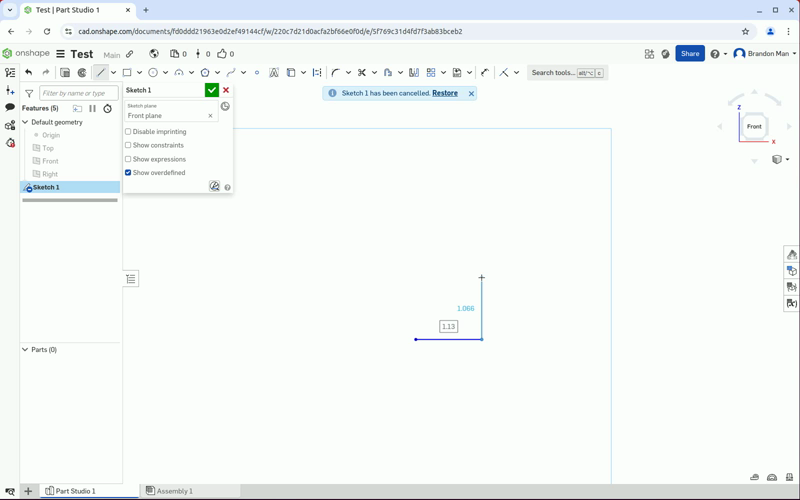
scroll(-6)
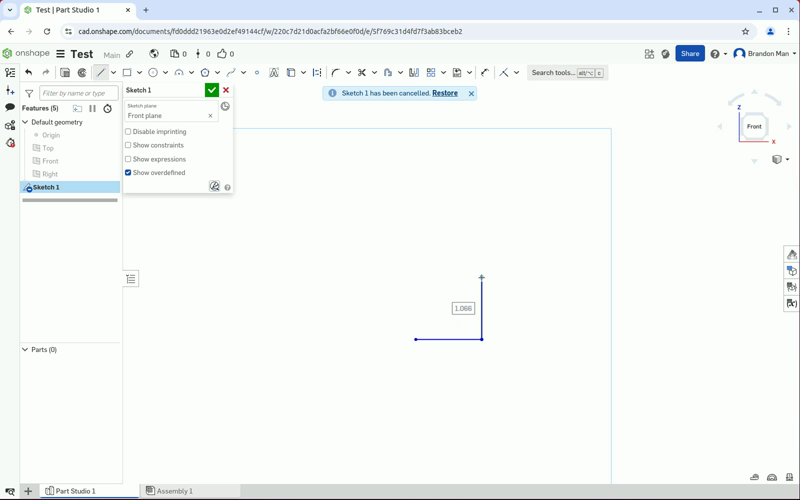
scroll(-6)
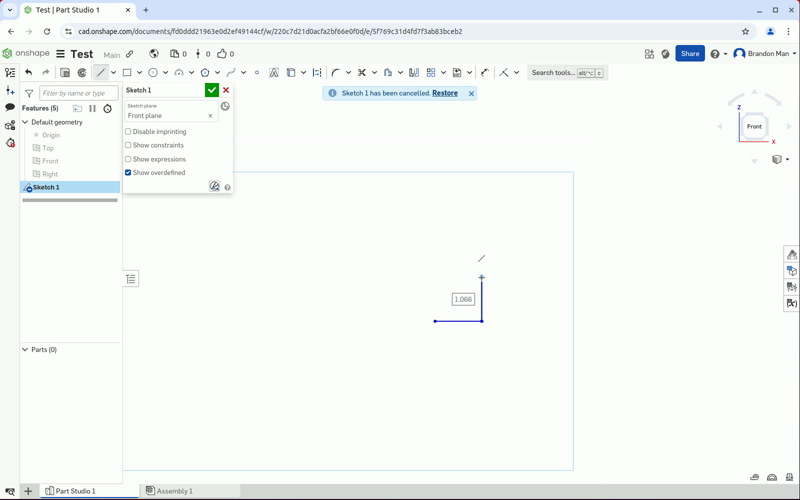
scroll(-6)
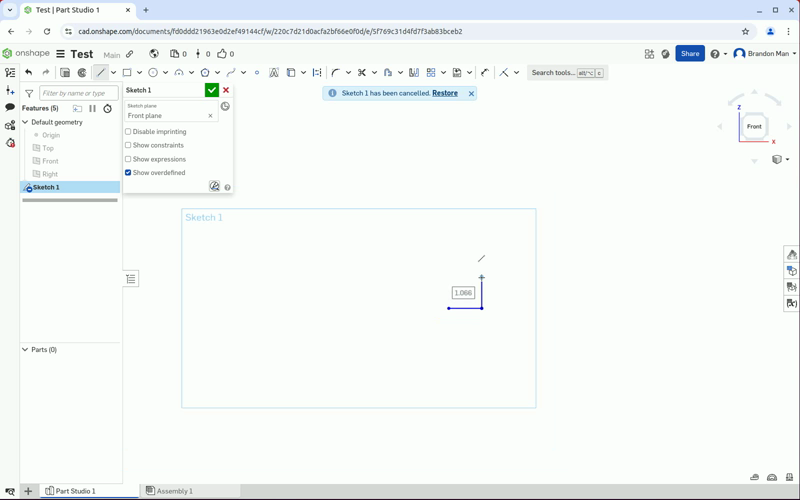
scroll(-6)
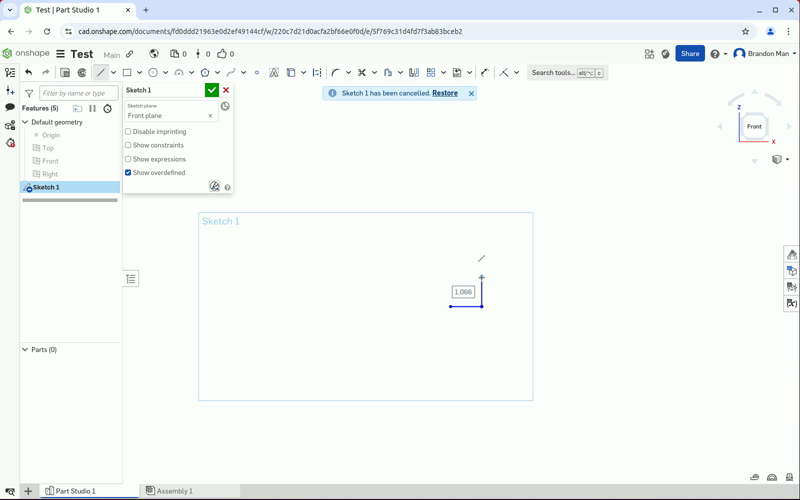
scroll(-6)
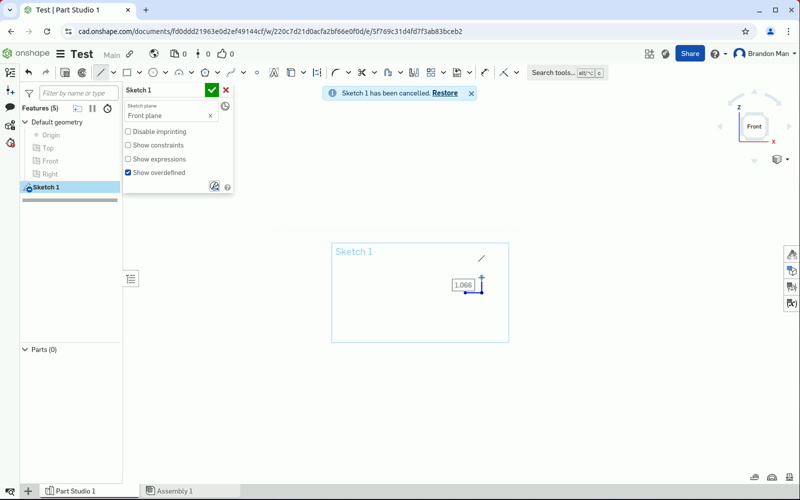
scroll(-6)
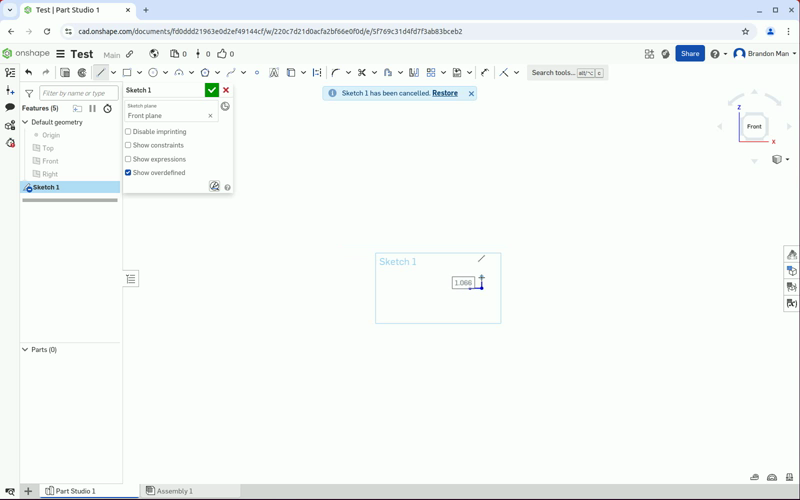
scroll(-6)
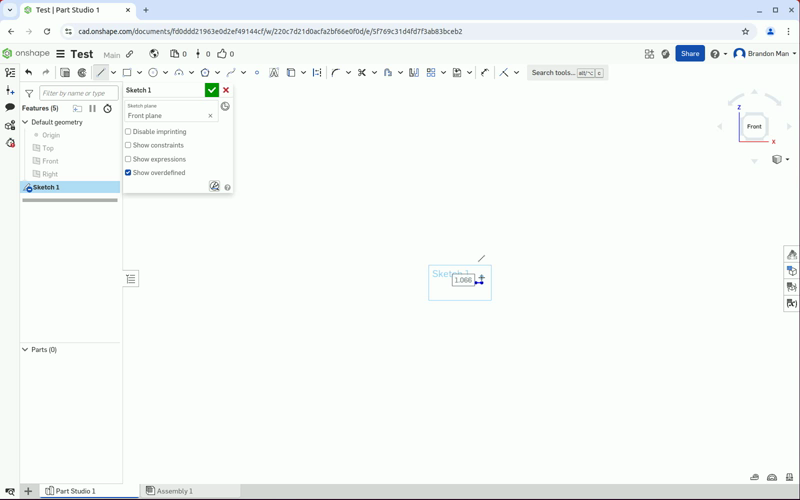
key_up(shift)
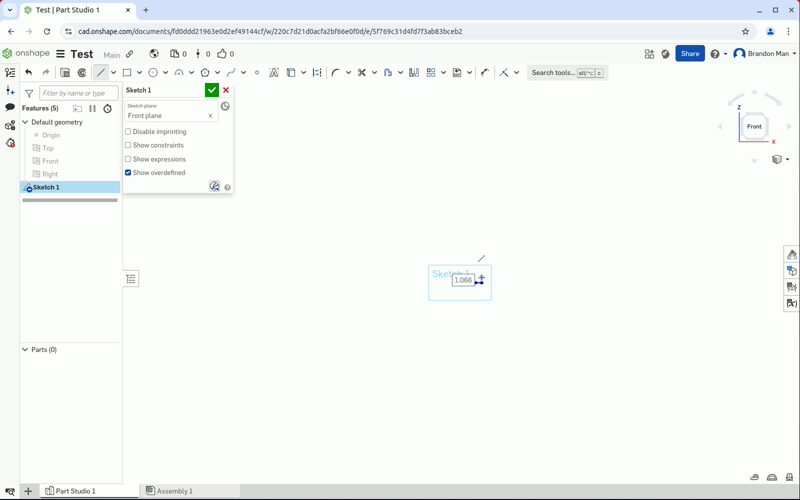
key_down(shift)
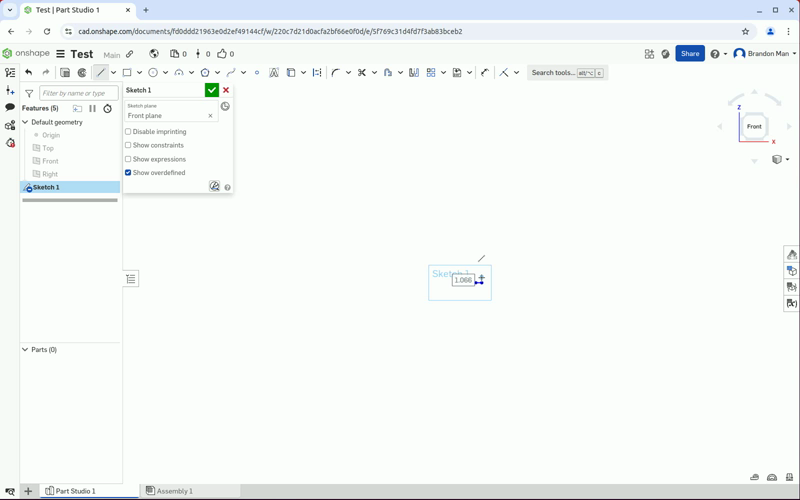
mouse_move(511, 277)
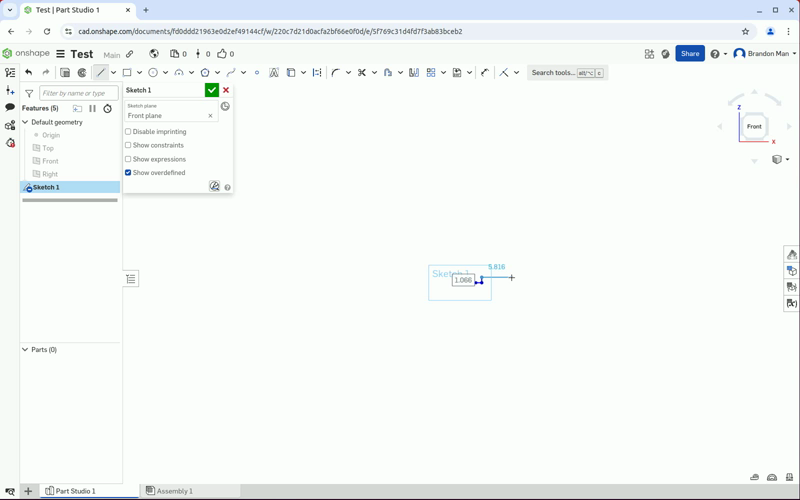
mouse_move(476, 277)
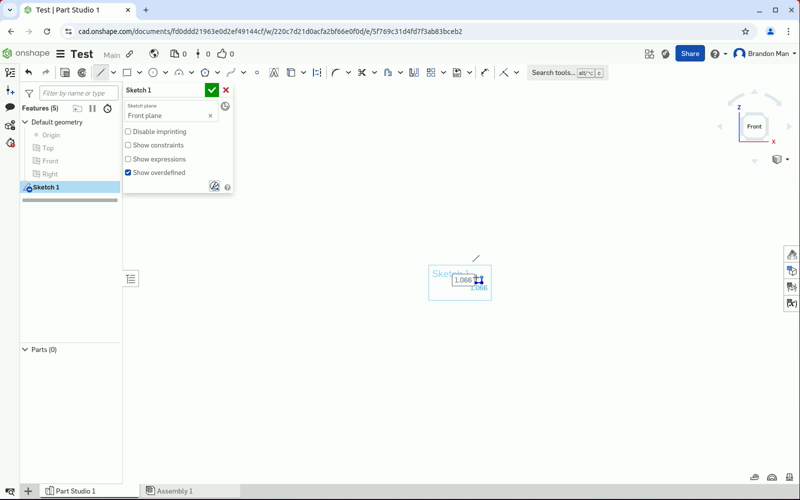
scroll(6)
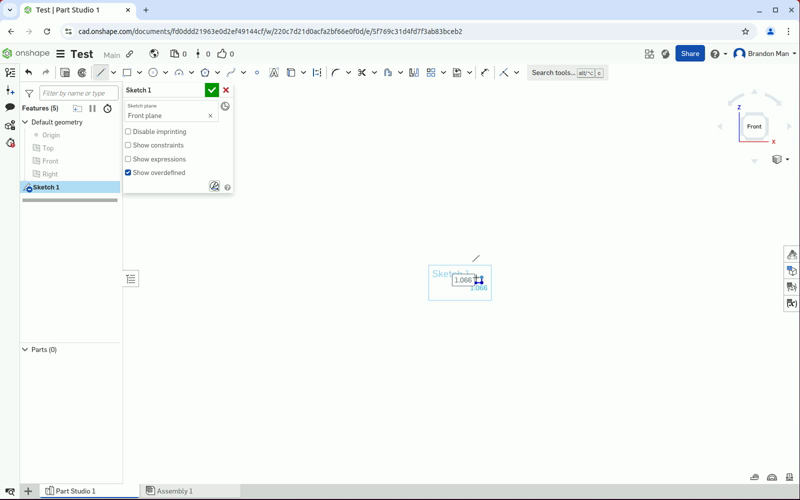
scroll(6)
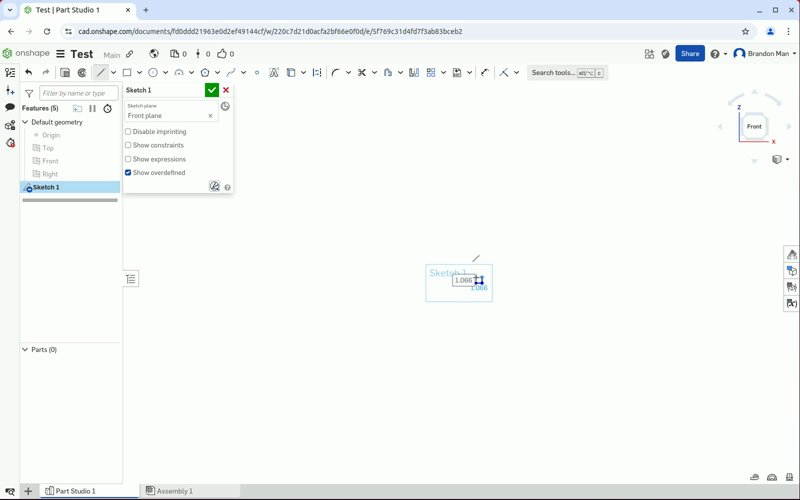
scroll(6)
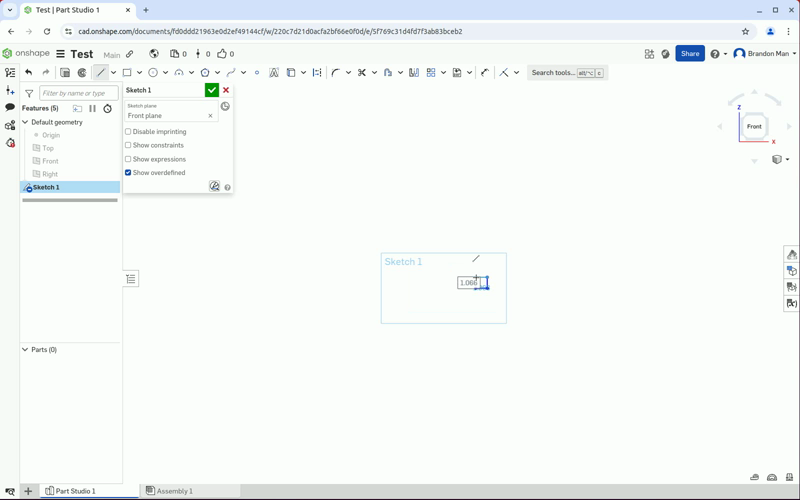
scroll(6)
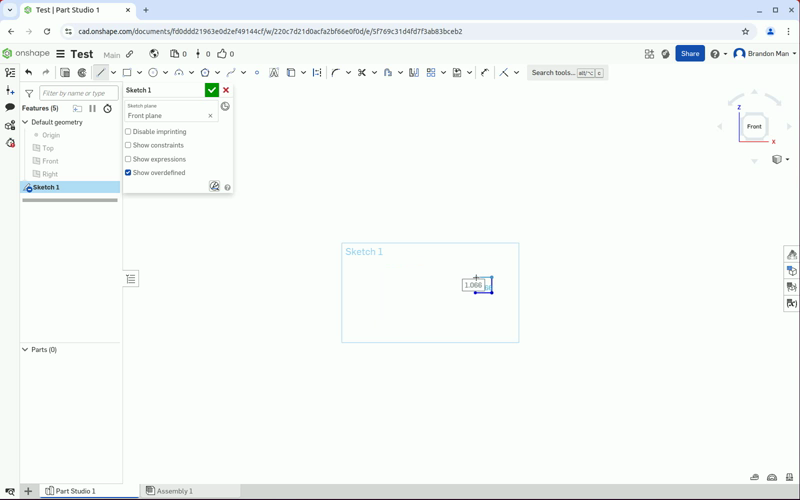
scroll(6)
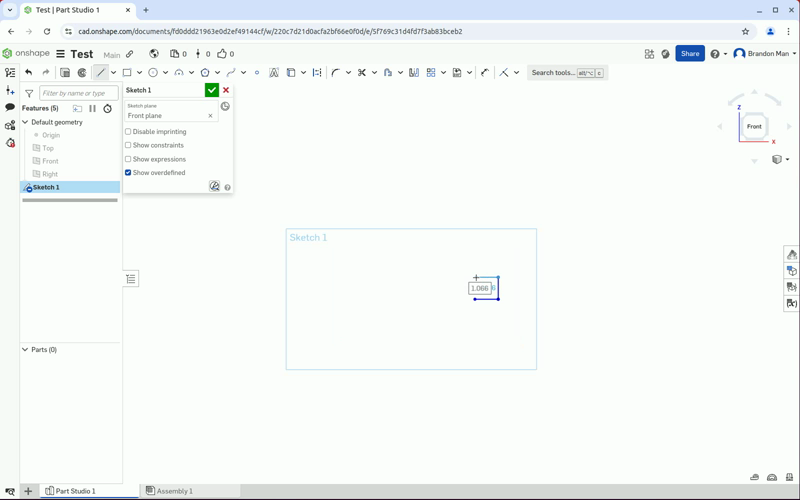
scroll(6)
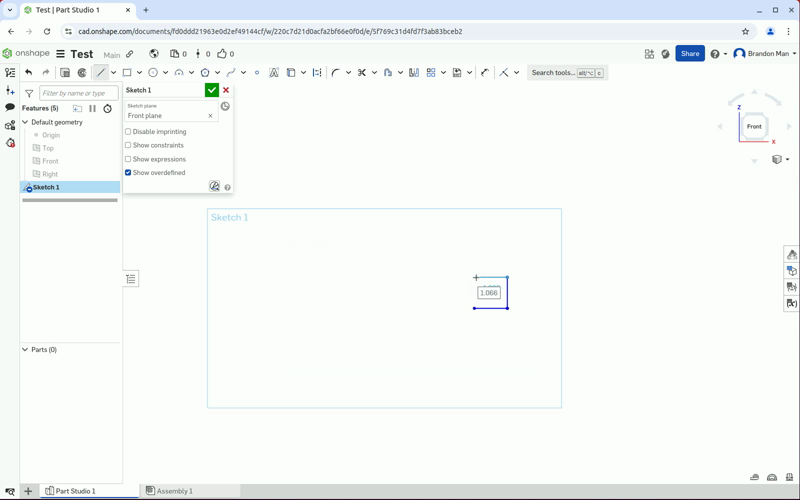
scroll(6)
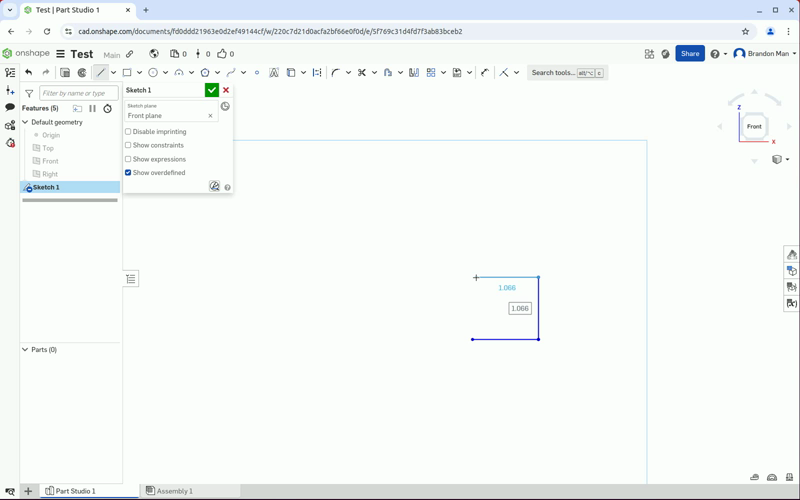
click(476, 277)
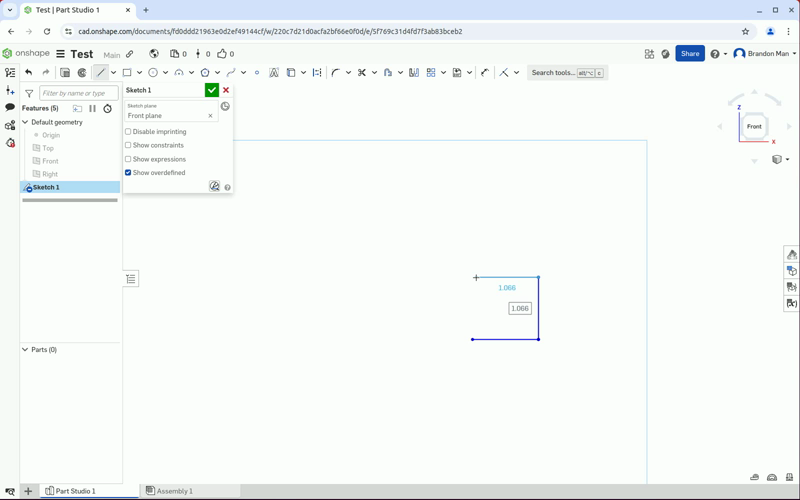
scroll(-6)
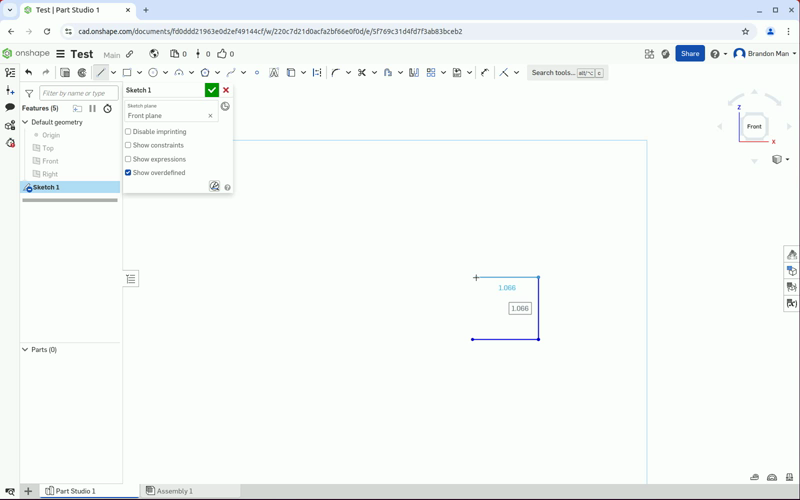
scroll(-6)
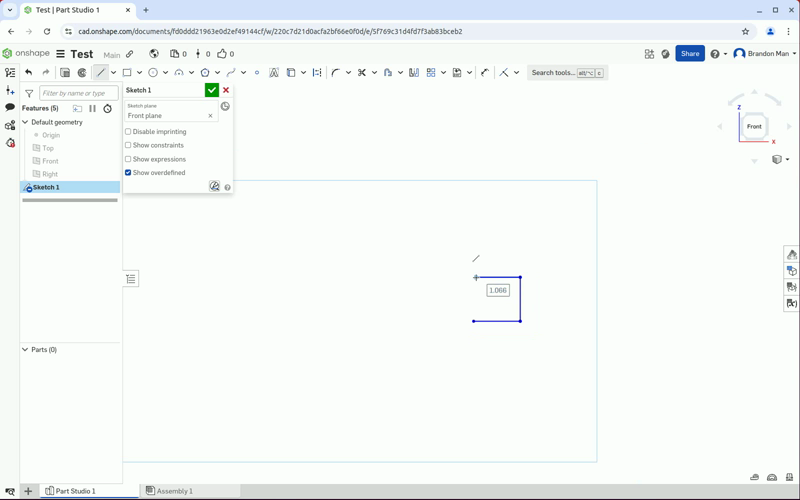
scroll(-6)
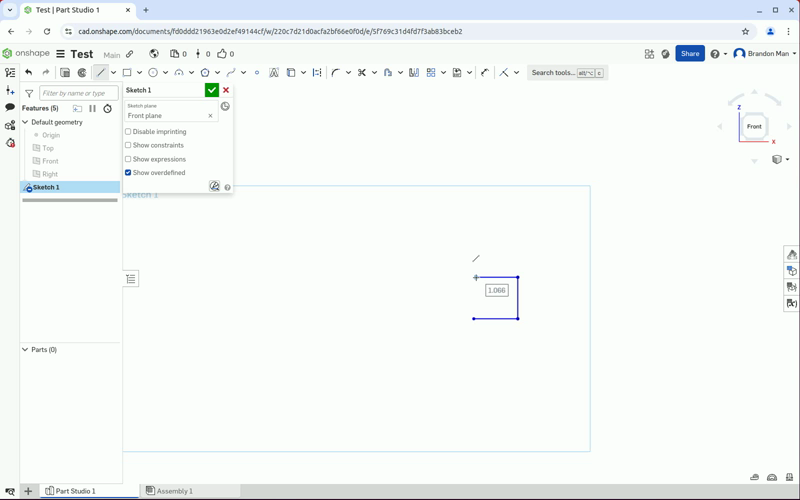
scroll(-6)
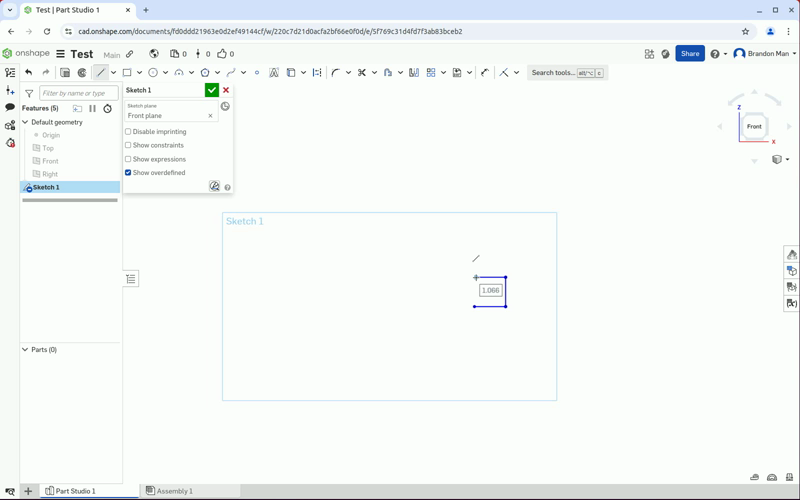
scroll(-6)
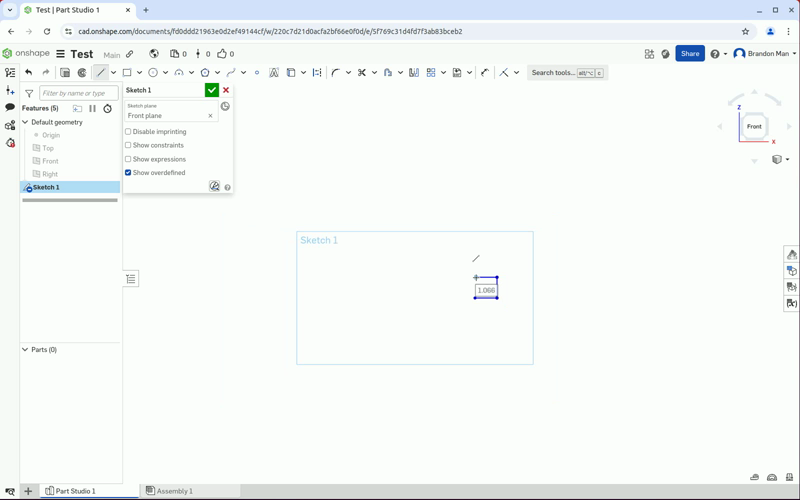
scroll(-6)
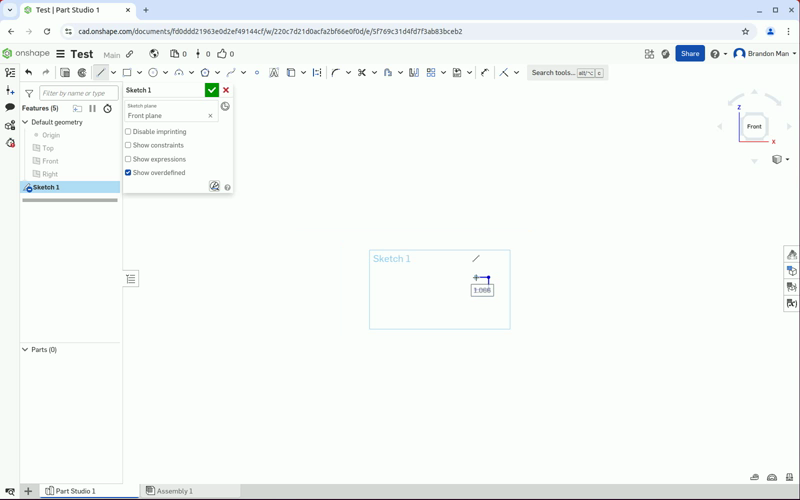
scroll(-6)
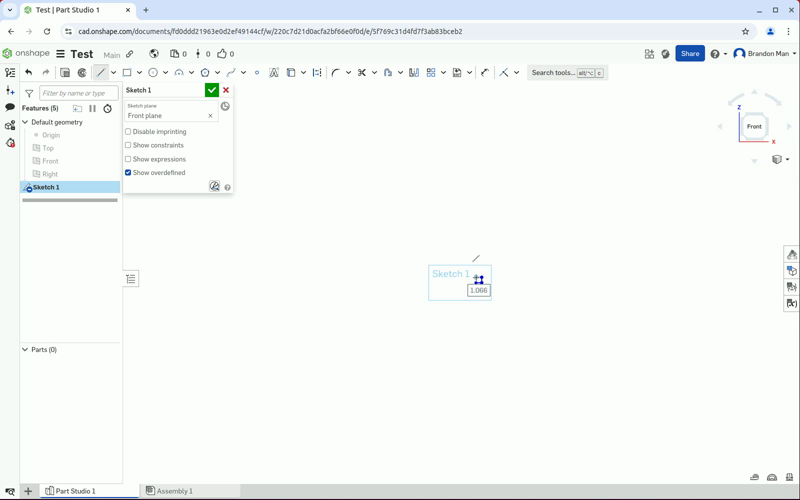
key_up(shift)
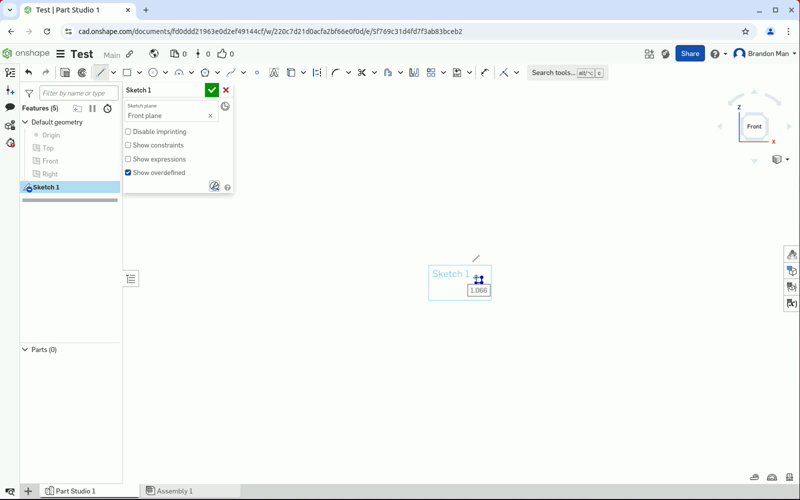
mouse_move(506, 277)
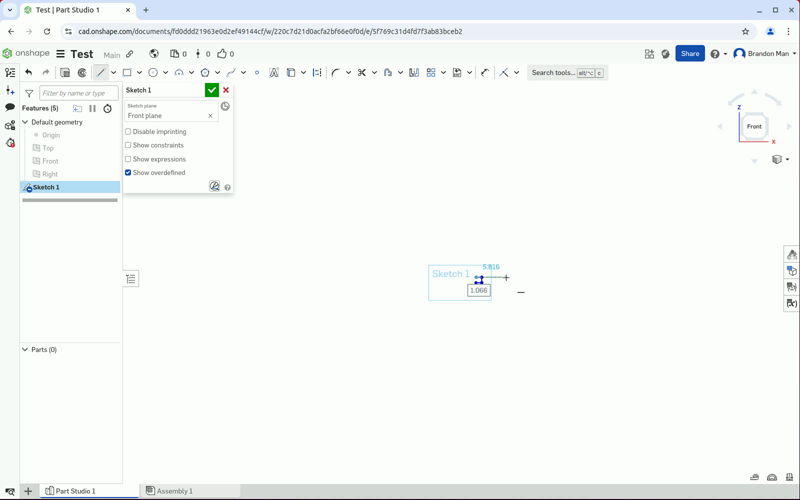
key_down(shift)
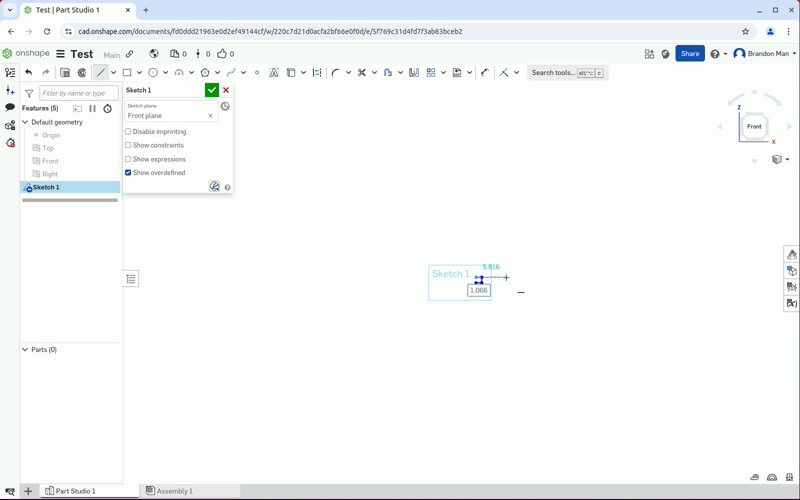
mouse_move(476, 282)
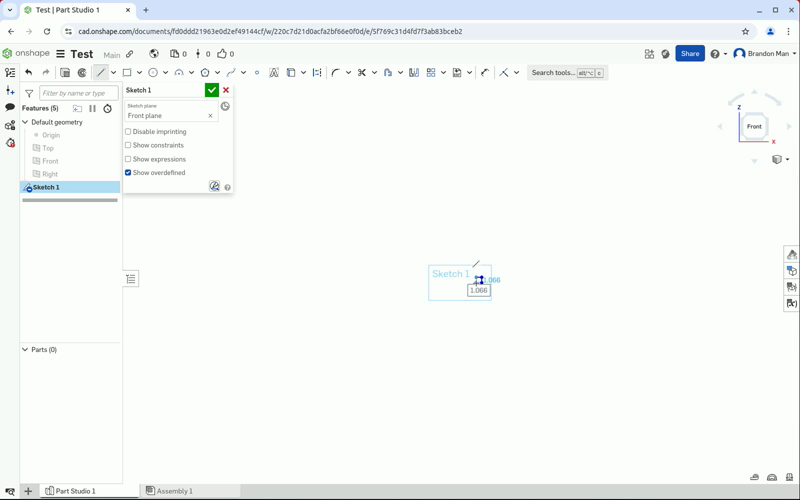
scroll(6)
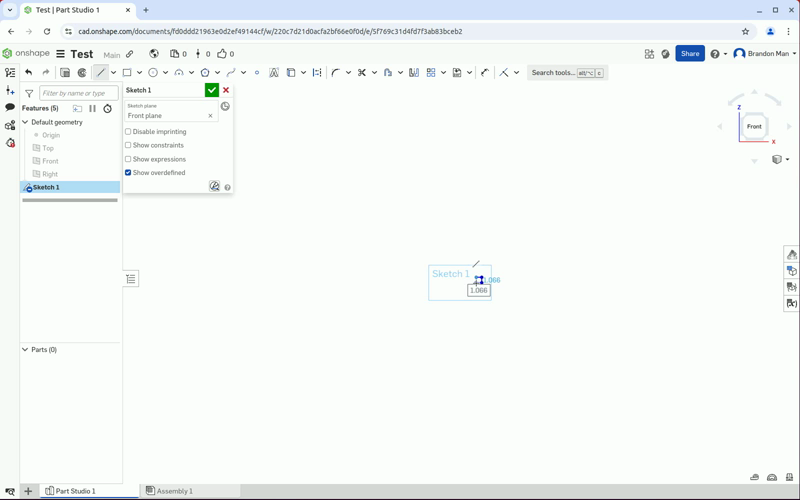
scroll(6)
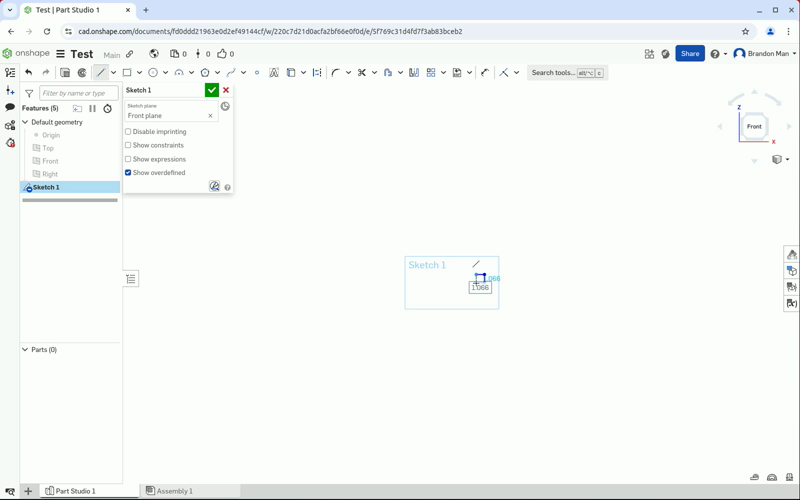
scroll(6)
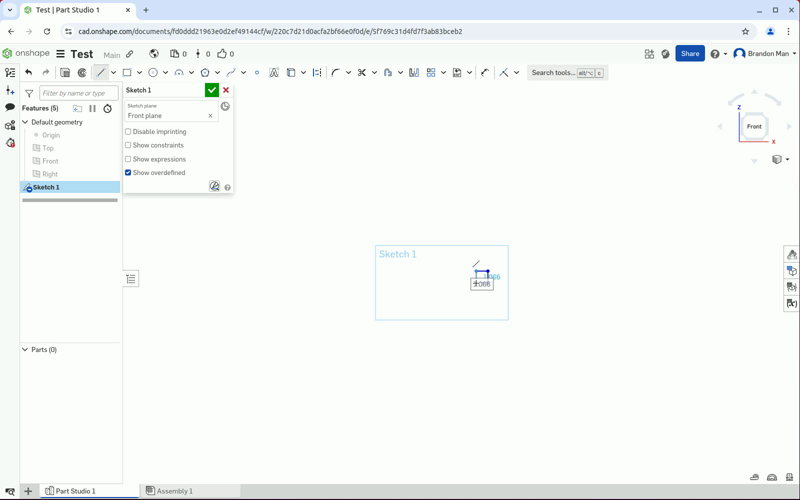
scroll(6)
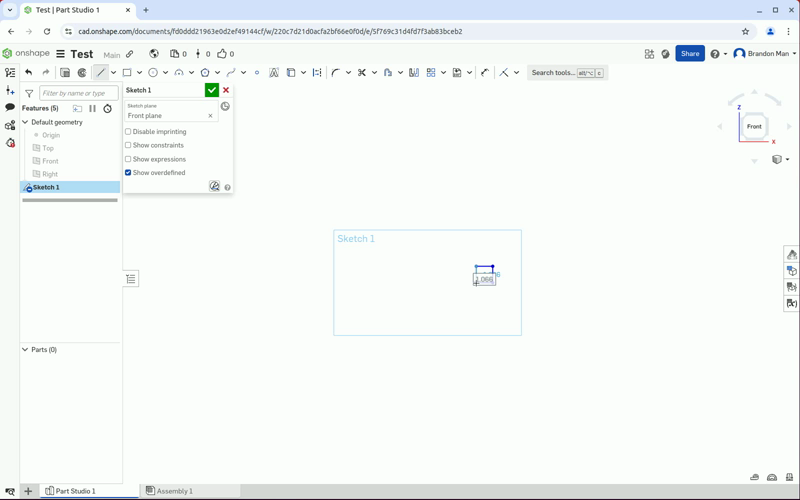
scroll(6)
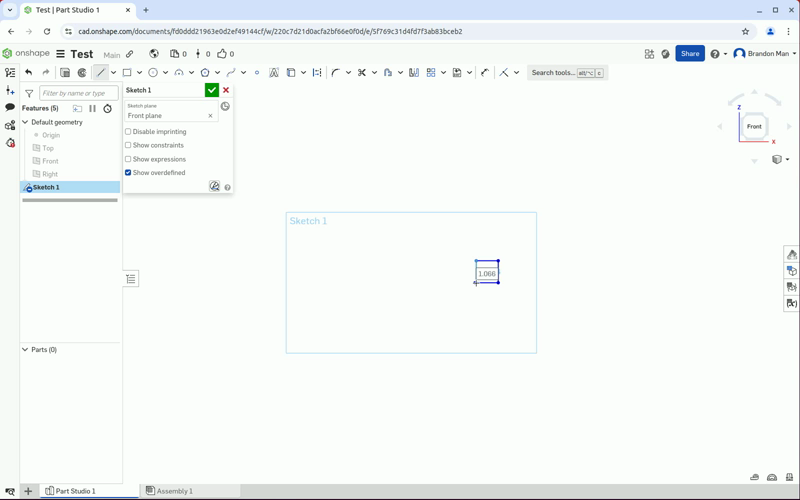
scroll(6)
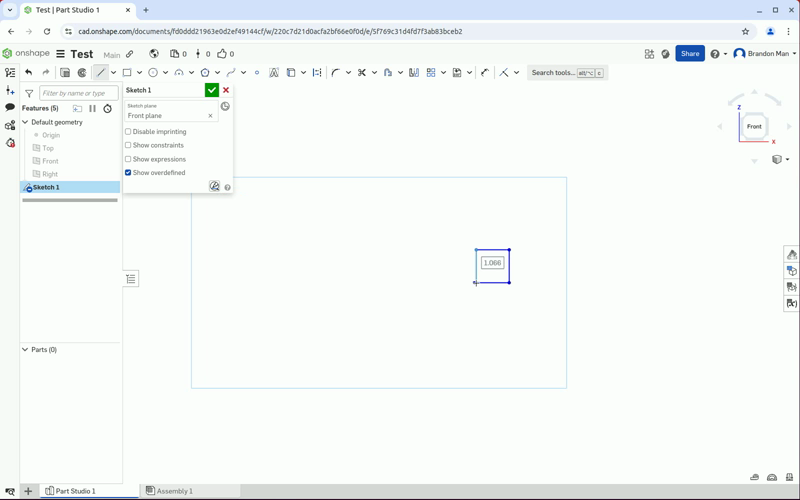
scroll(6)
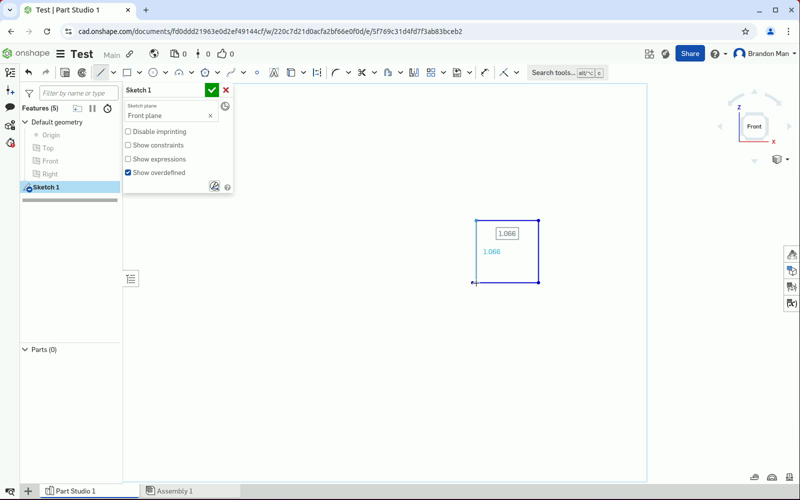
key_up(shift)
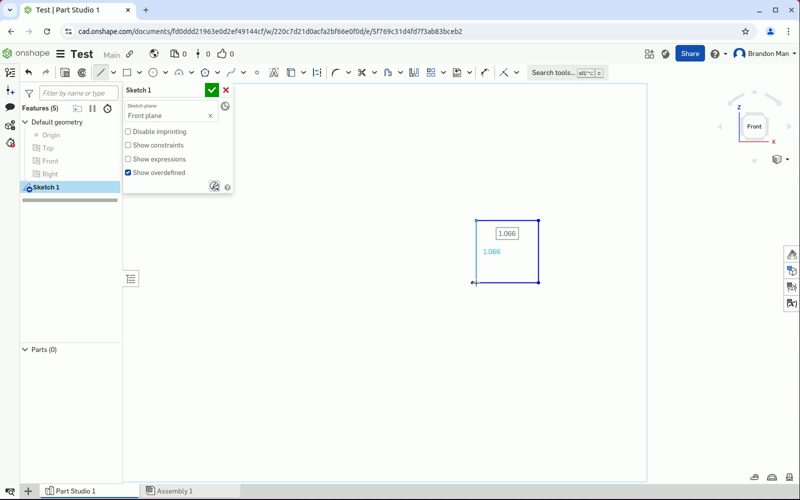
click(476, 282)
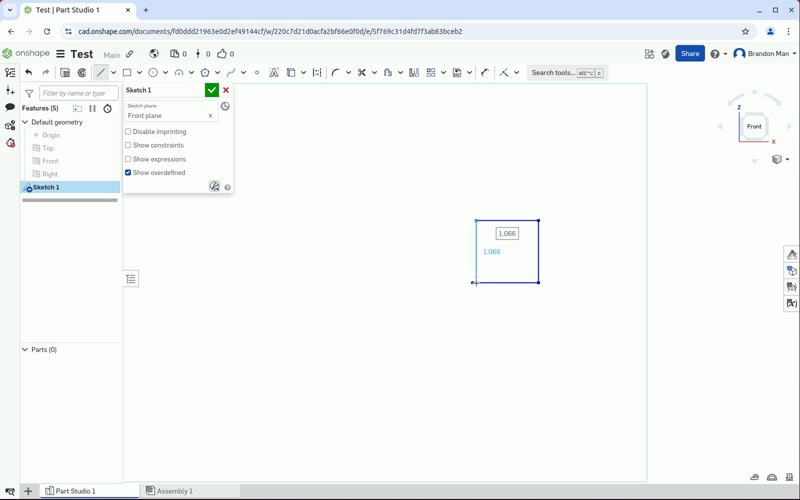
scroll(-6)
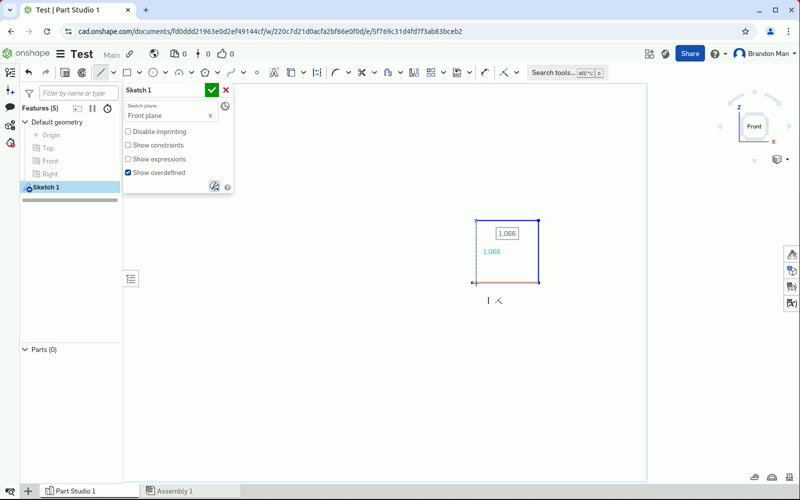
scroll(-6)
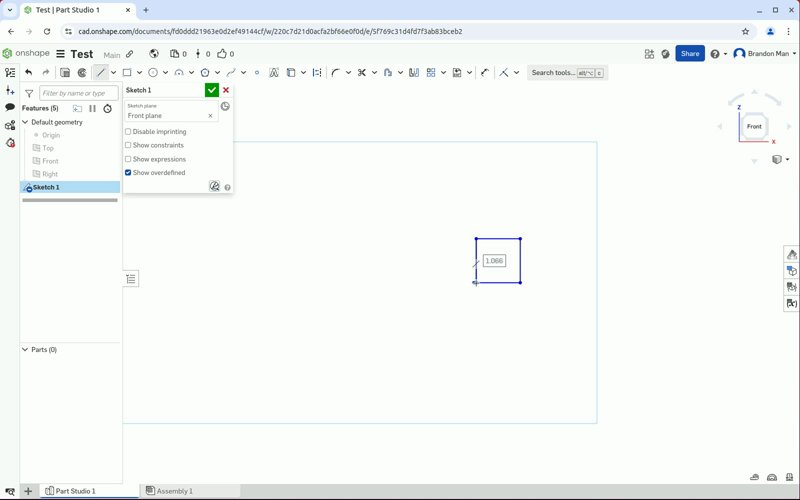
scroll(-6)
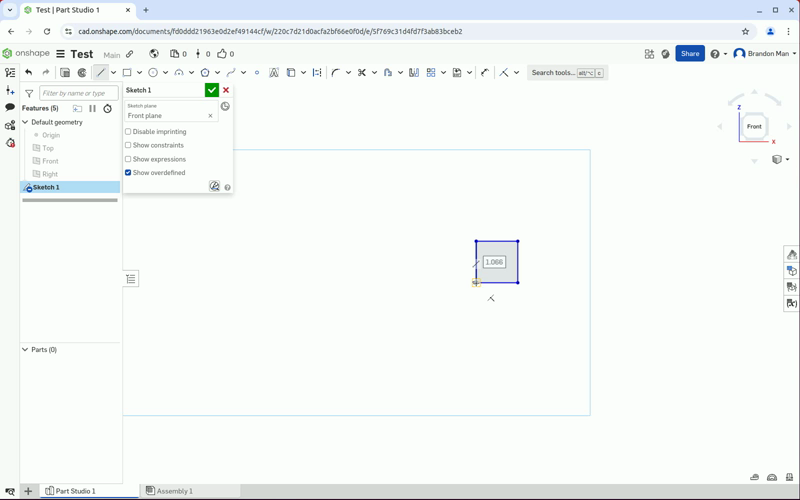
scroll(-6)
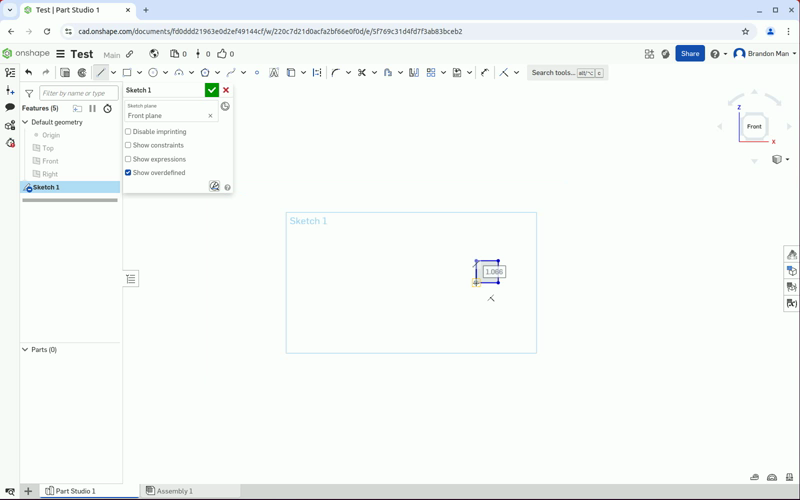
scroll(-6)
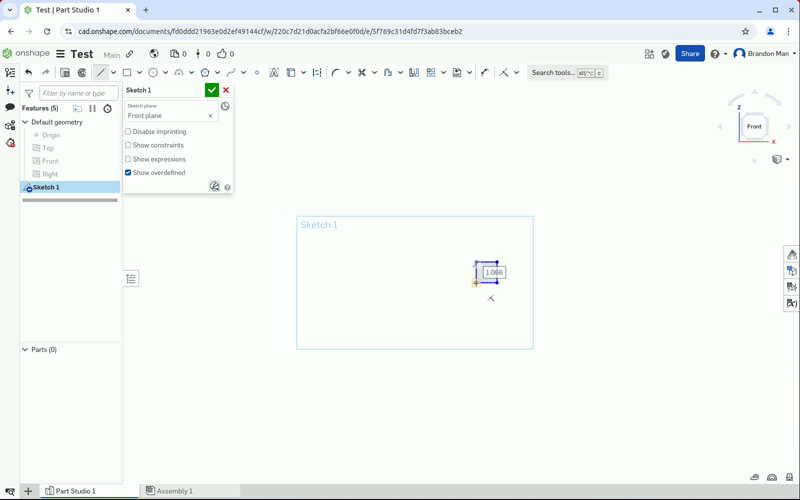
scroll(-6)
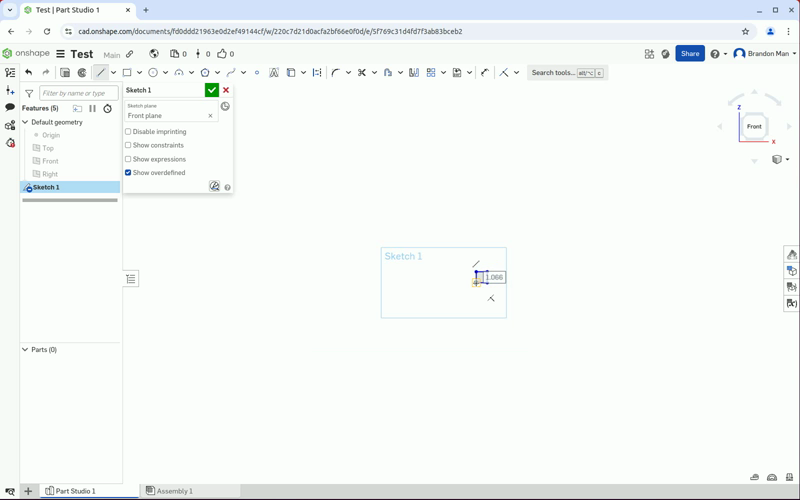
scroll(-6)
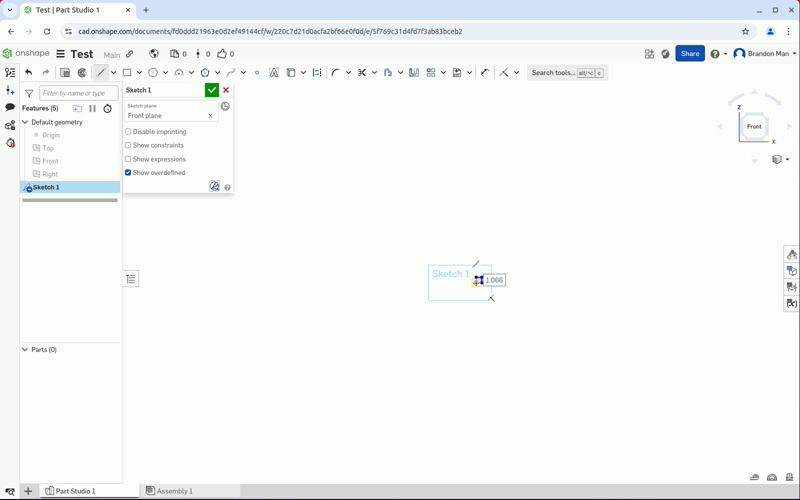
key(esc)
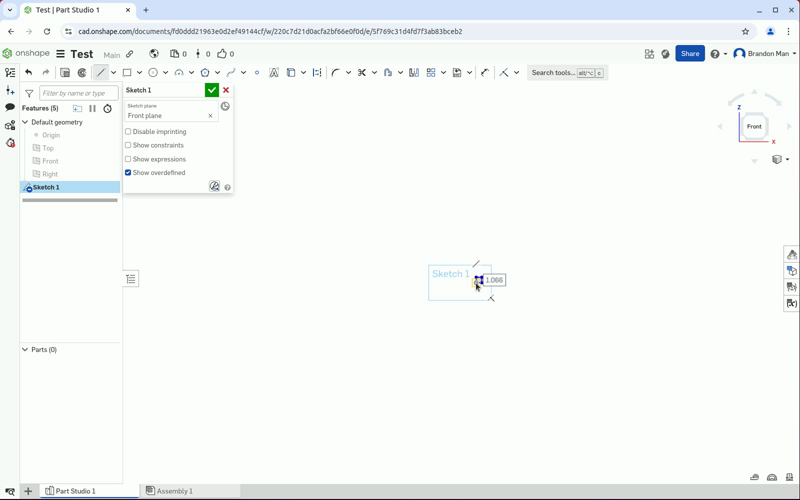
mouse_move(480, 278)
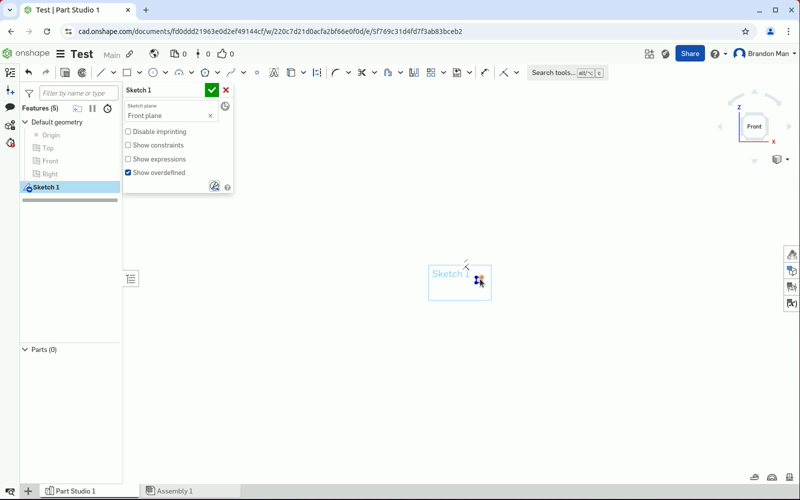
scroll(6)
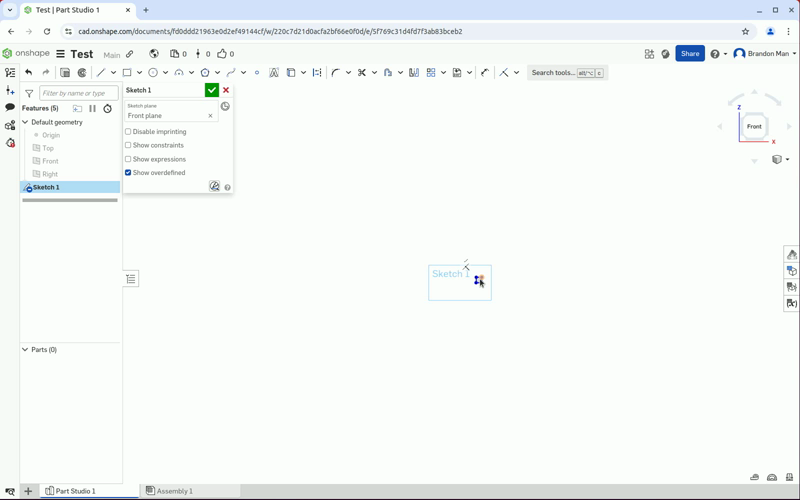
scroll(6)
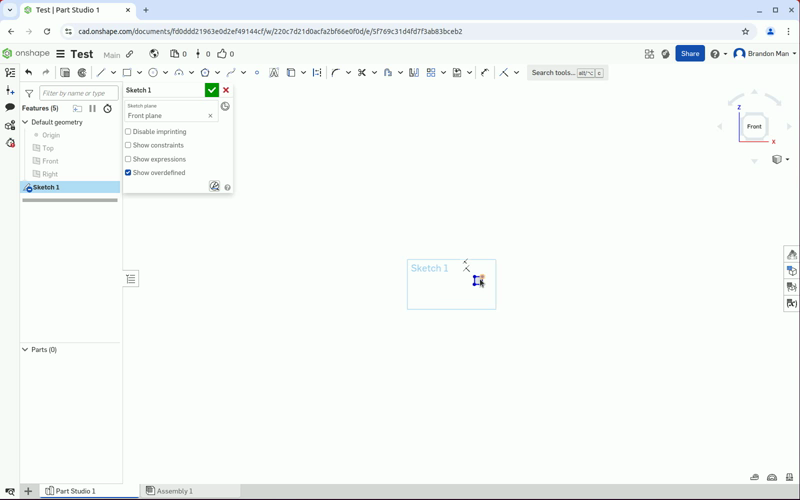
scroll(6)
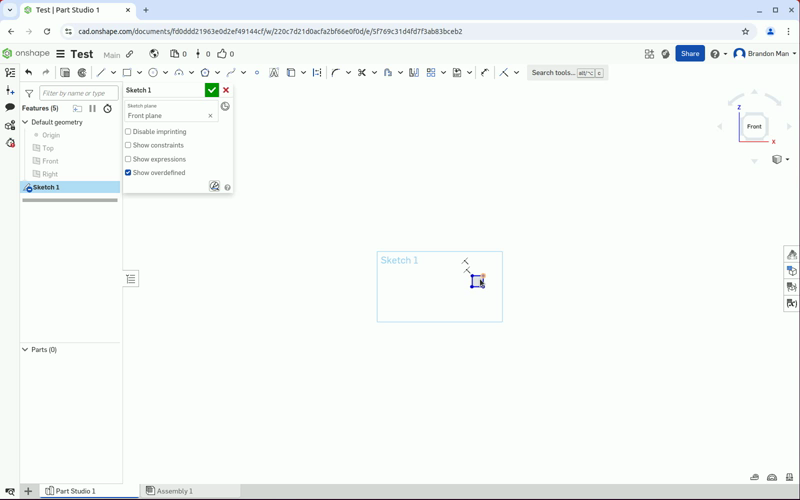
scroll(6)
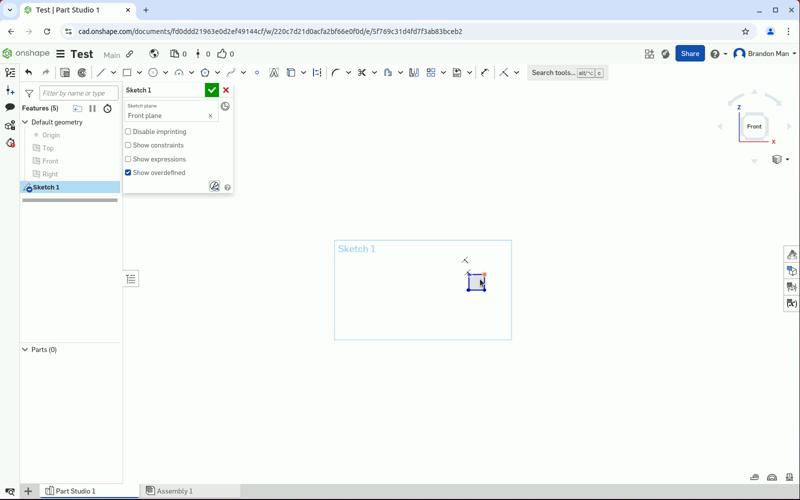
scroll(6)
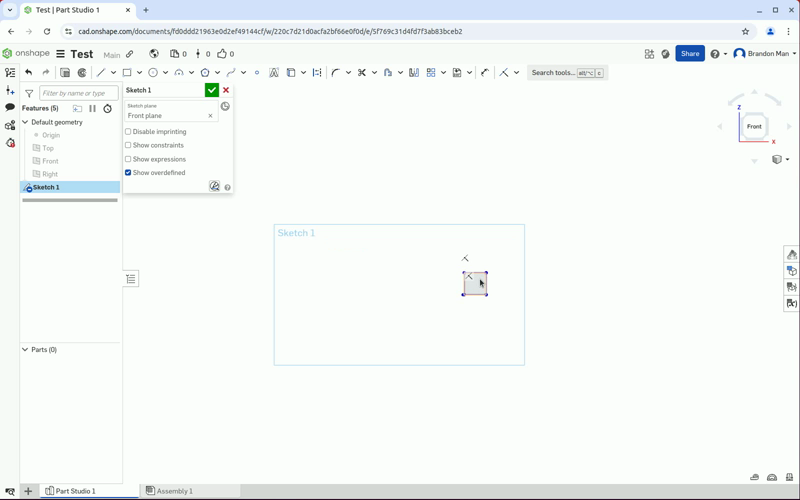
scroll(6)
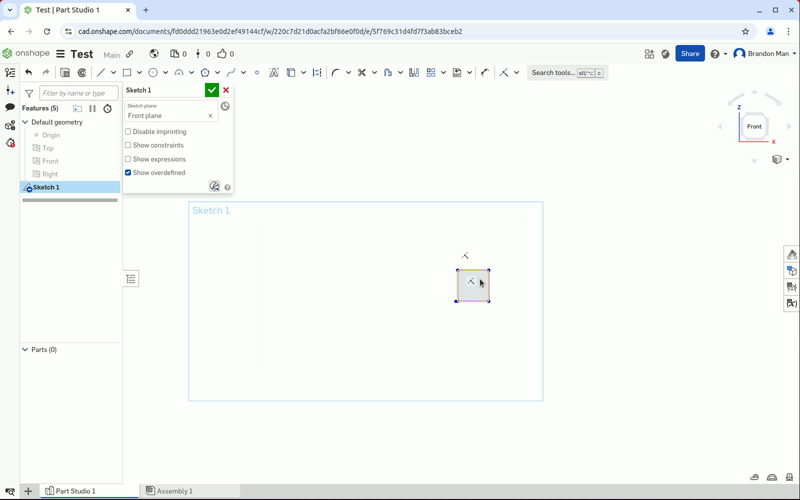
scroll(6)
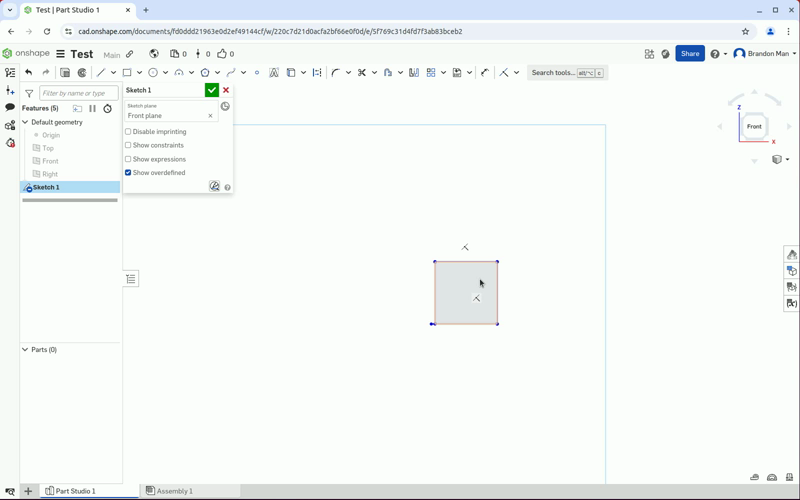
click(480, 278)
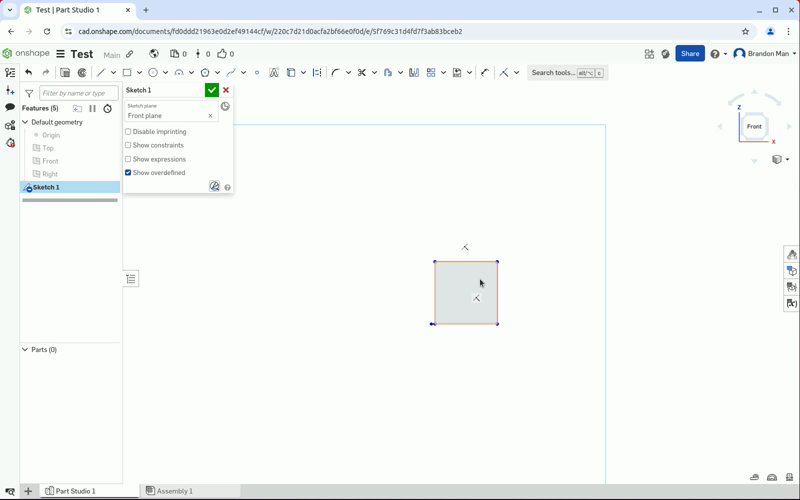
scroll(-6)
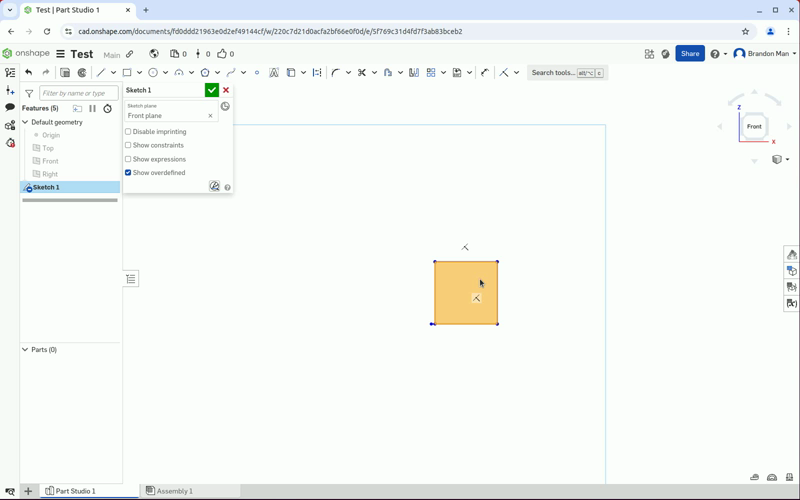
scroll(-6)
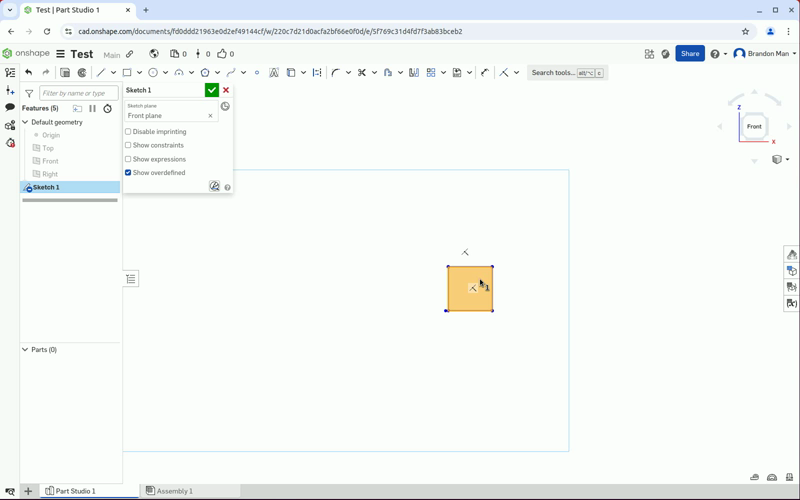
scroll(-6)
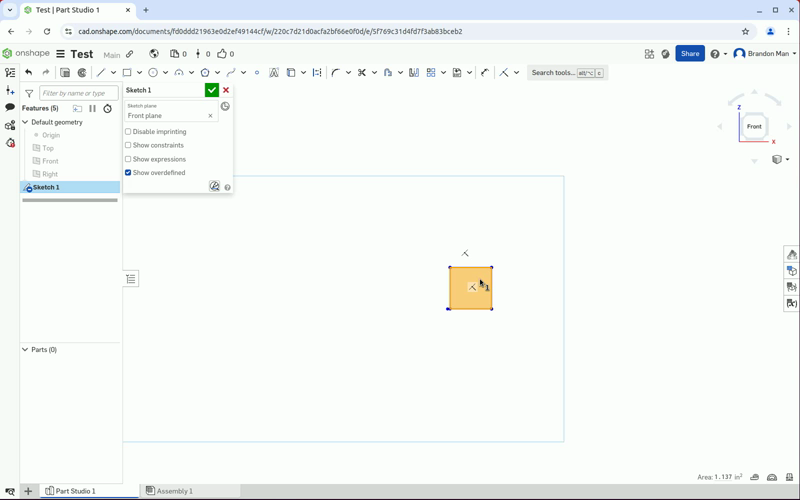
scroll(-6)
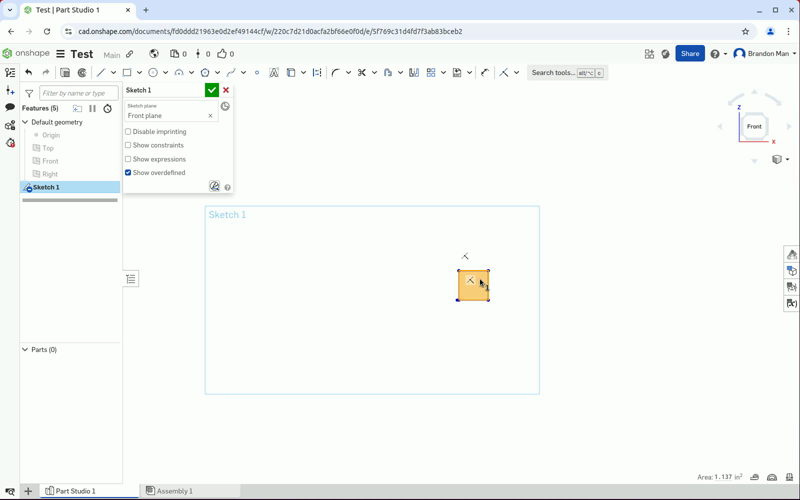
scroll(-6)
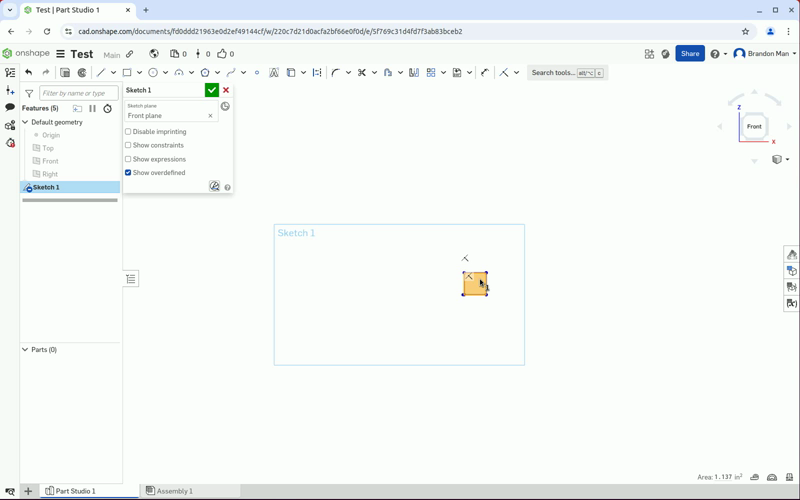
scroll(-6)
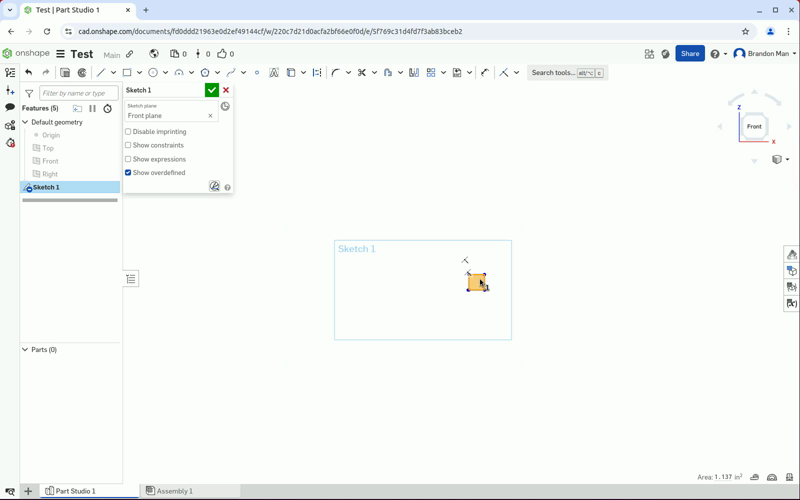
scroll(-6)
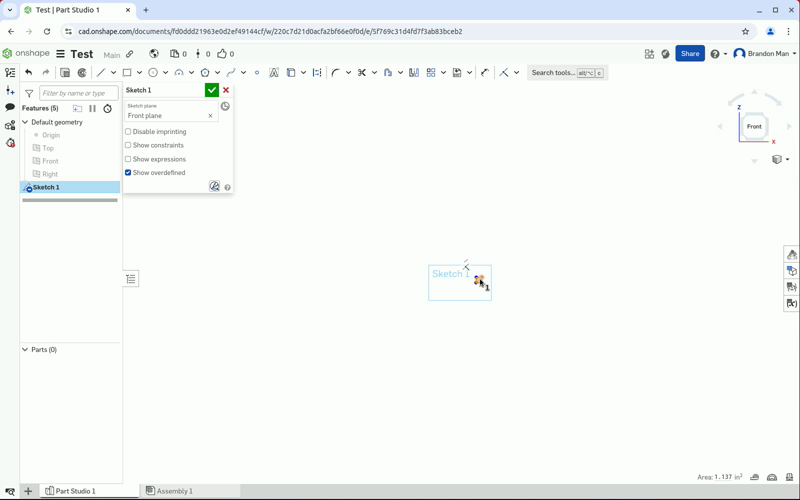
mouse_move(73, 352)
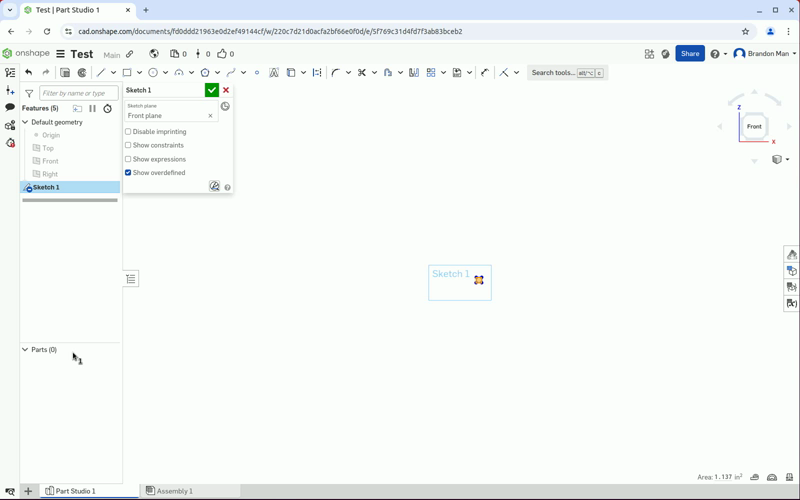
key(shift+y)
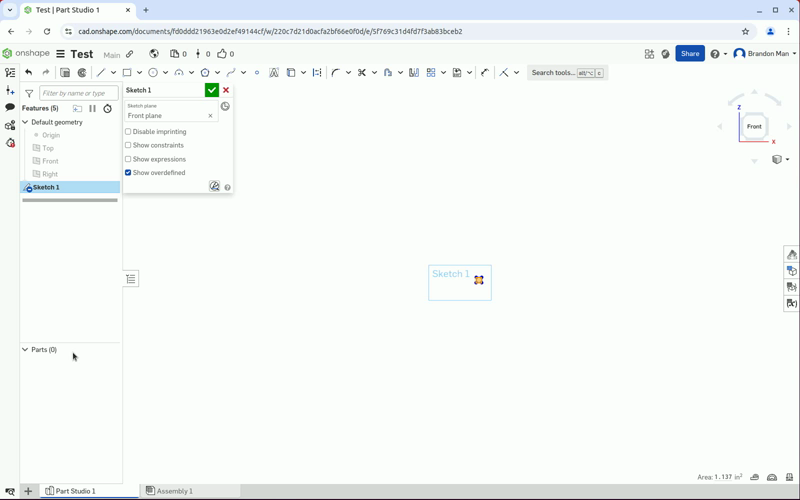
key(shift+e)
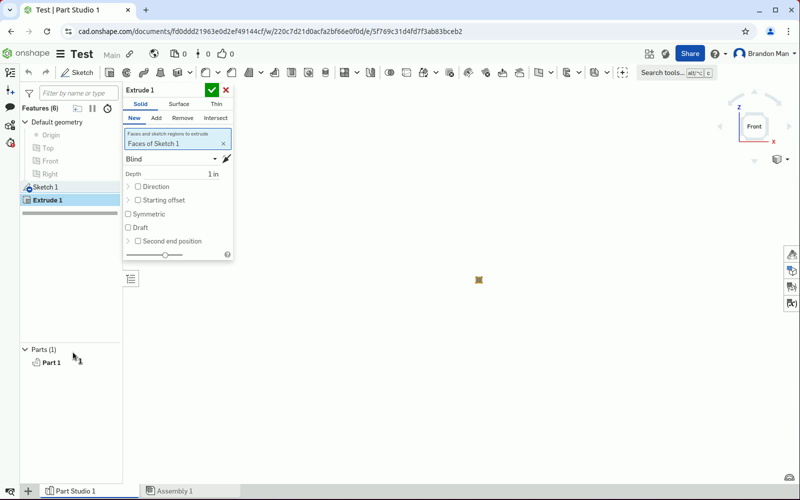
mouse_move(143, 106)
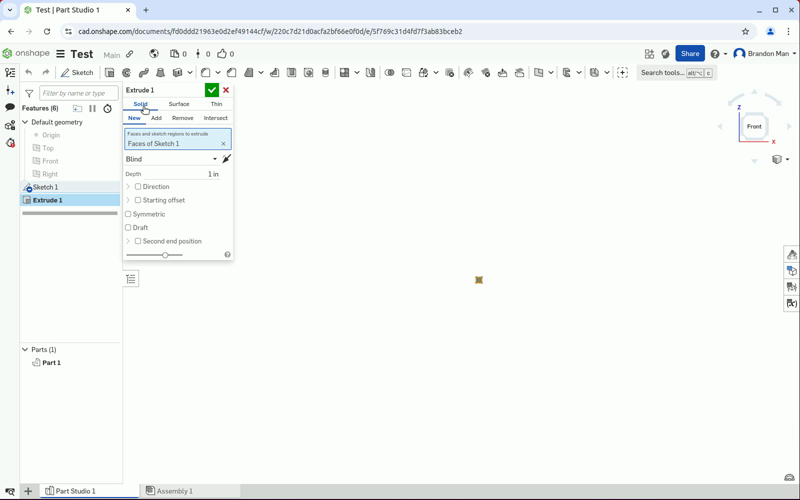
click(143, 106)
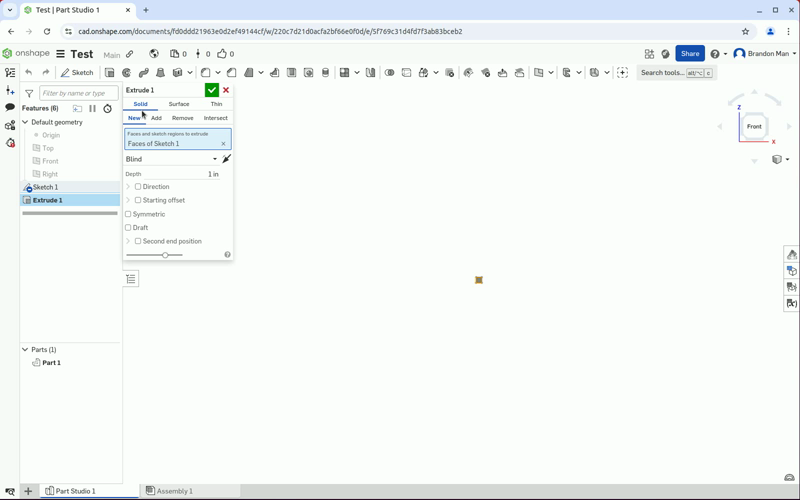
mouse_move(137, 120)
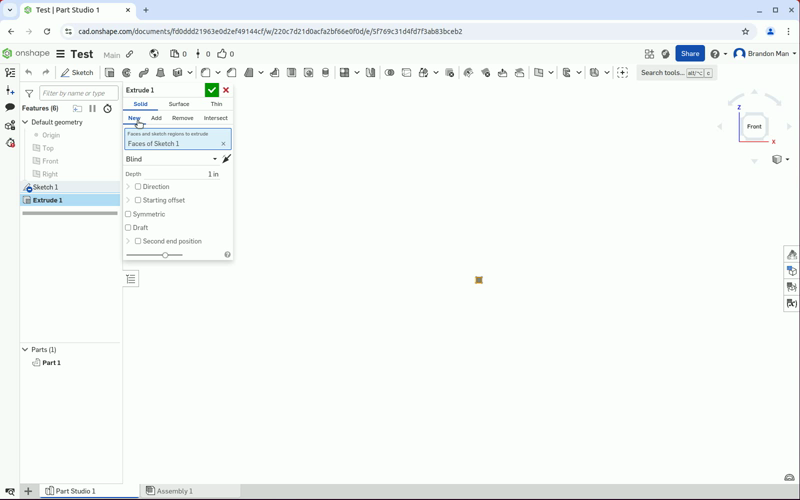
click(137, 120)
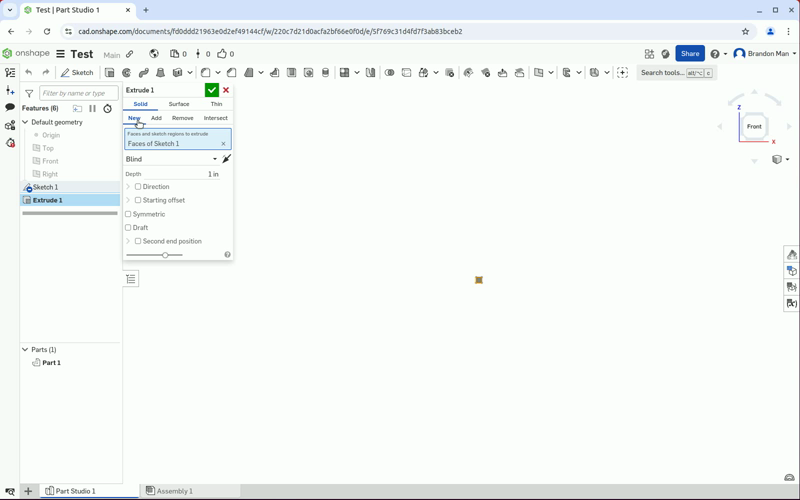
key(tab, 4)
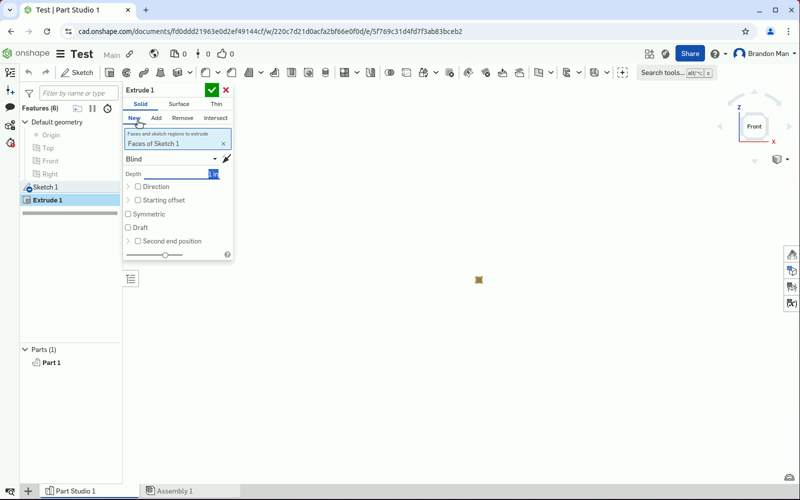
text(0.963)
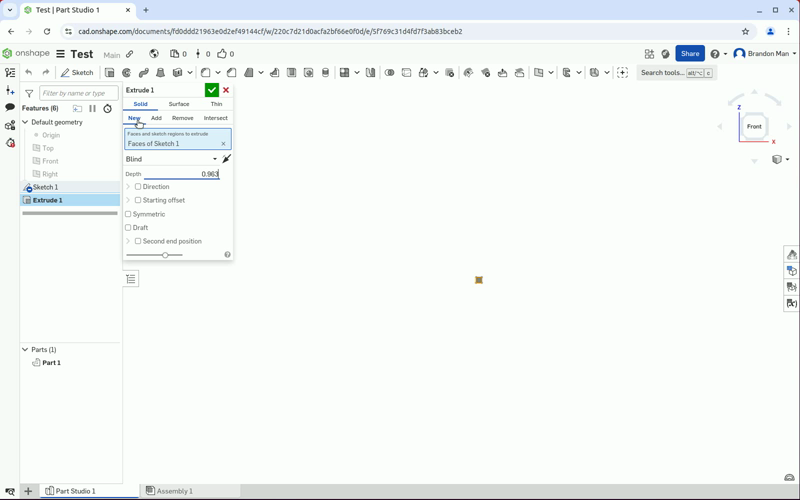
key(enter)
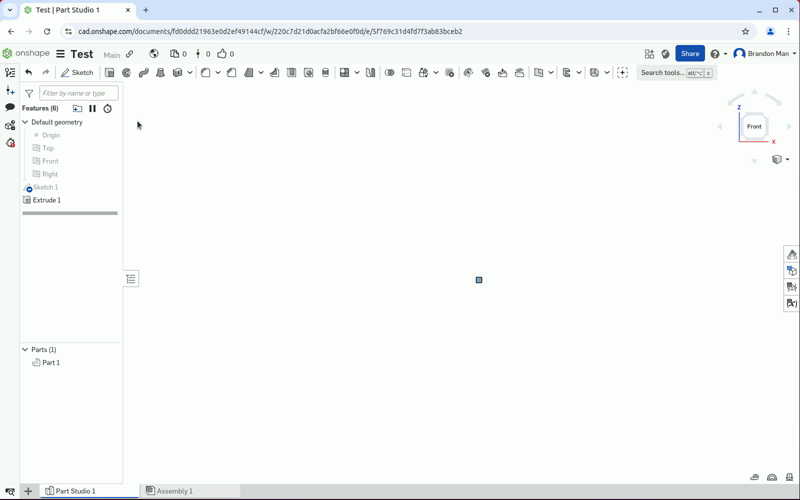
key(shift+h)
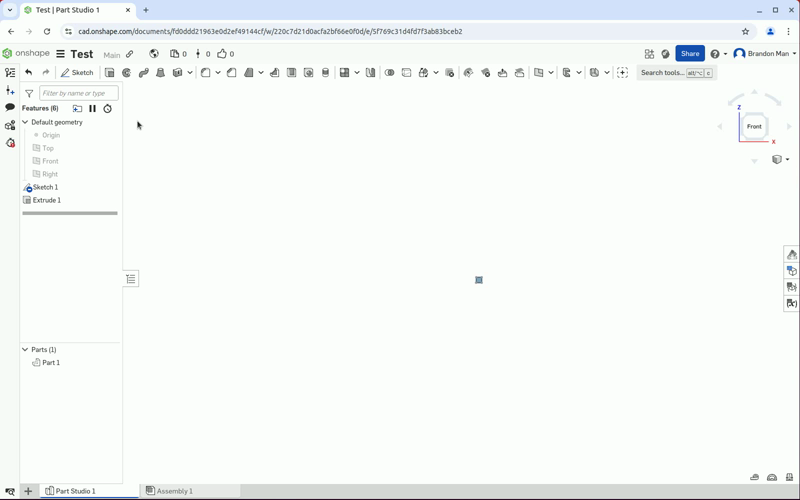
key(shift+h)
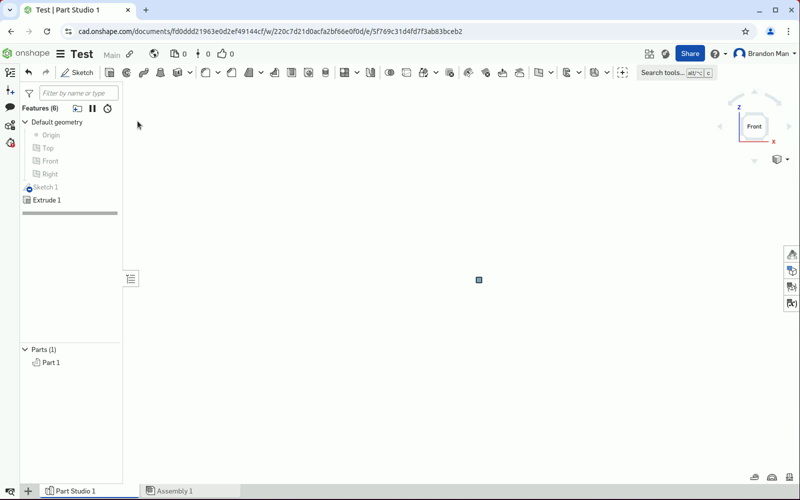
mouse_move(73, 189)
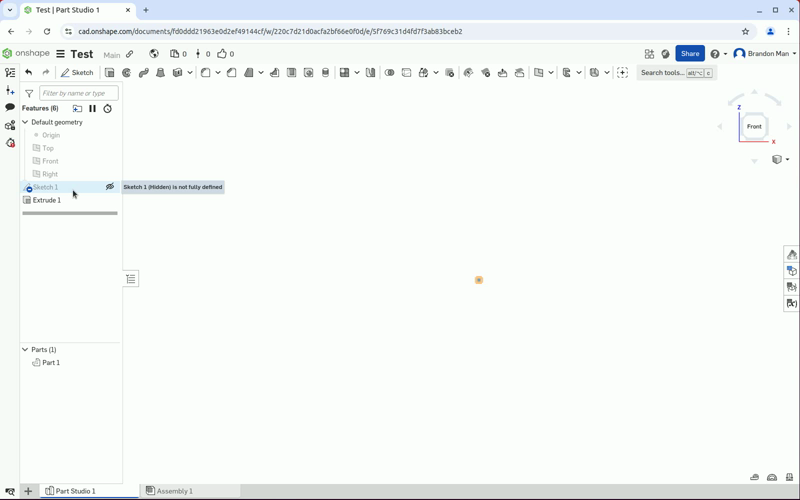
click(73, 189)
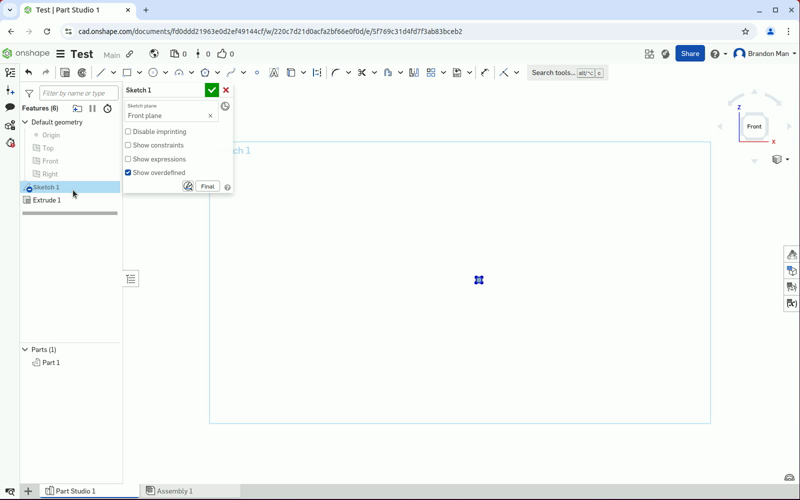
mouse_move(229, 92)
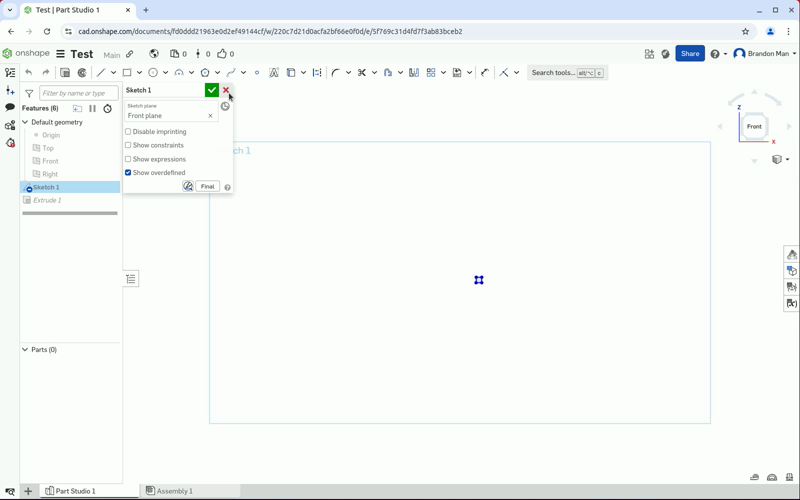
click(229, 92)
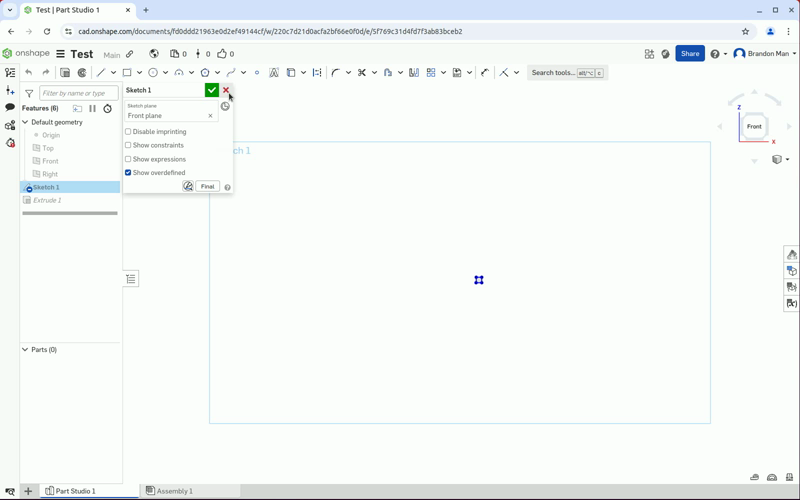
key(shift+s)
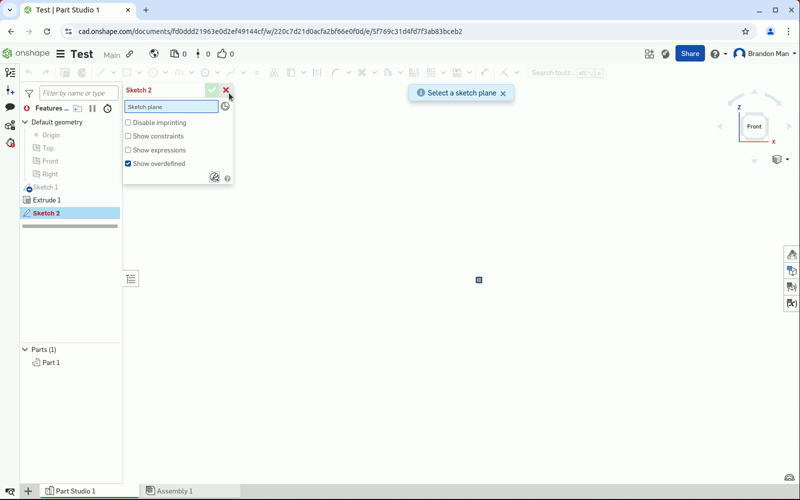
mouse_move(73, 163)
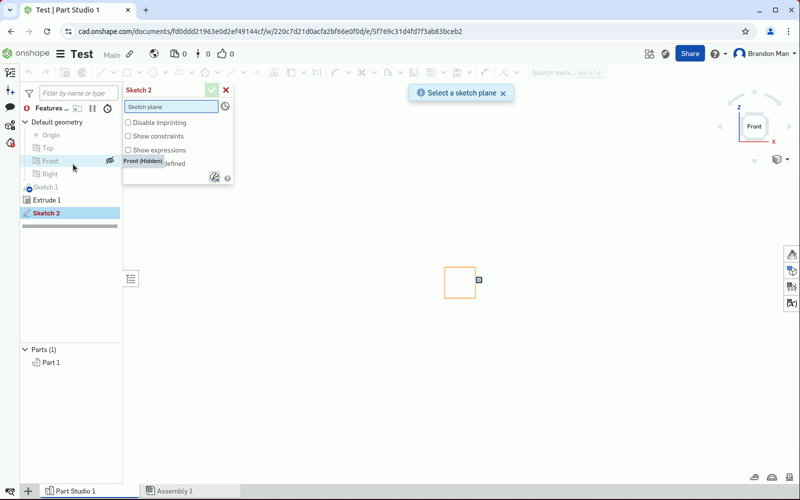
click(73, 163)
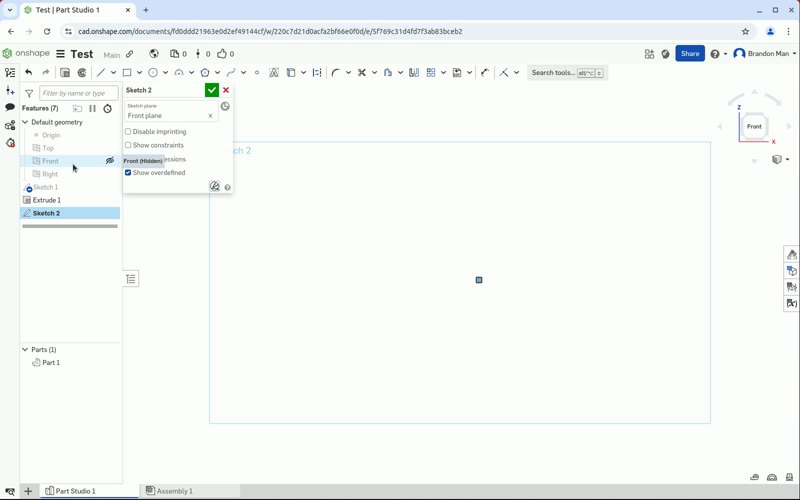
mouse_move(73, 352)
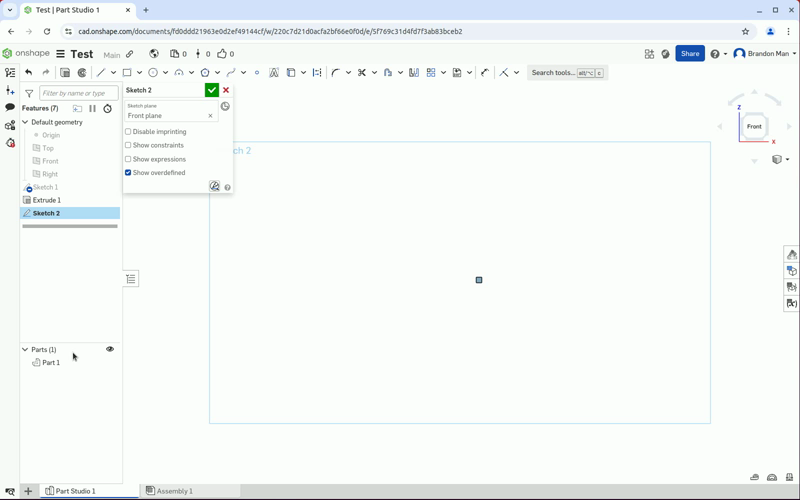
key(y)
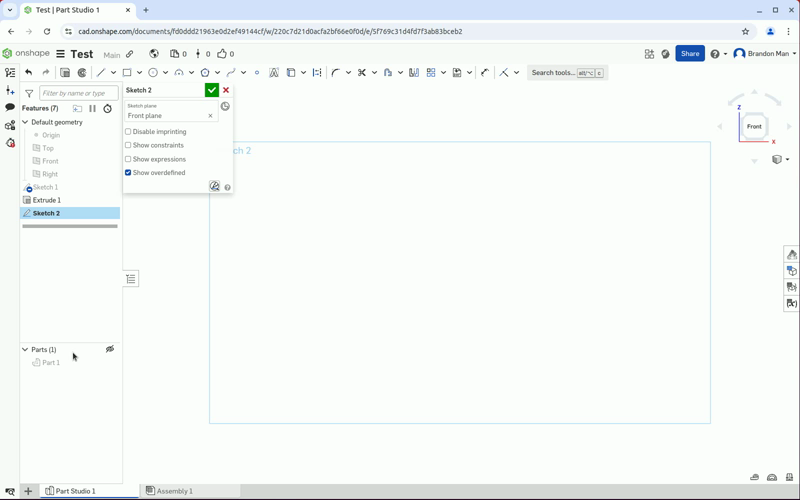
key(l)
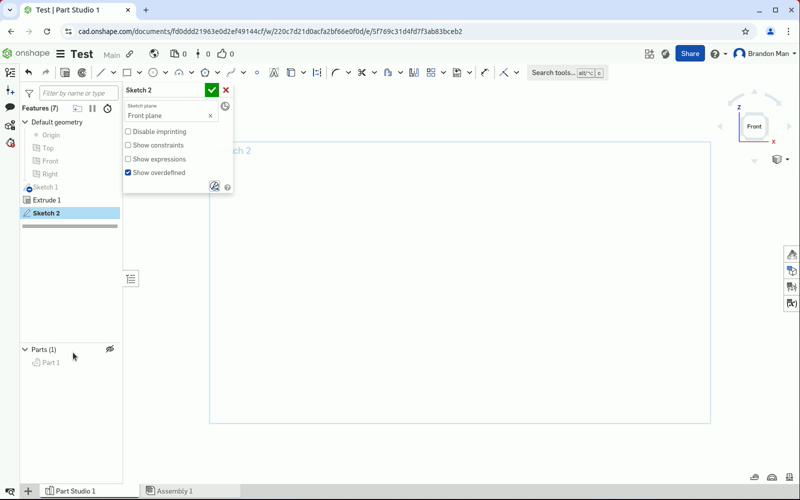
key_down(shift)
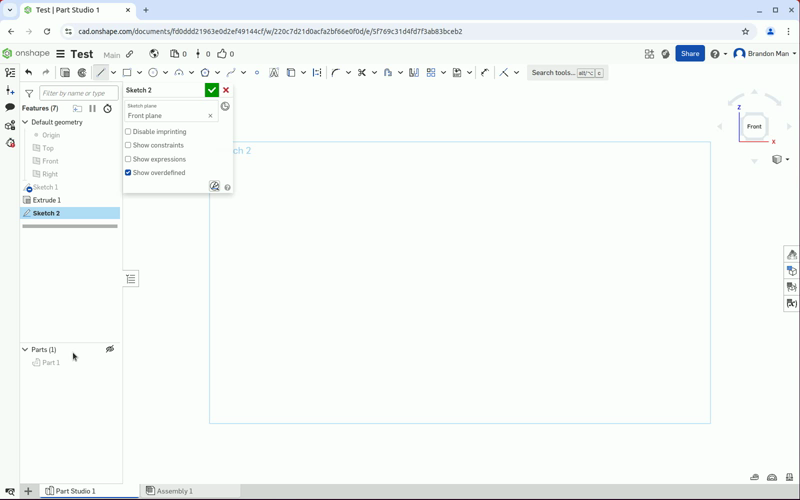
mouse_move(438, 316)
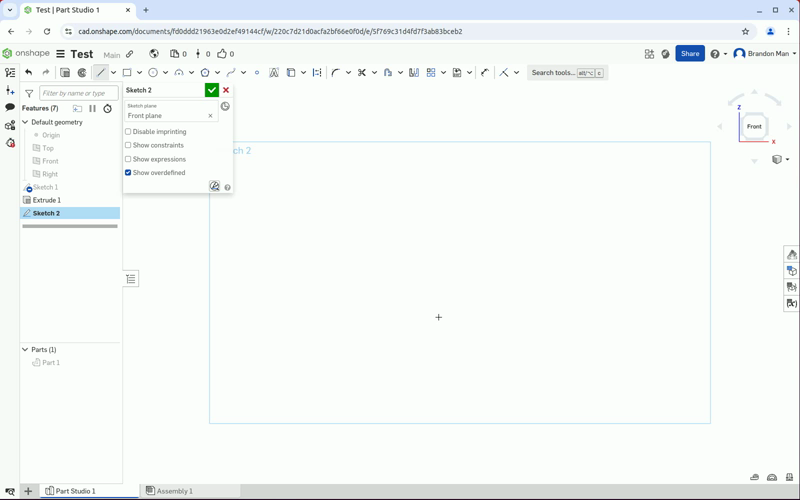
click(438, 316)
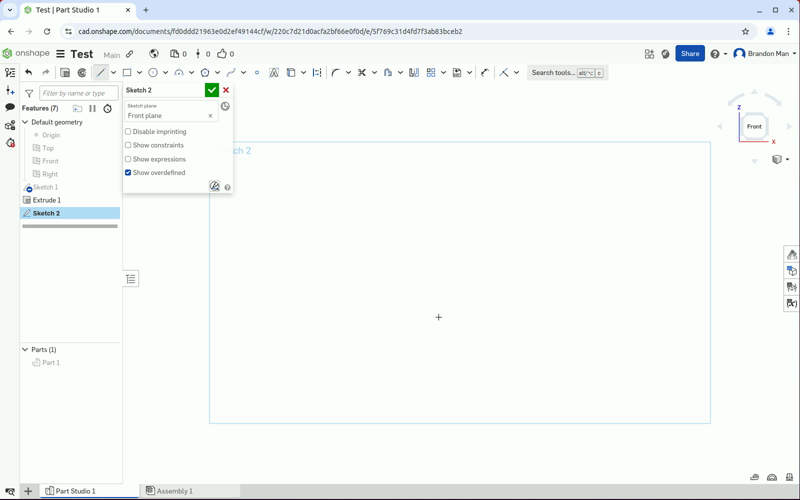
key_up(shift)
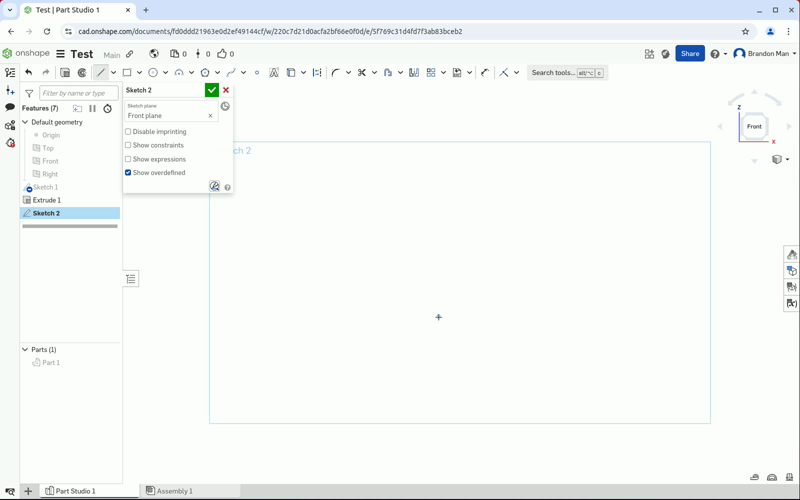
key_down(shift)
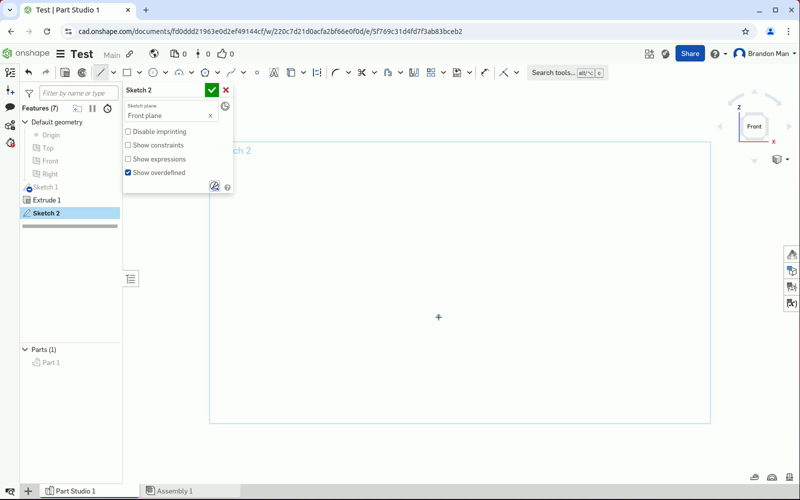
mouse_move(468, 316)
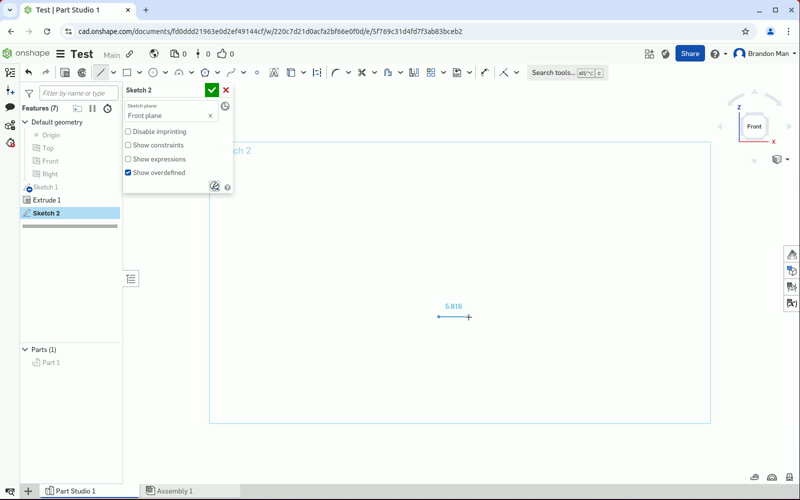
mouse_move(477, 316)
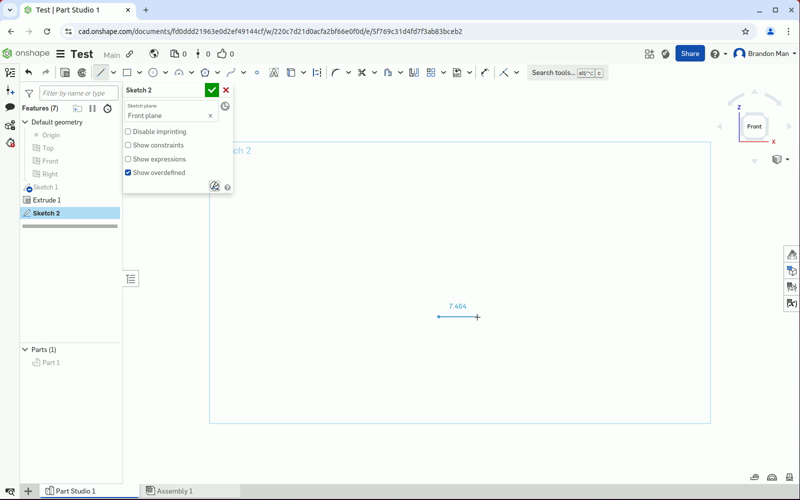
click(477, 316)
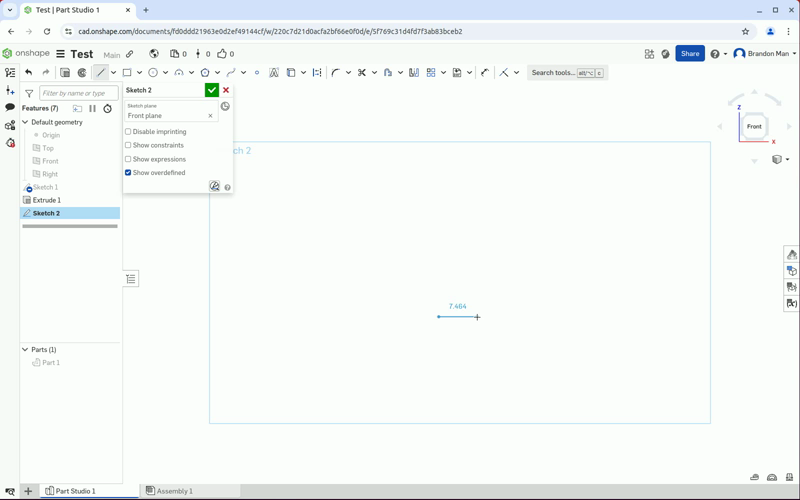
key_up(shift)
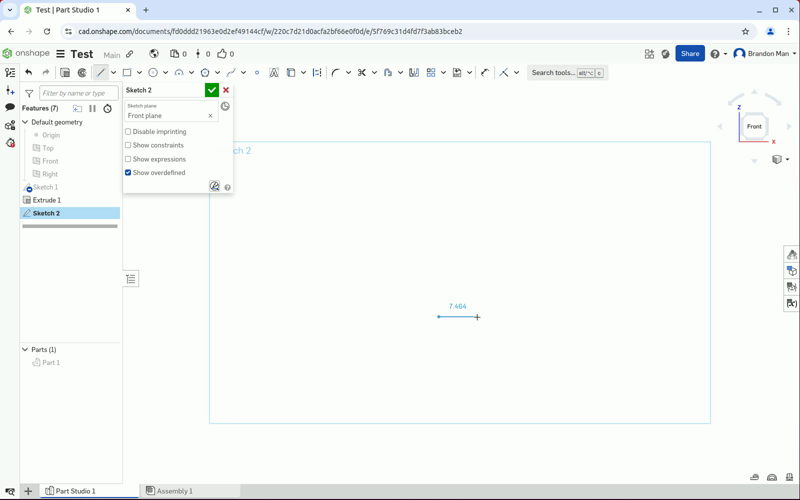
key_down(shift)
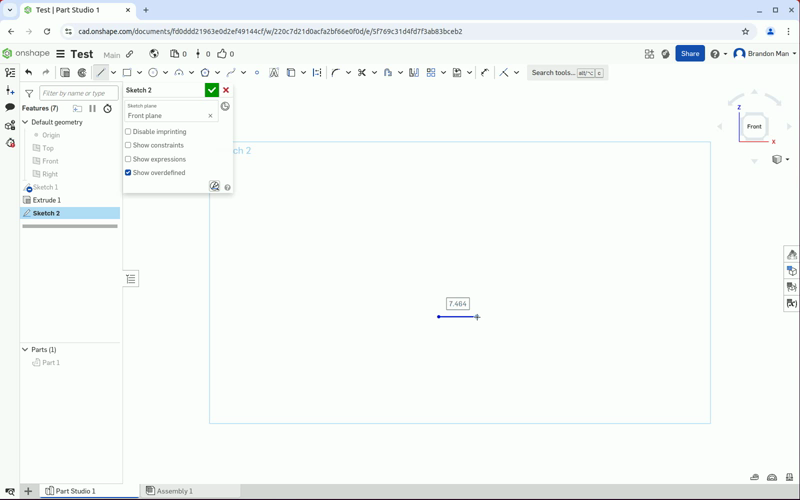
mouse_move(507, 316)
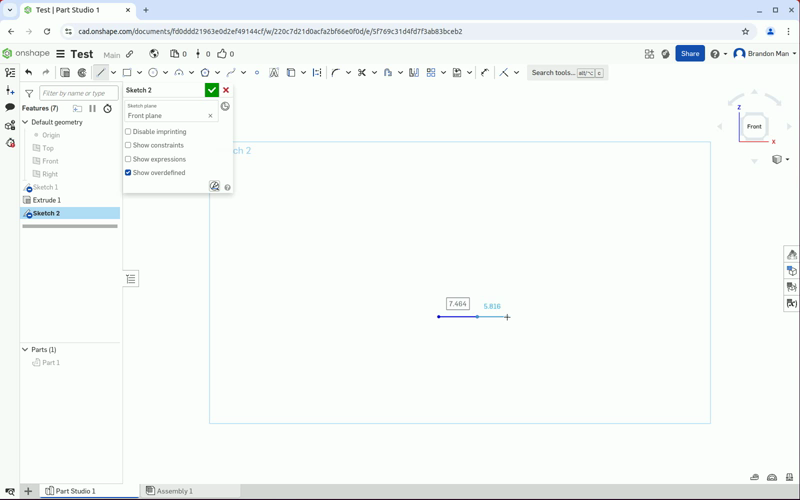
mouse_move(477, 283)
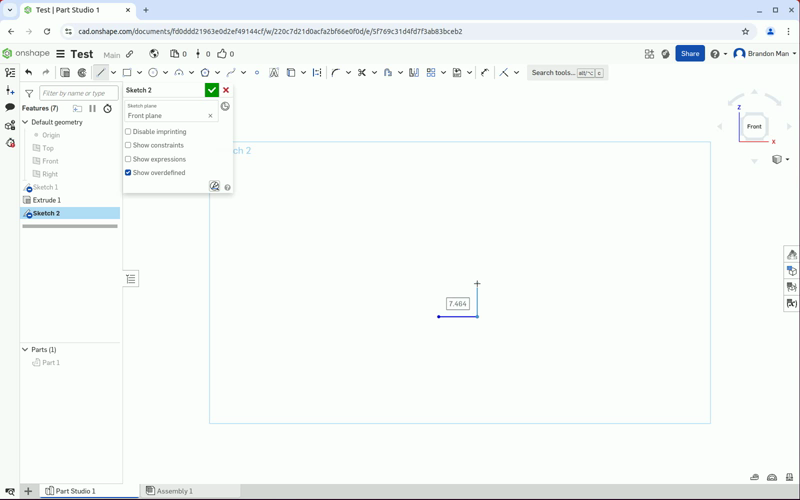
click(477, 283)
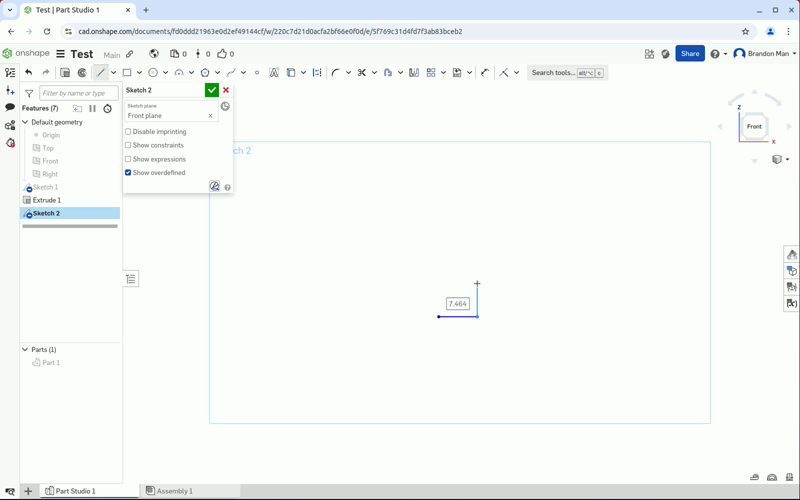
key_up(shift)
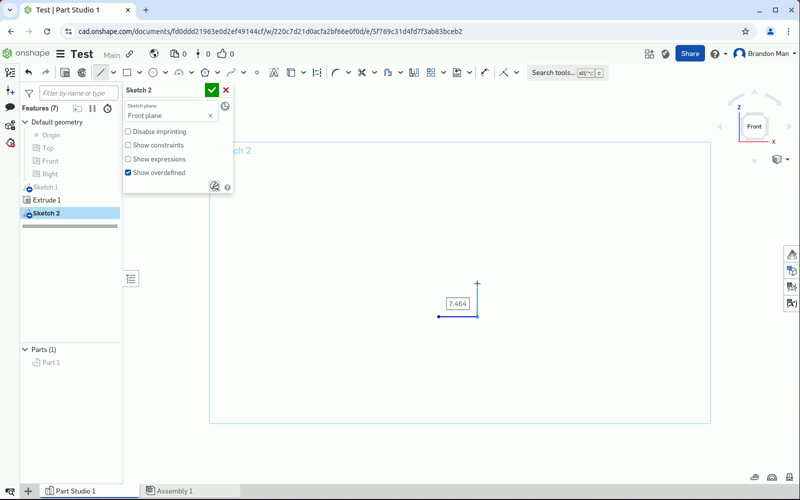
key_down(shift)
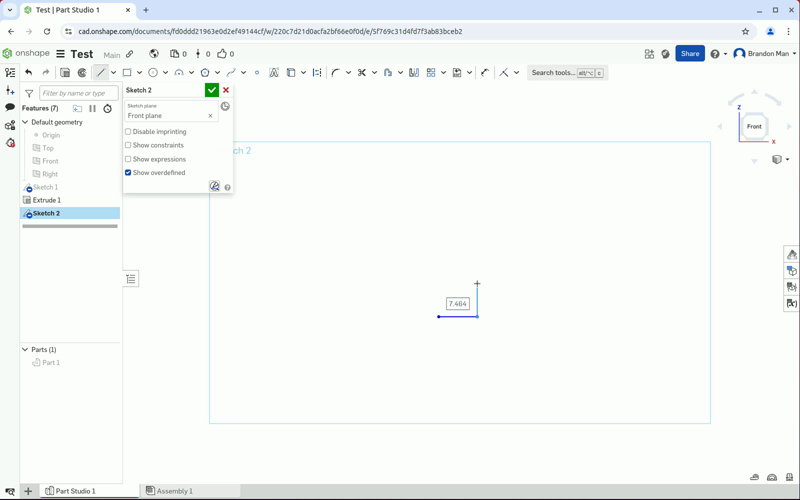
mouse_move(507, 283)
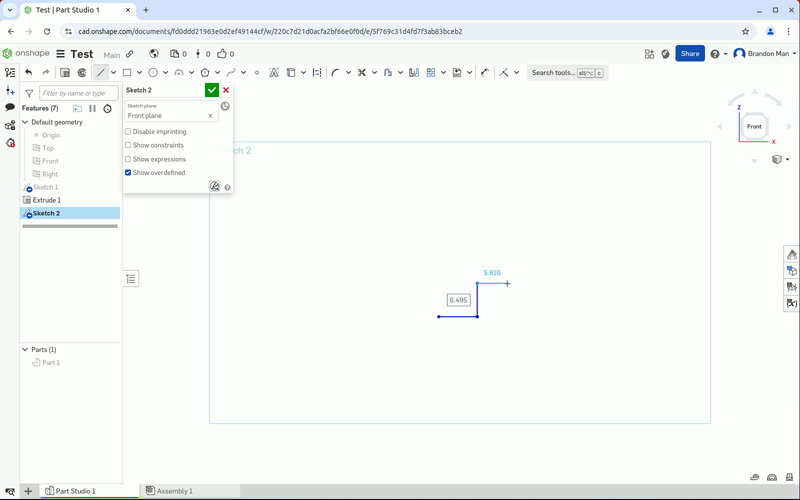
mouse_move(477, 278)
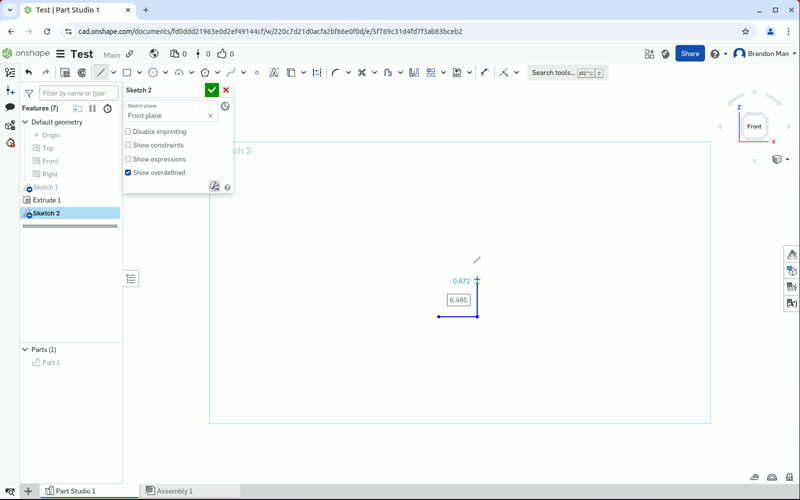
scroll(6)
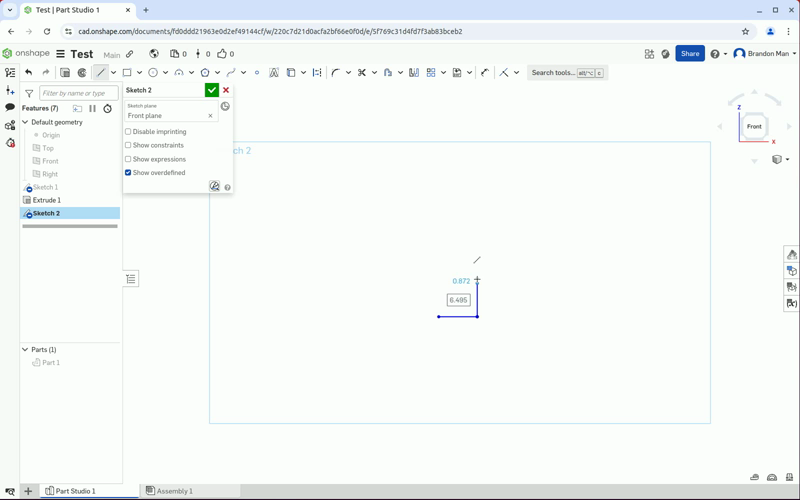
scroll(6)
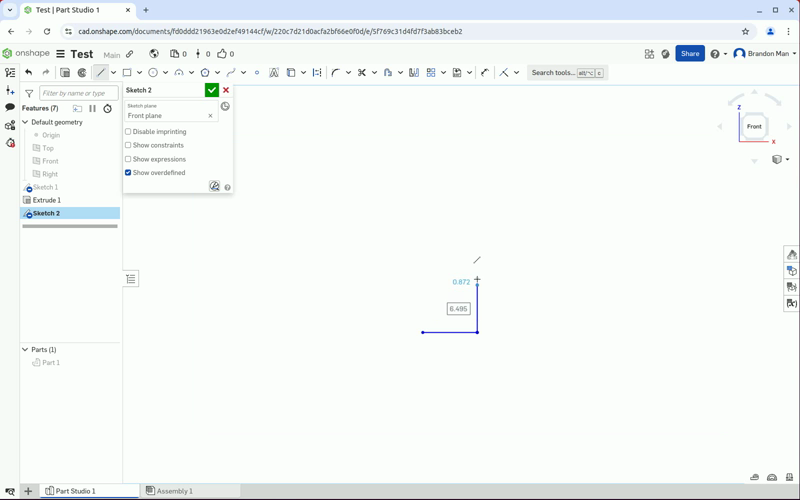
scroll(6)
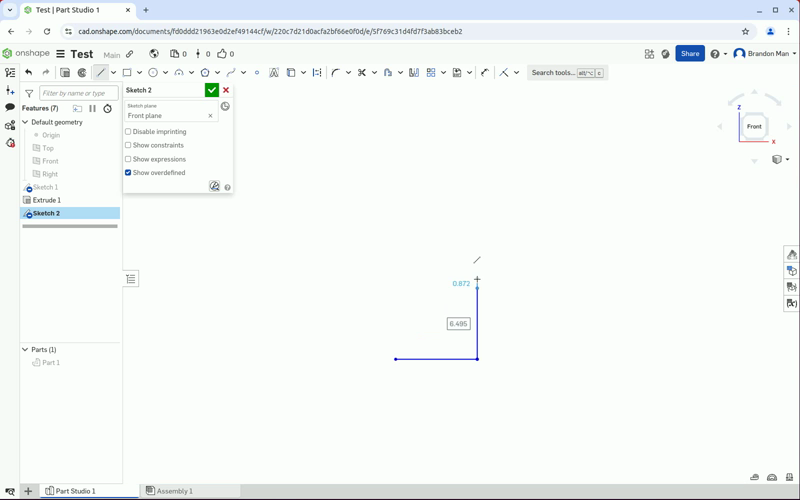
scroll(6)
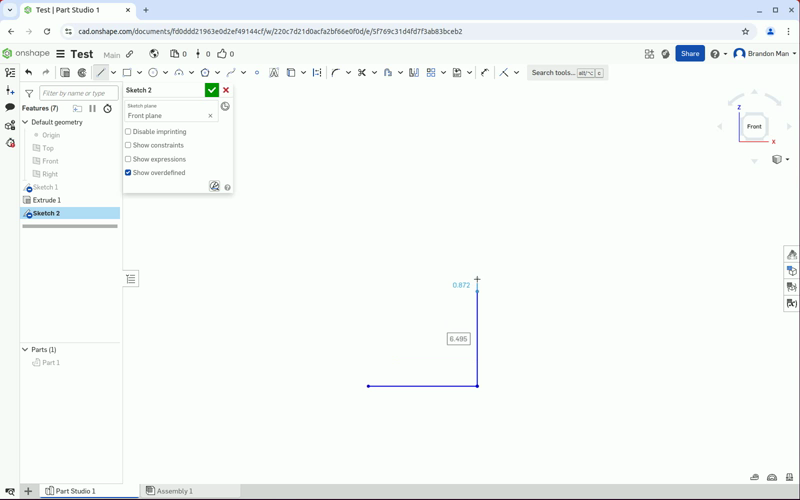
scroll(6)
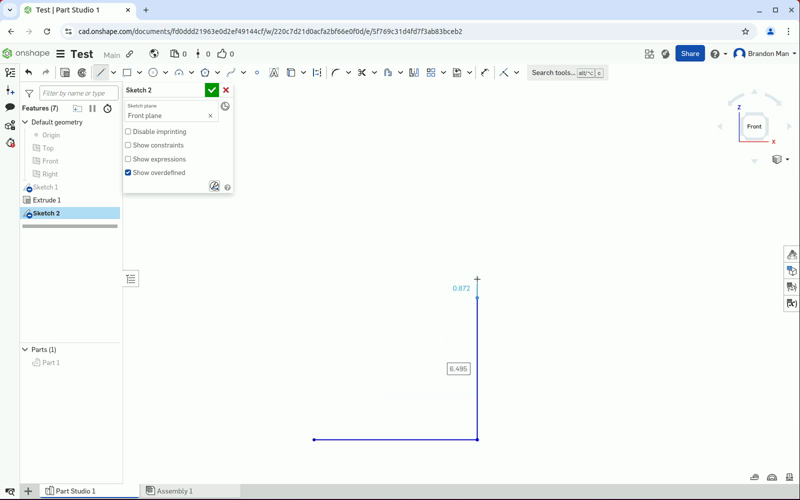
scroll(6)
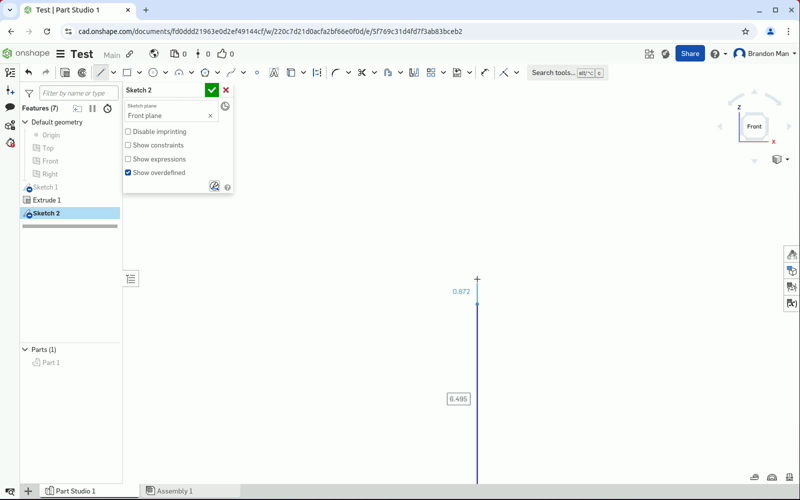
scroll(6)
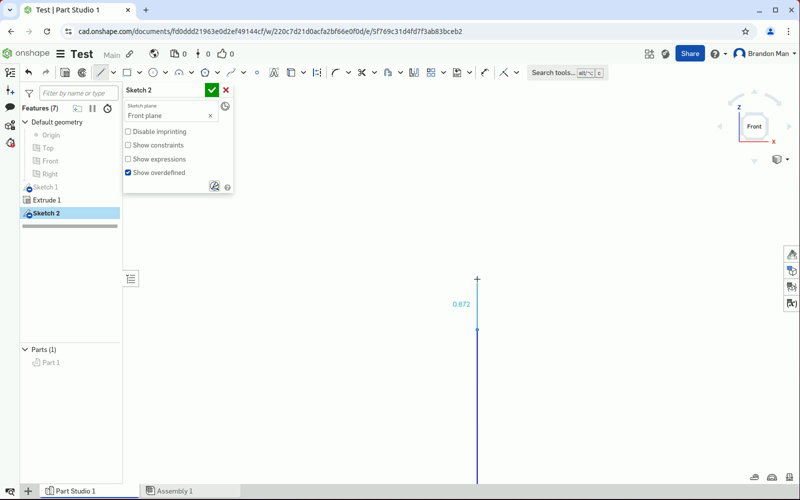
click(477, 278)
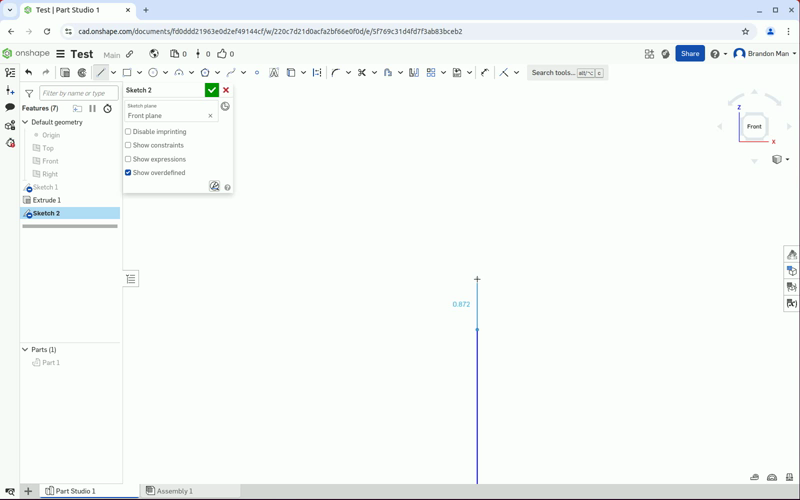
scroll(-6)
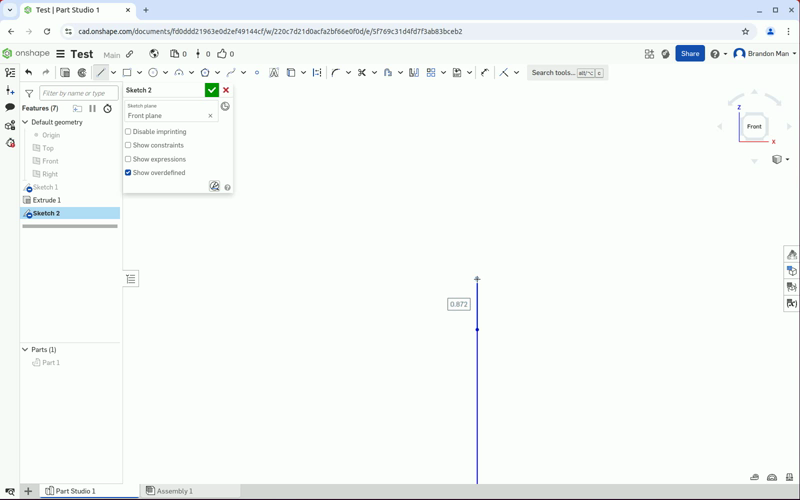
scroll(-6)
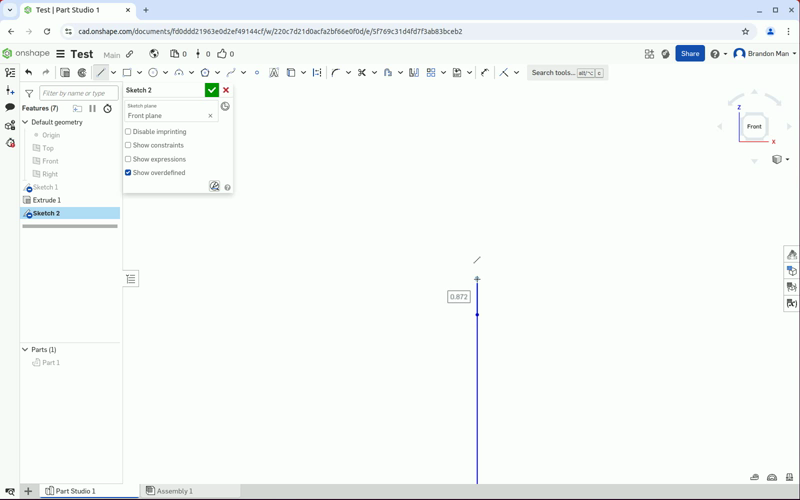
scroll(-6)
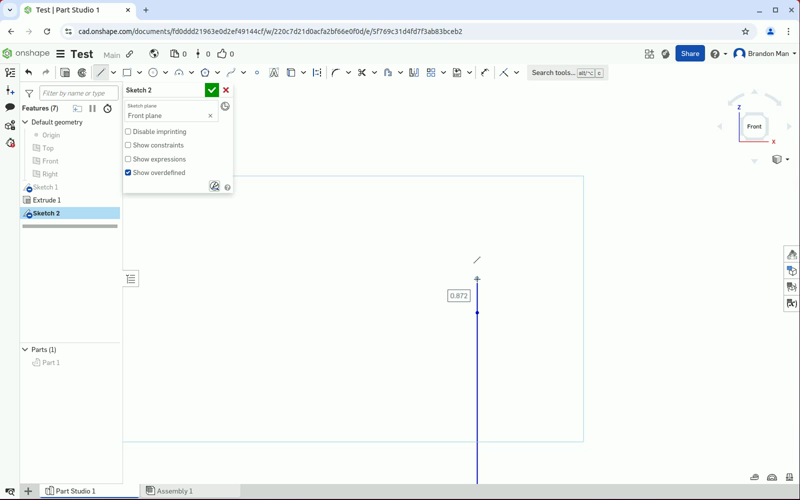
scroll(-6)
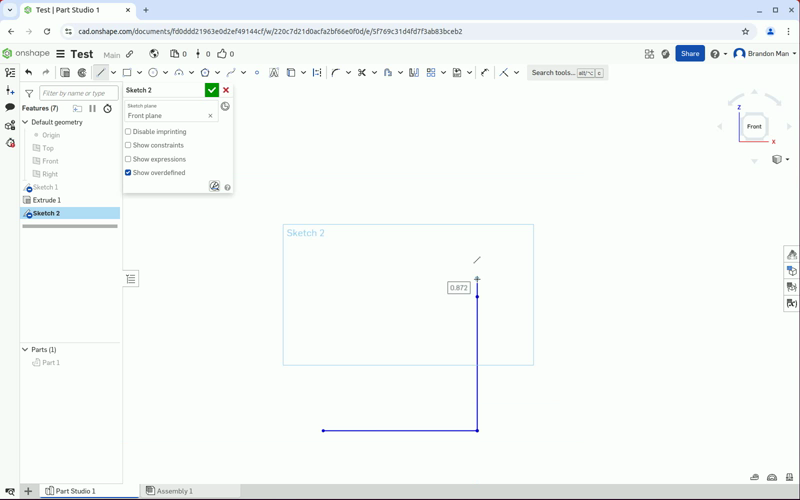
scroll(-6)
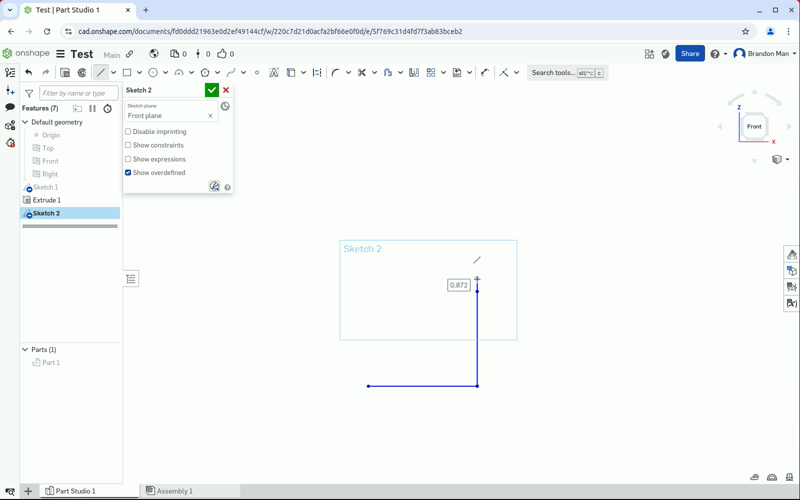
scroll(-6)
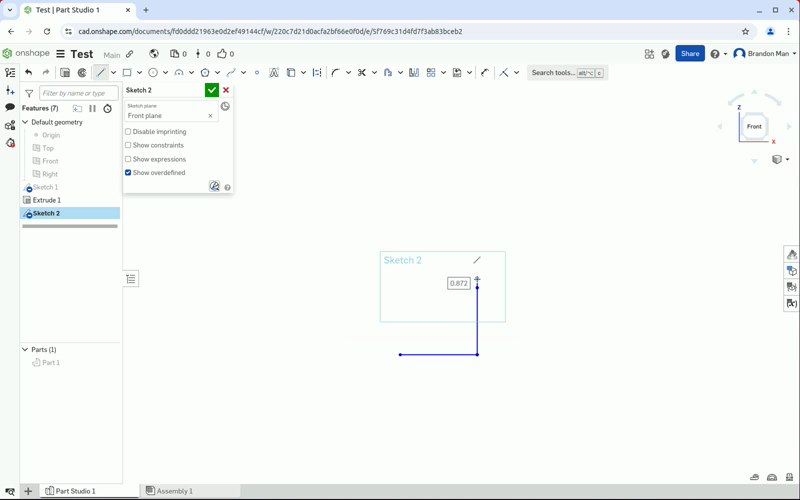
scroll(-6)
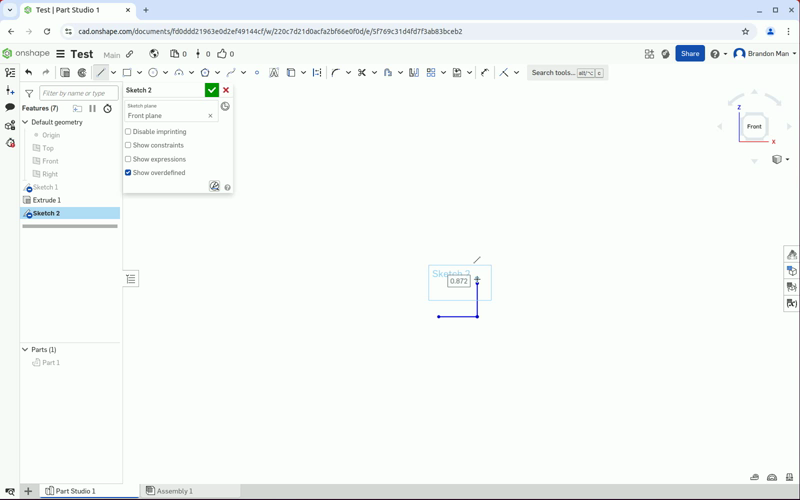
key_up(shift)
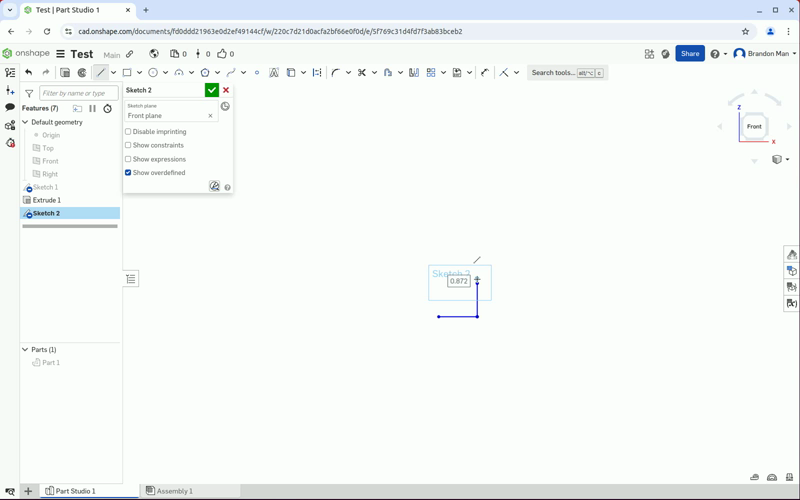
key_down(shift)
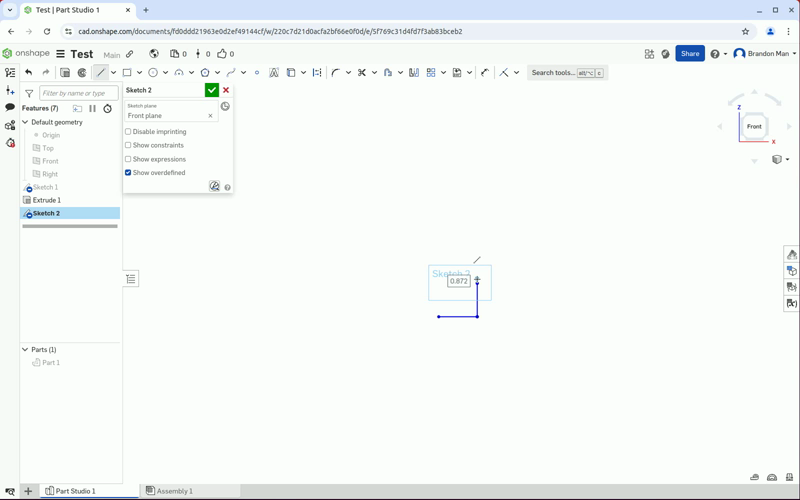
mouse_move(507, 278)
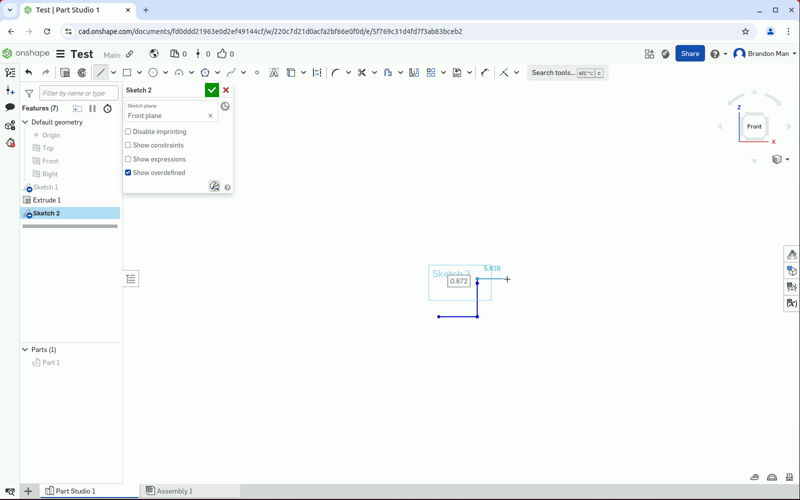
mouse_move(438, 278)
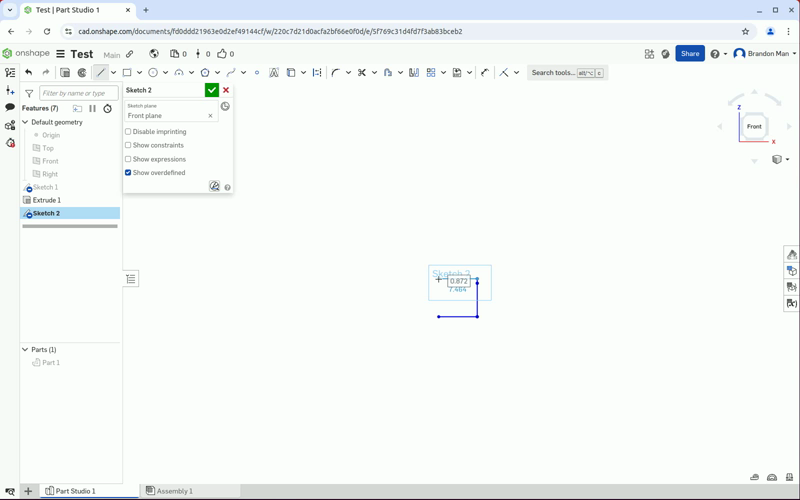
click(438, 278)
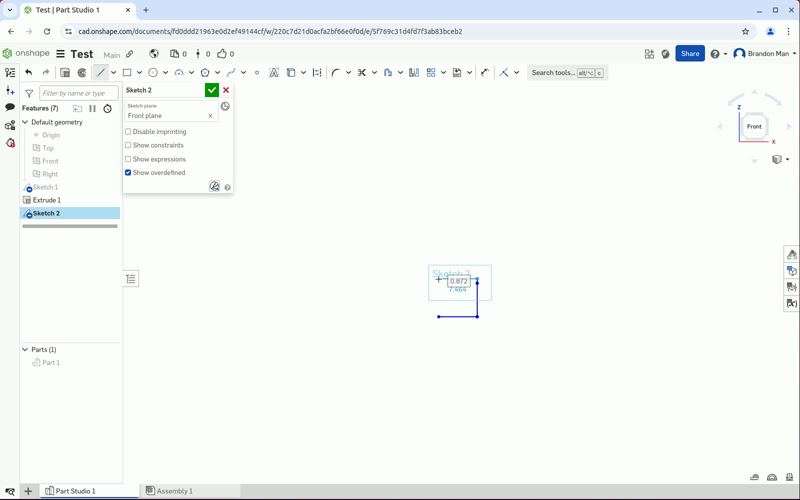
key_up(shift)
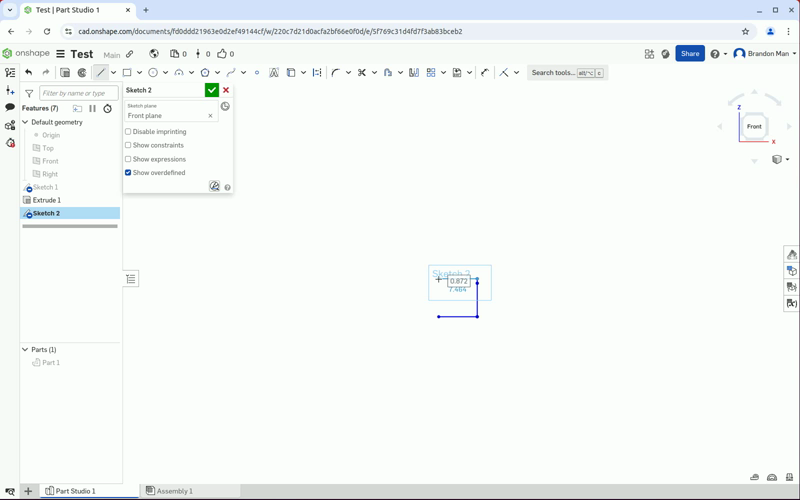
mouse_move(468, 278)
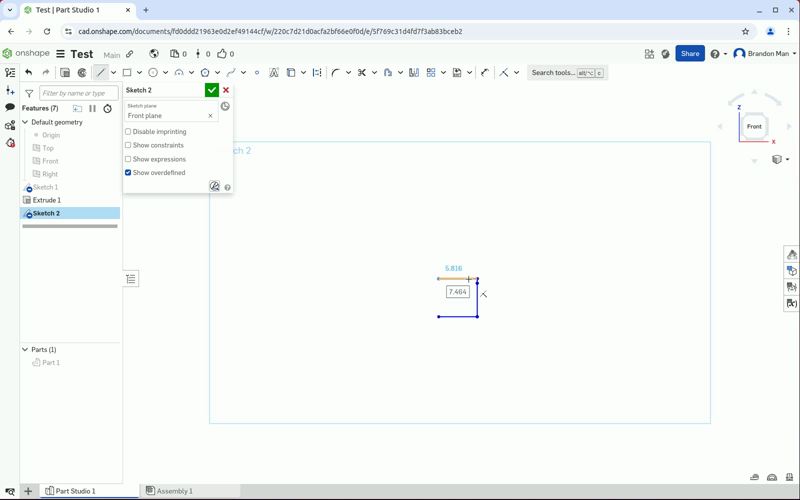
key_down(shift)
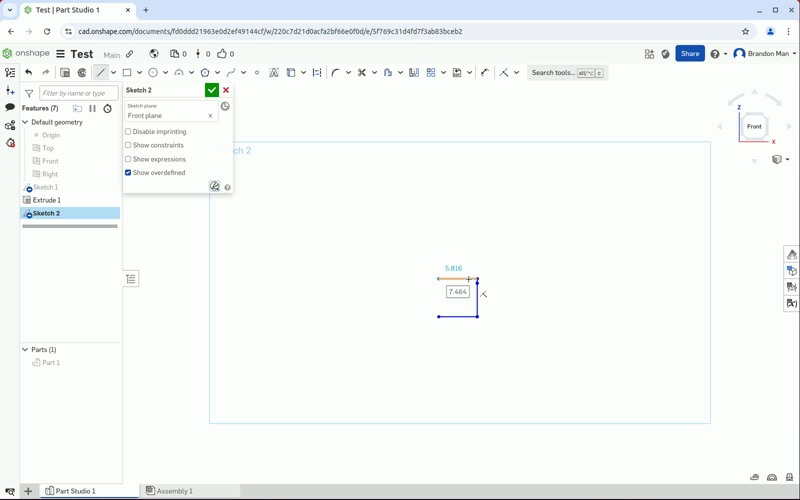
mouse_move(438, 316)
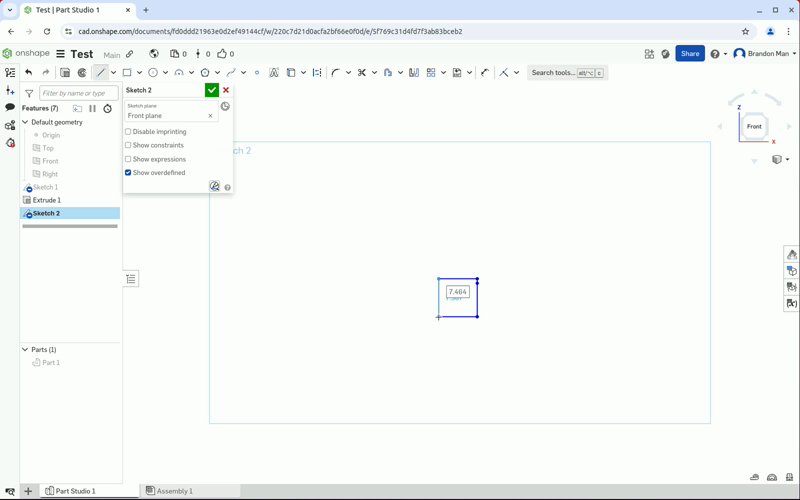
key_up(shift)
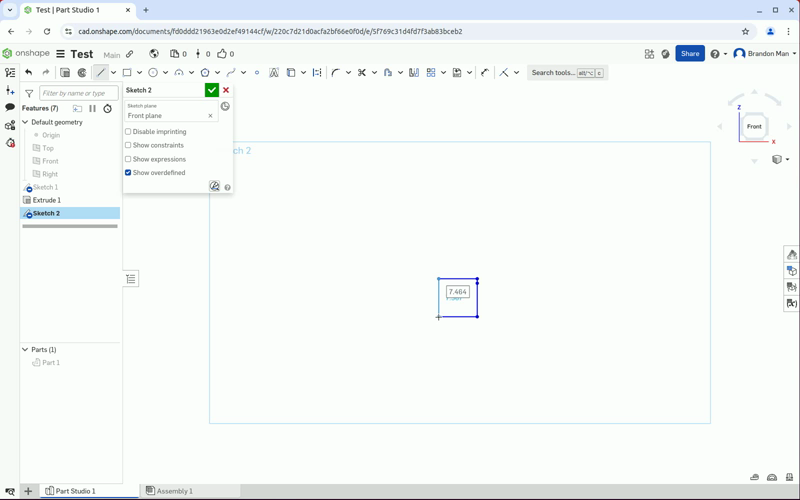
click(438, 316)
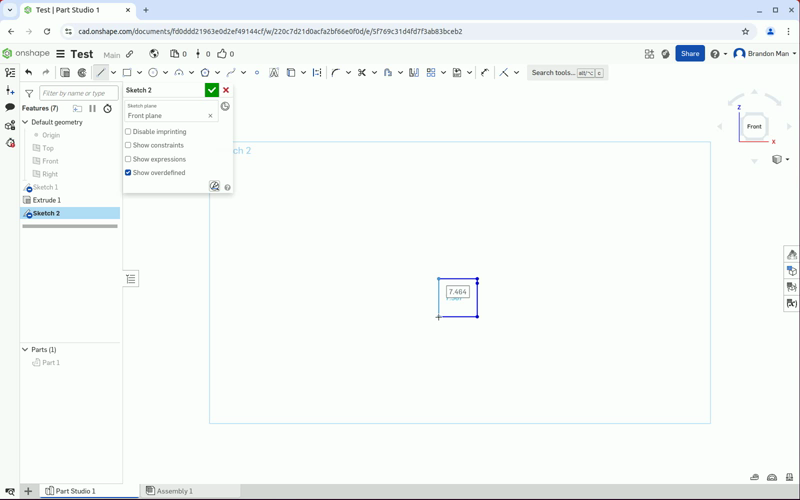
key(esc)
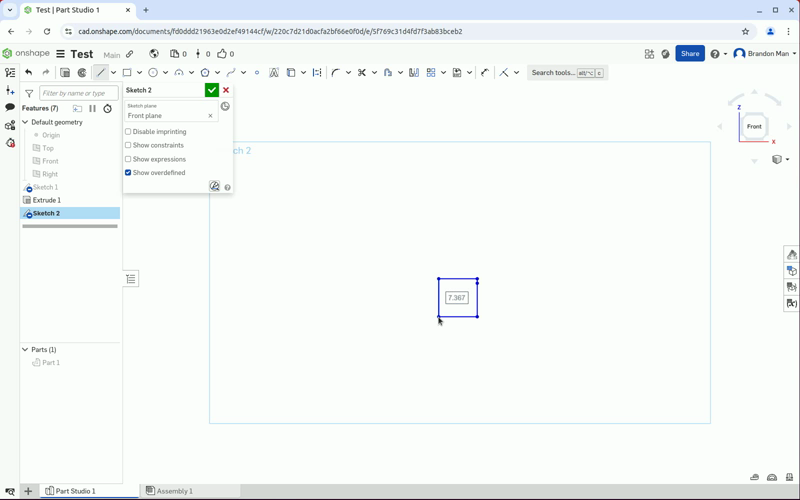
mouse_move(471, 304)
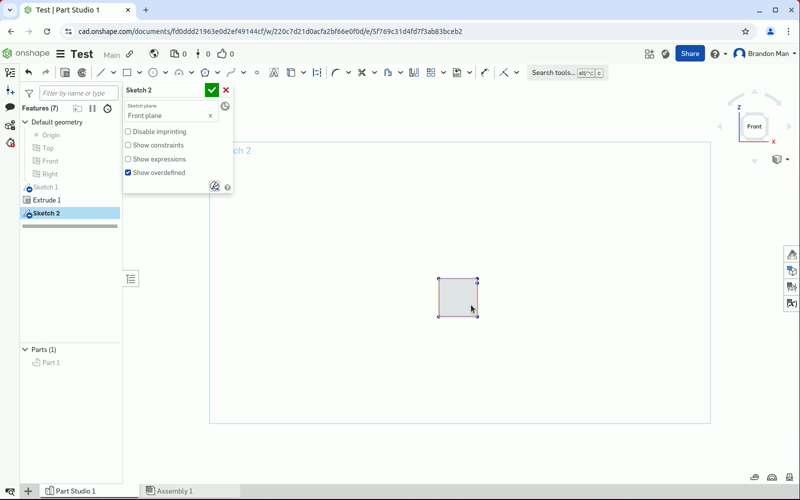
scroll(6)
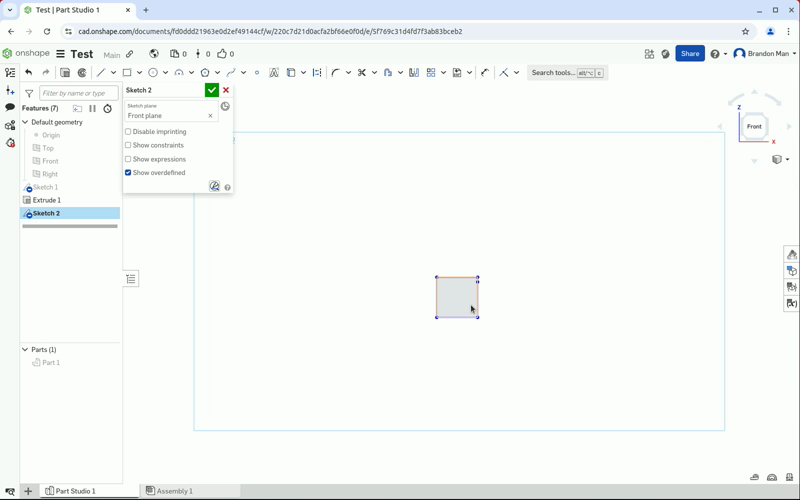
scroll(6)
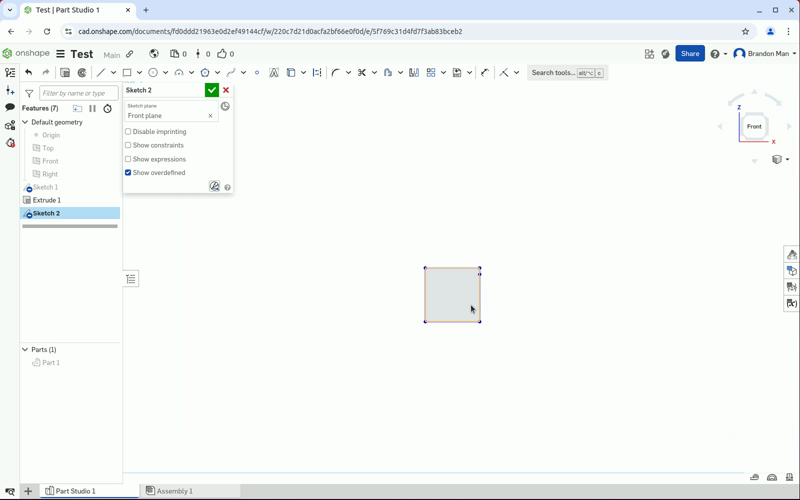
scroll(6)
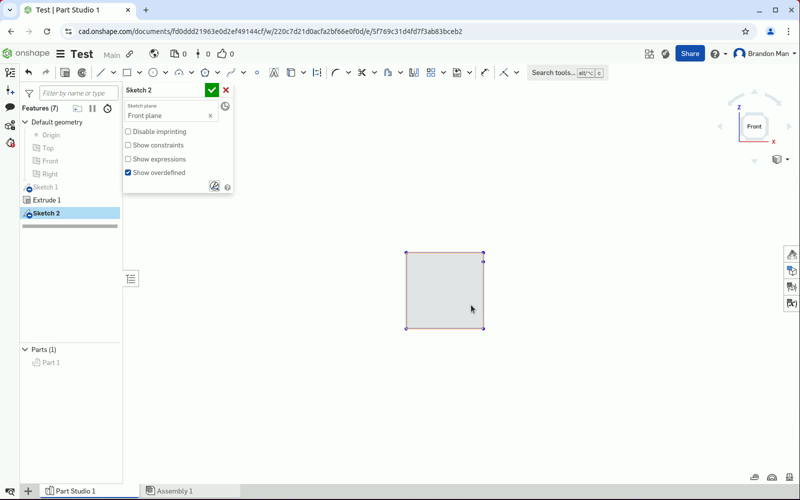
scroll(6)
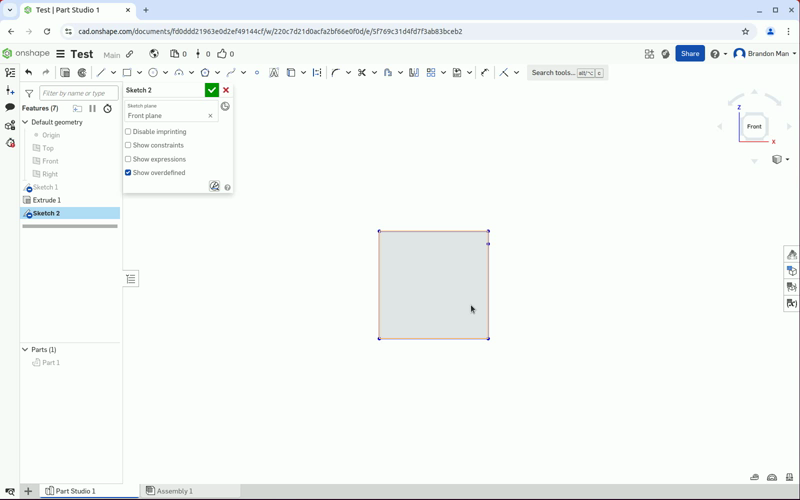
scroll(6)
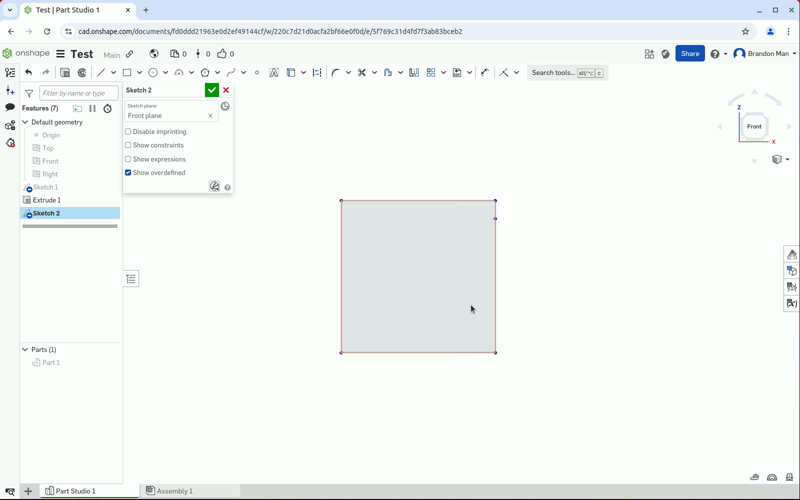
scroll(6)
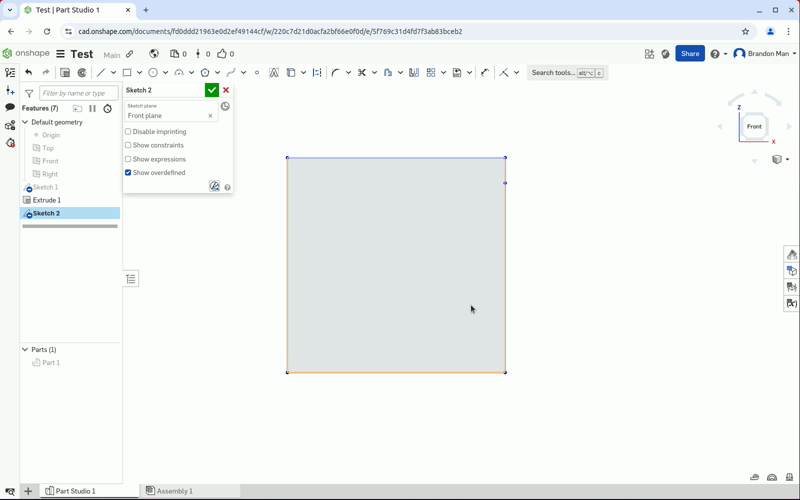
scroll(6)
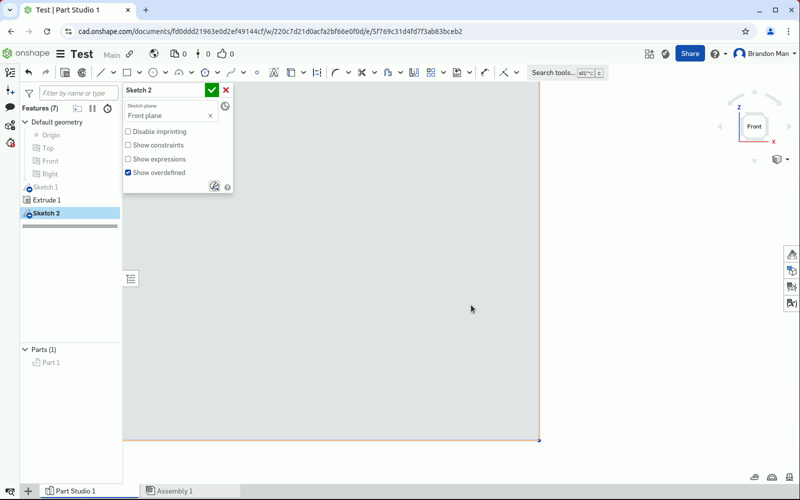
click(471, 304)
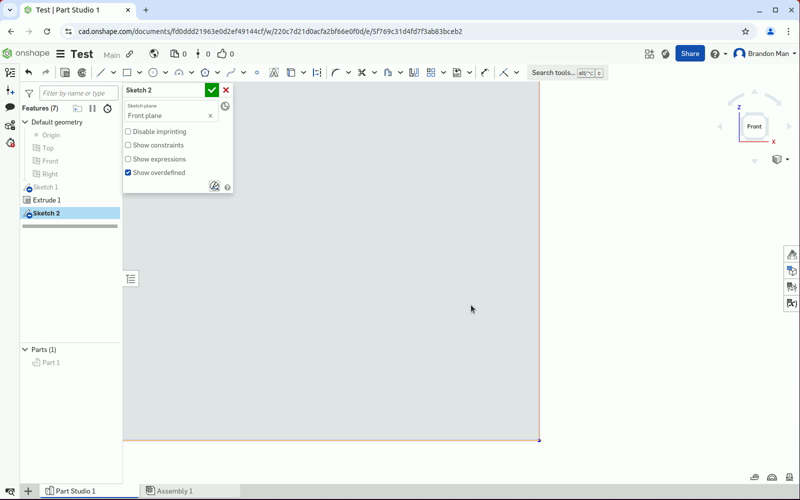
scroll(-6)
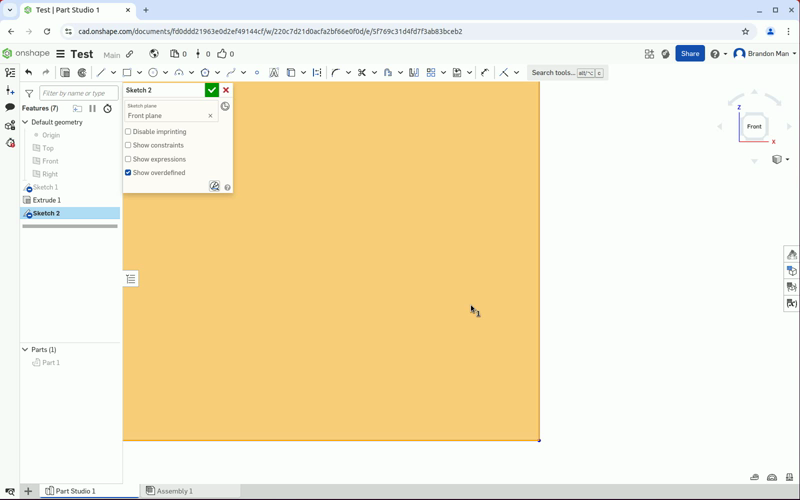
scroll(-6)
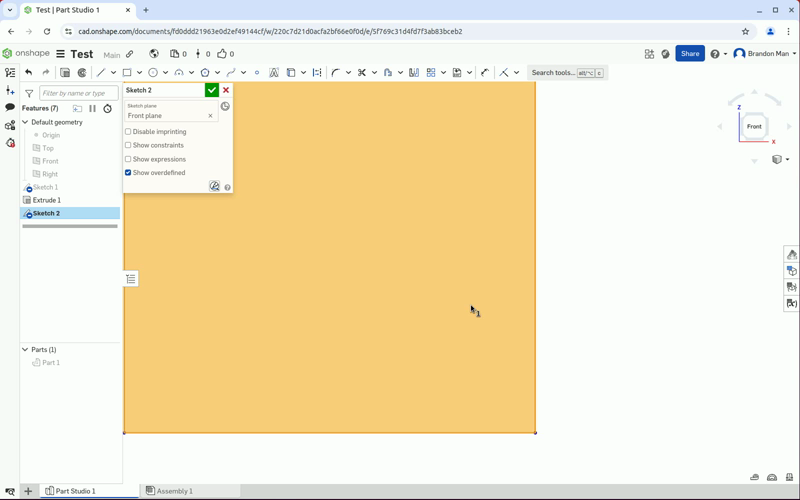
scroll(-6)
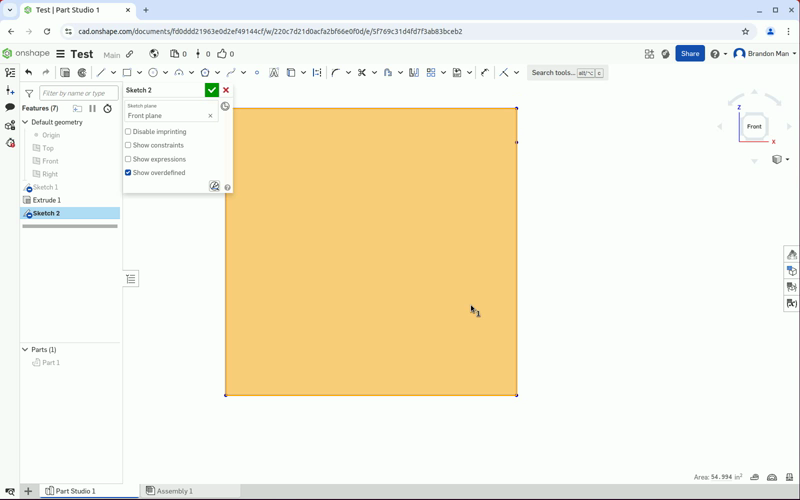
scroll(-6)
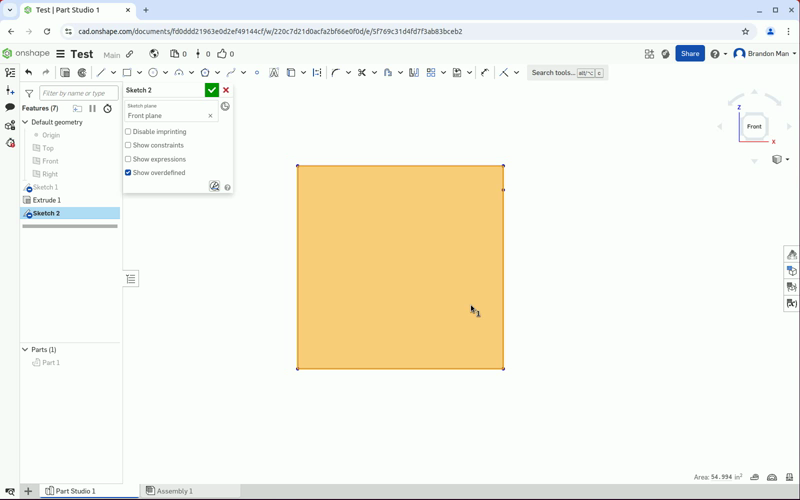
scroll(-6)
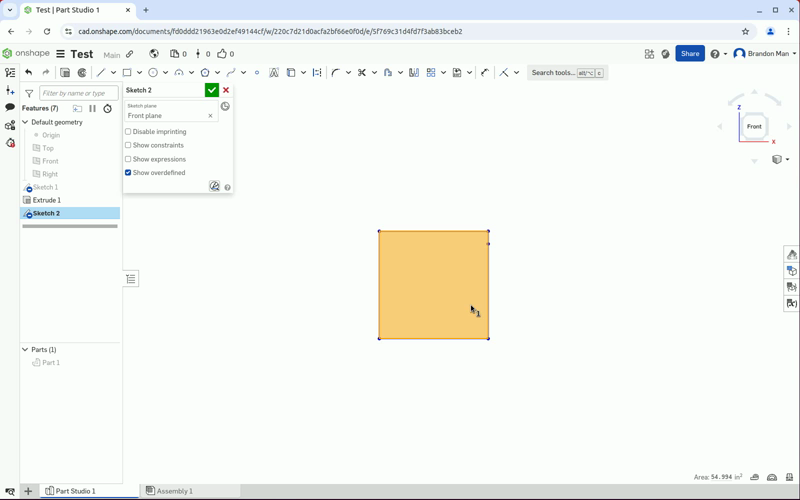
scroll(-6)
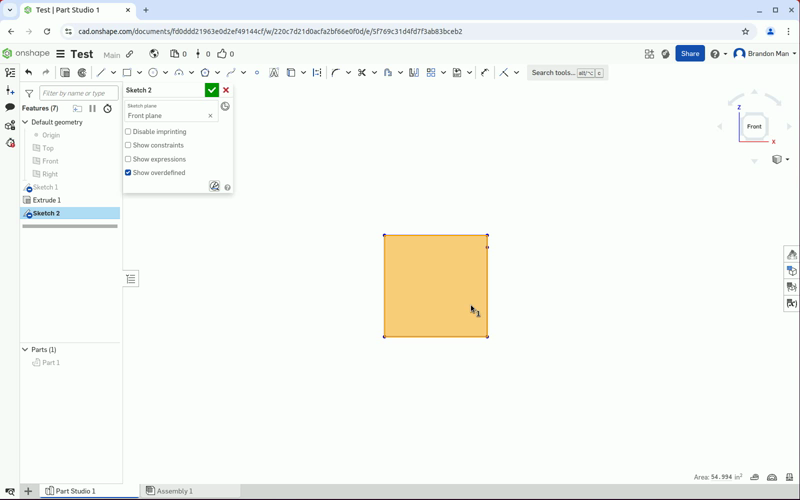
scroll(-6)
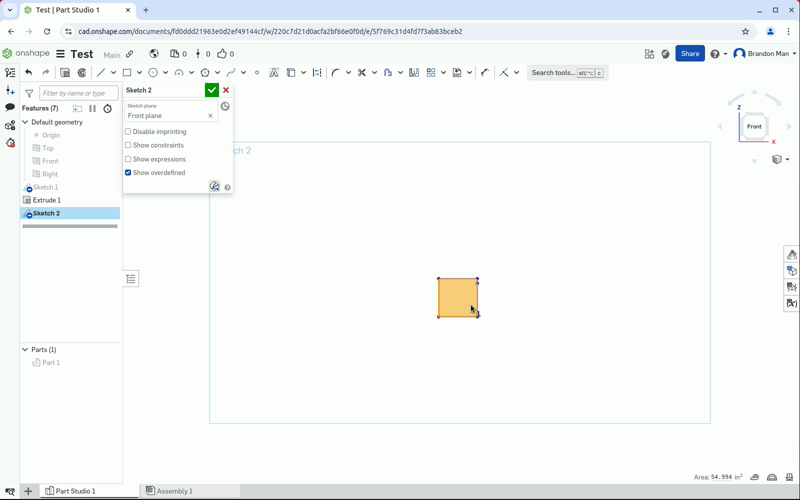
mouse_move(73, 352)
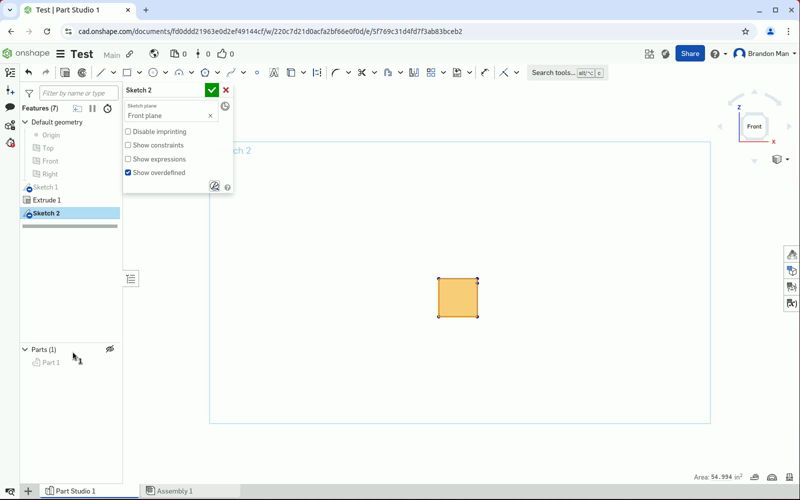
key(shift+y)
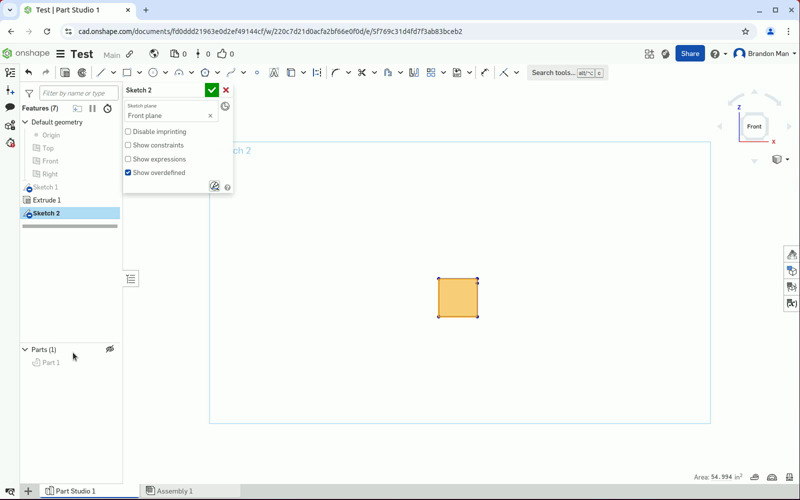
key(shift+e)
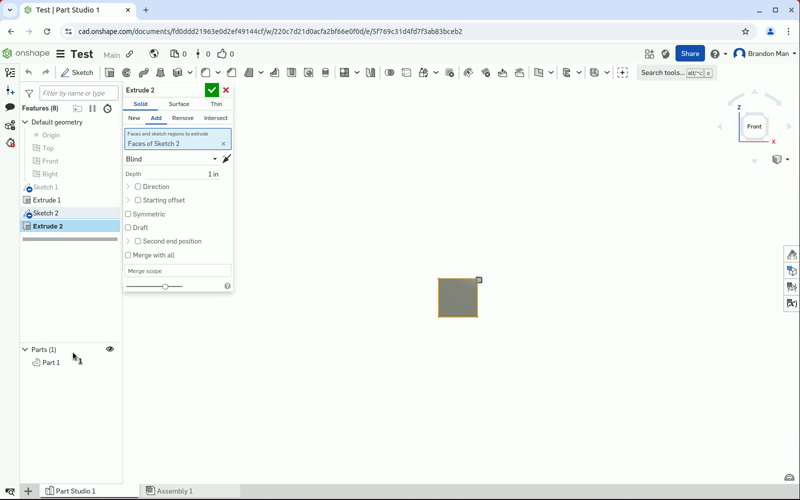
mouse_move(143, 106)
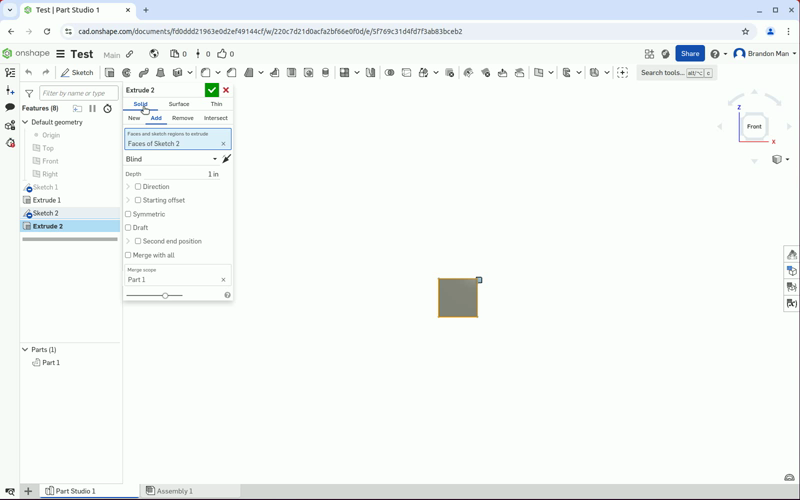
click(143, 106)
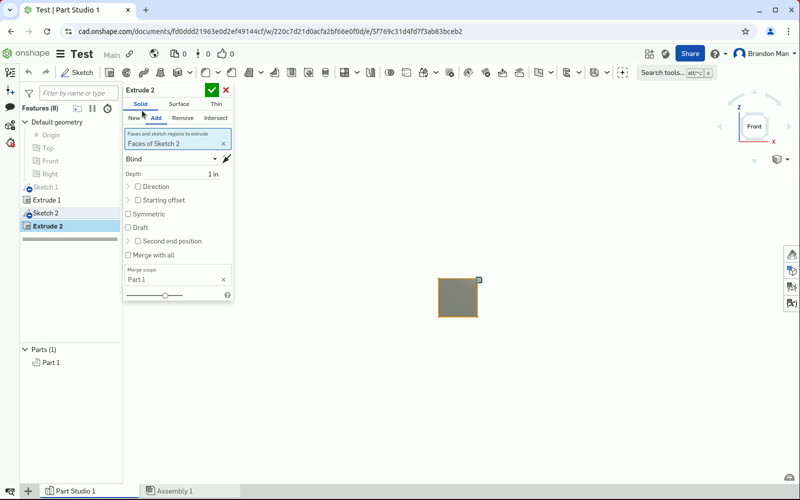
mouse_move(137, 120)
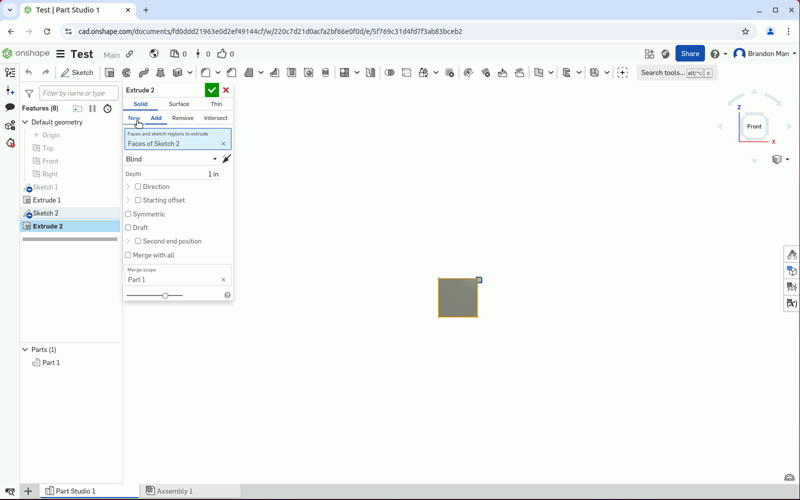
click(137, 120)
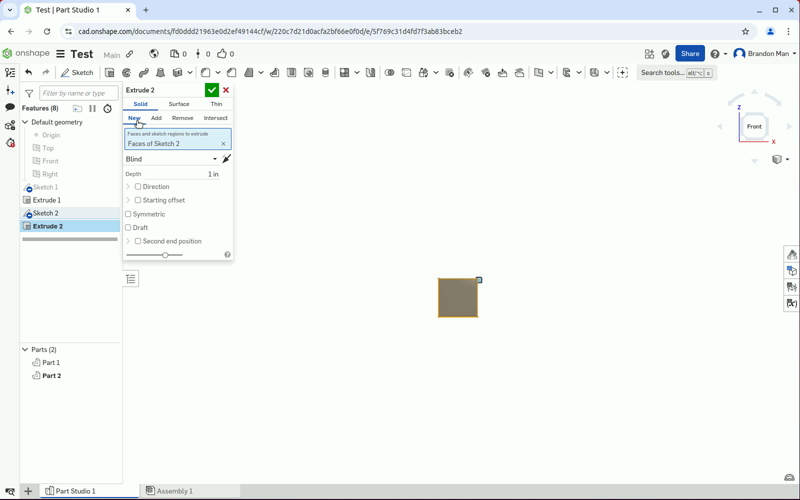
key(tab, 4)
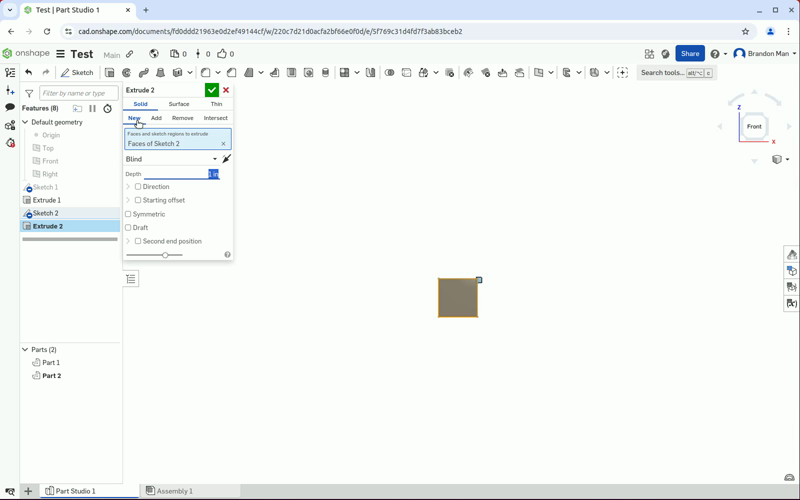
text(7.703)
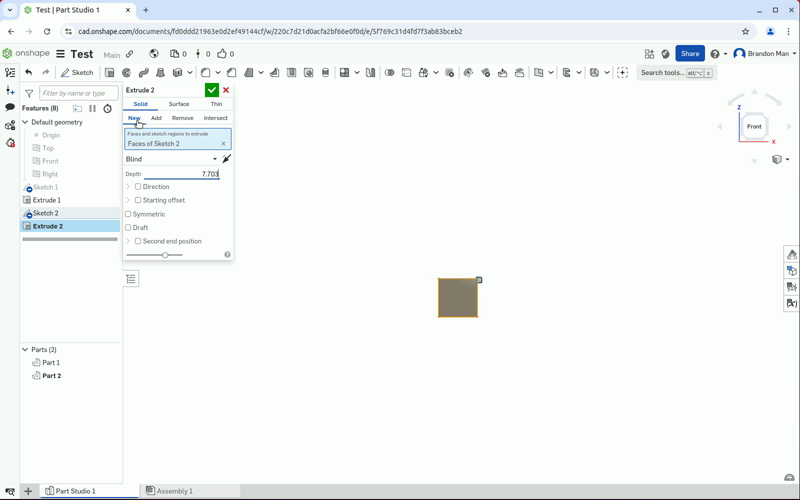
key(enter)
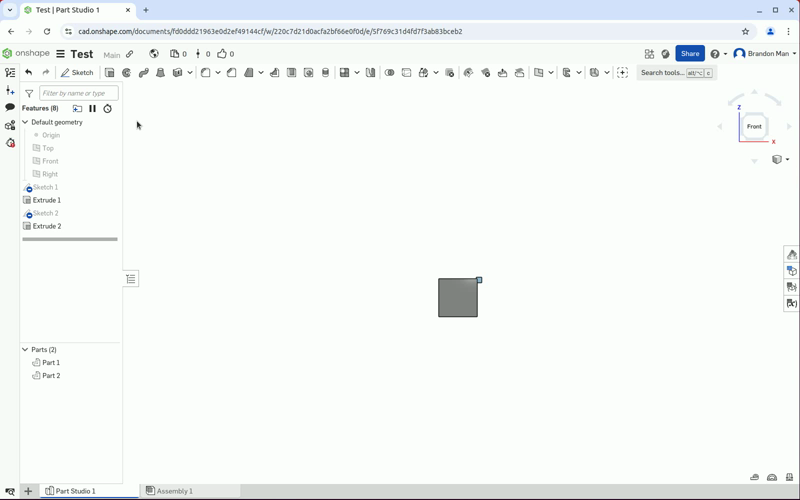
key(shift+h)
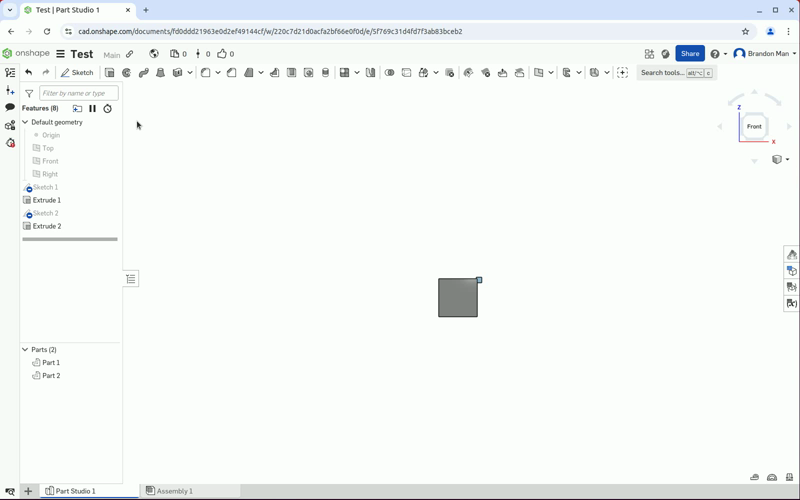
key(shift+h)
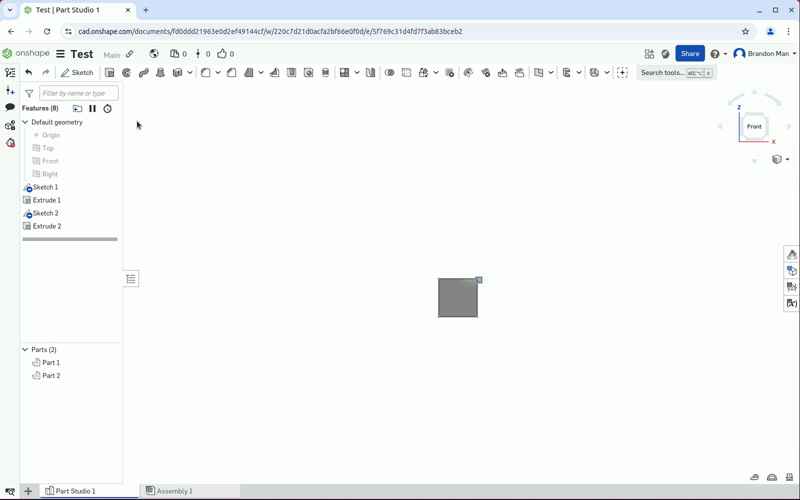
key(shift+7)
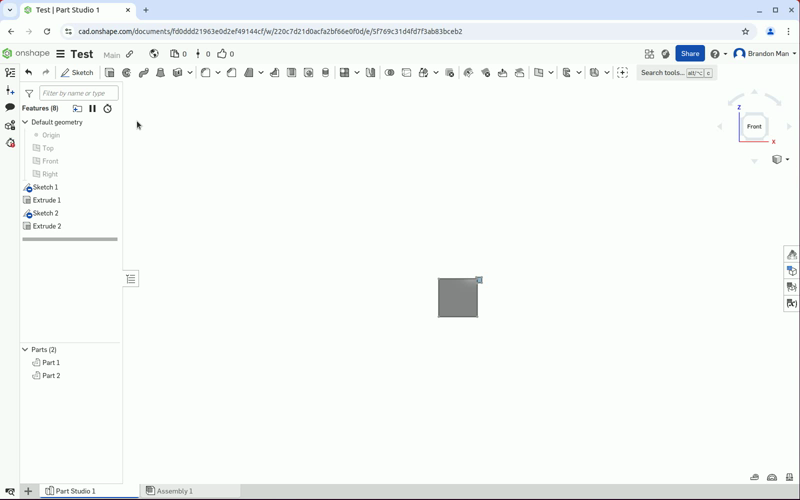
key(left, 2)
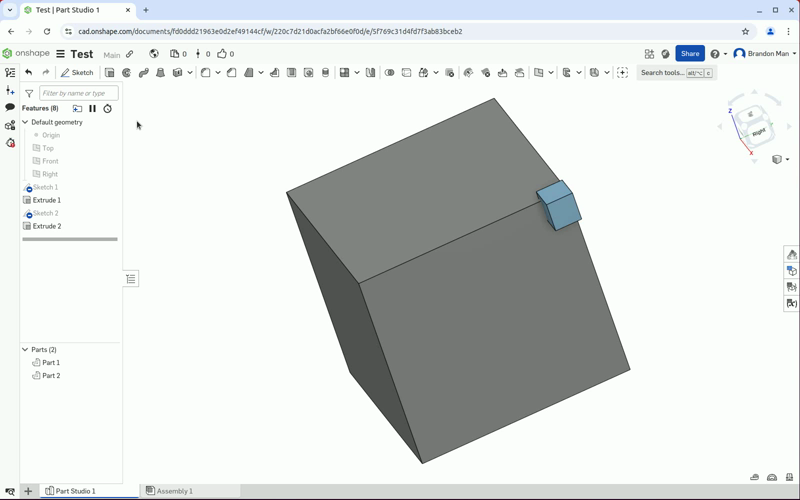
key(down, 2)
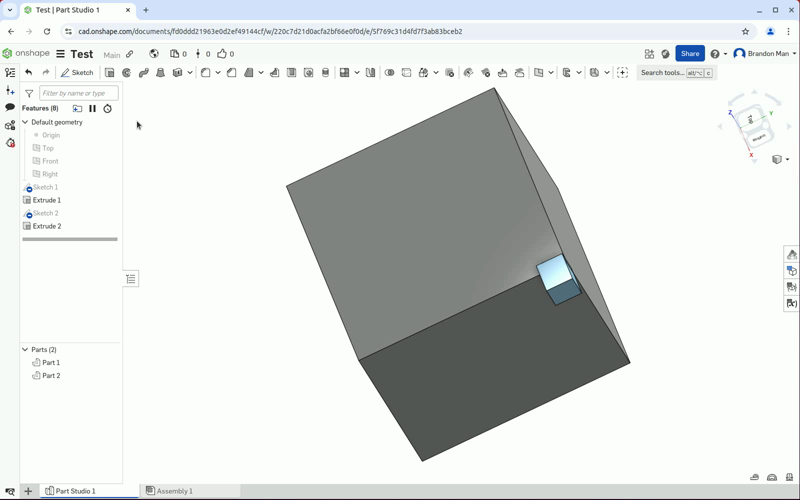
key(up, 2)
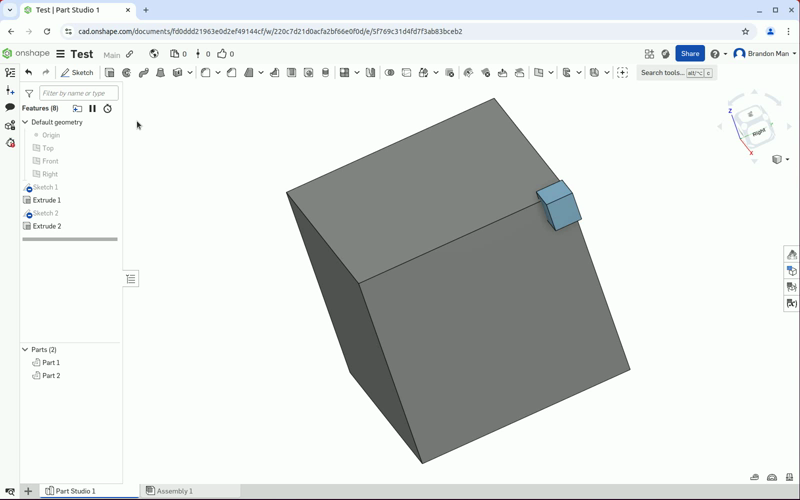
key(right, 2)
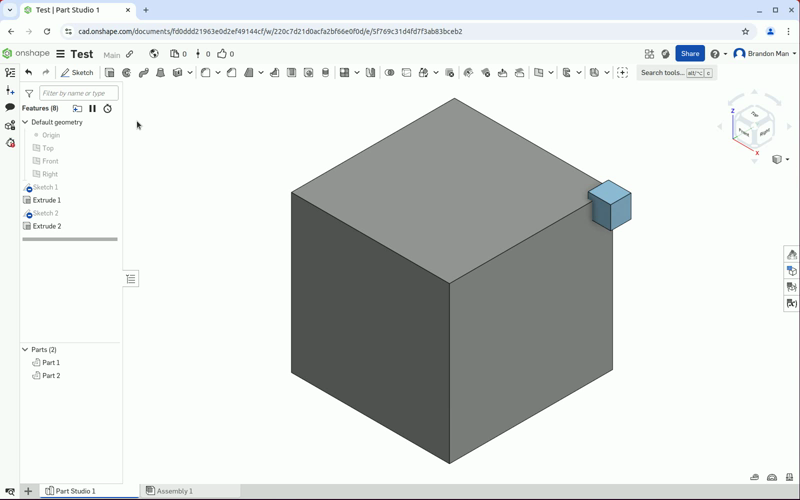
mouse_move(73, 189)
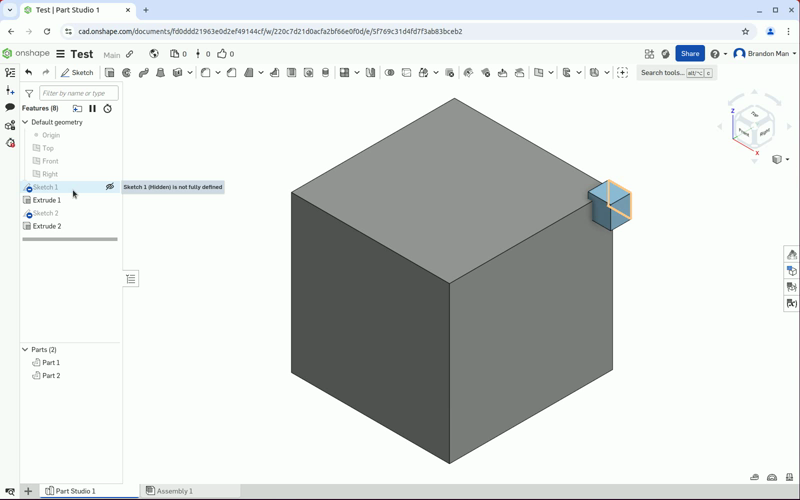
click(73, 189)